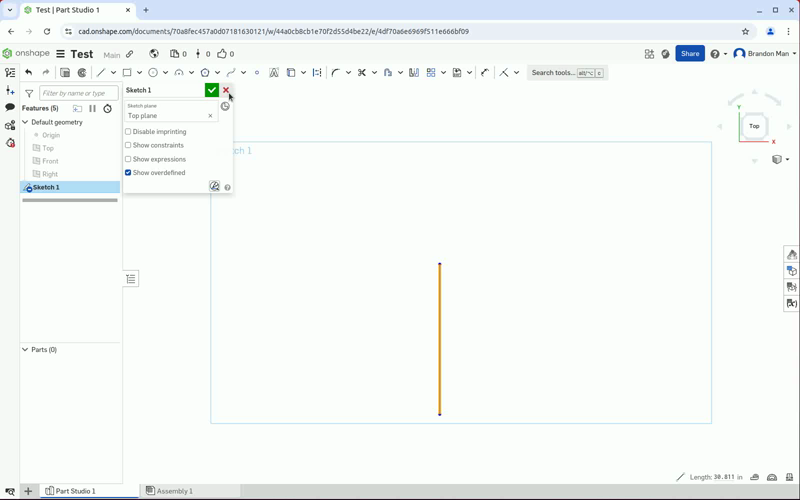
key(shift+h)
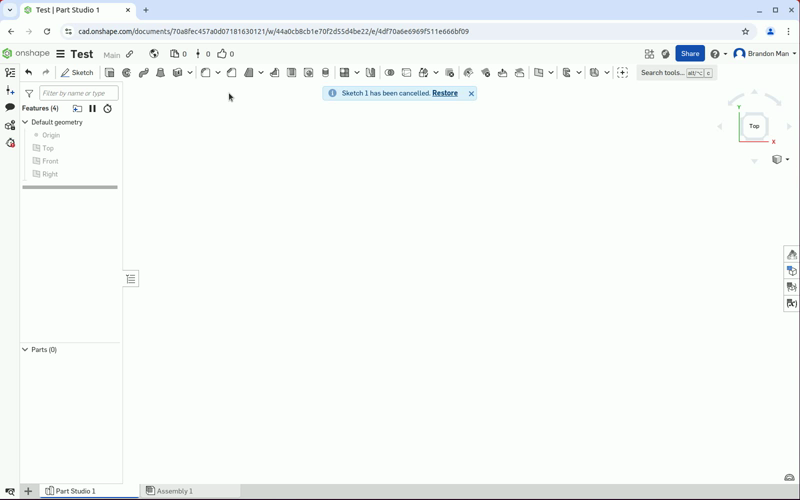
mouse_move(73, 352)
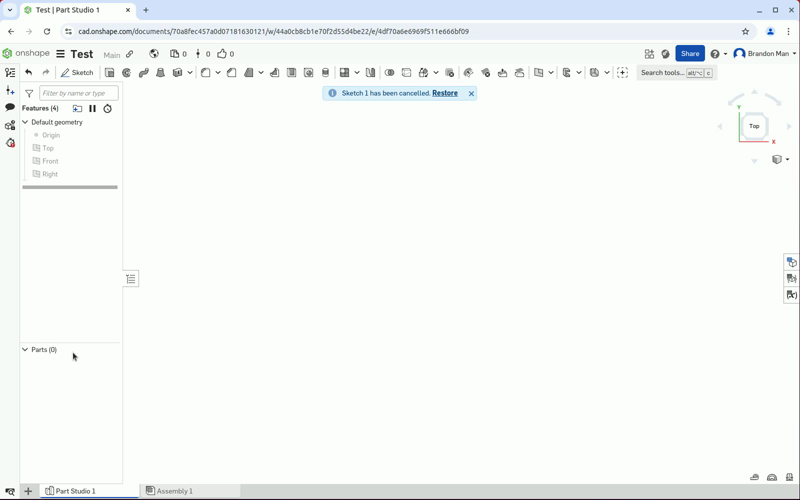
key(y)
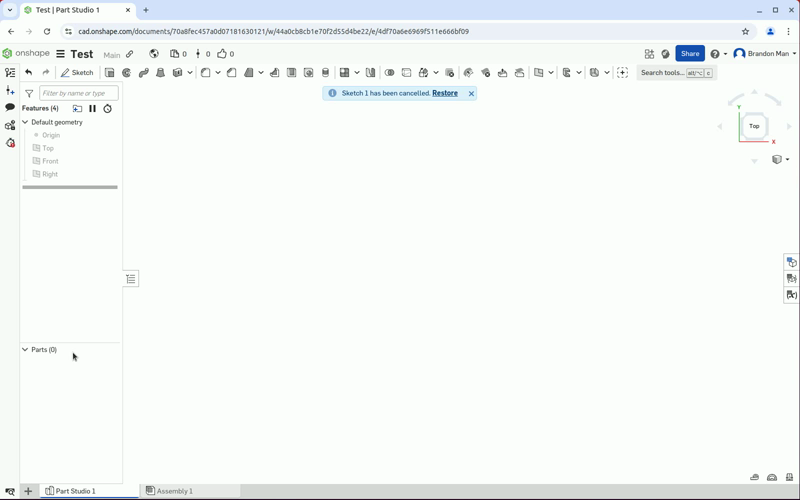
key(shift+p)
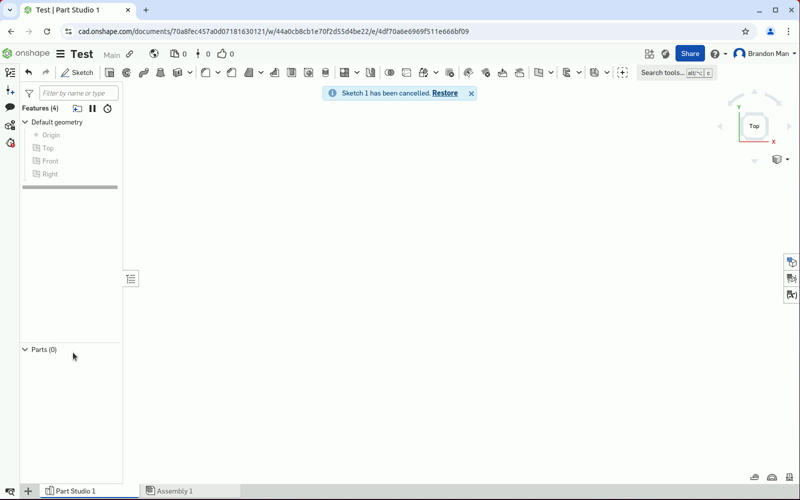
key(space)
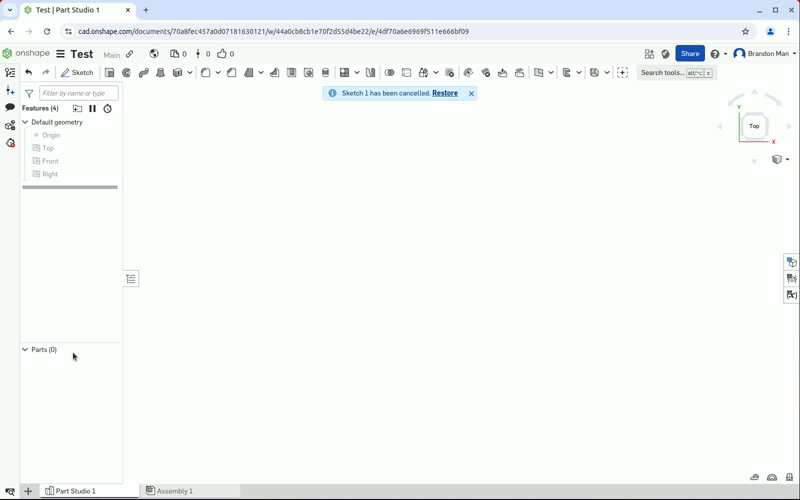
key_down(shift)
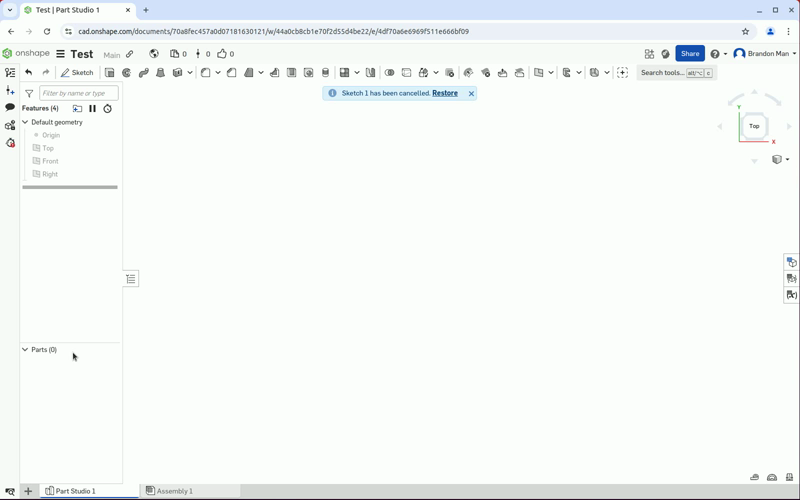
key(up)
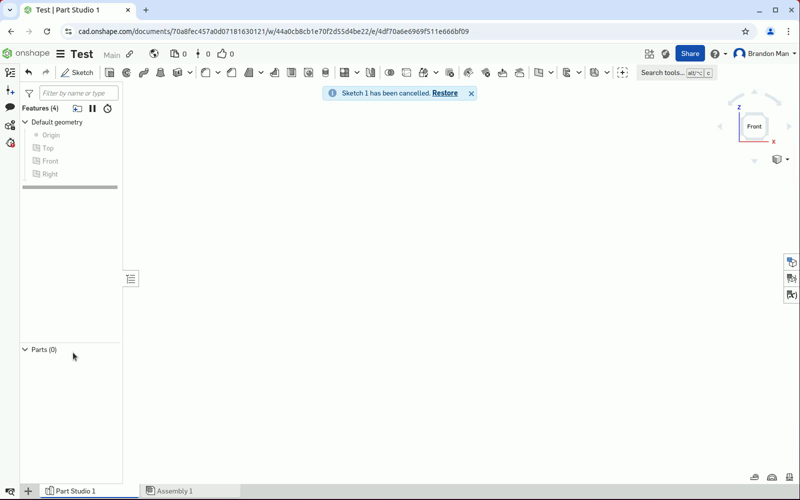
key_up(shift)
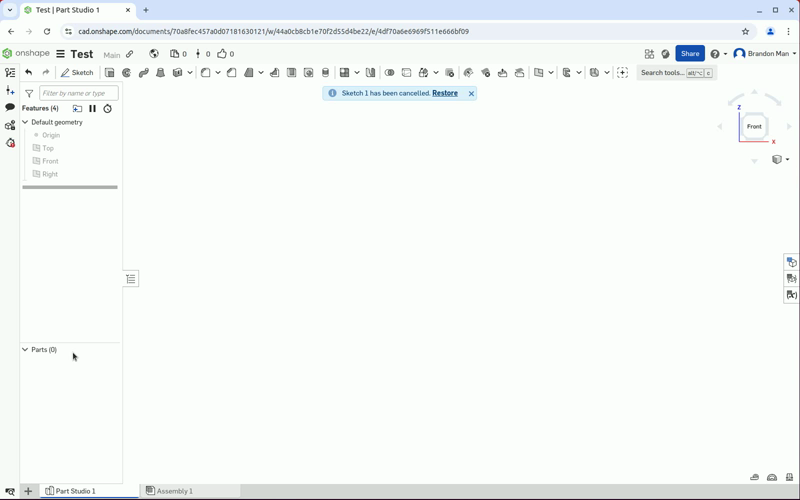
mouse_move(73, 352)
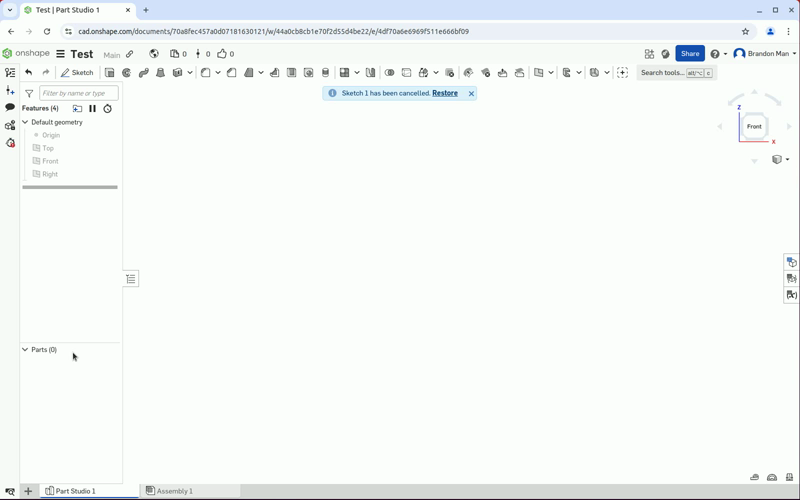
key(shift+y)
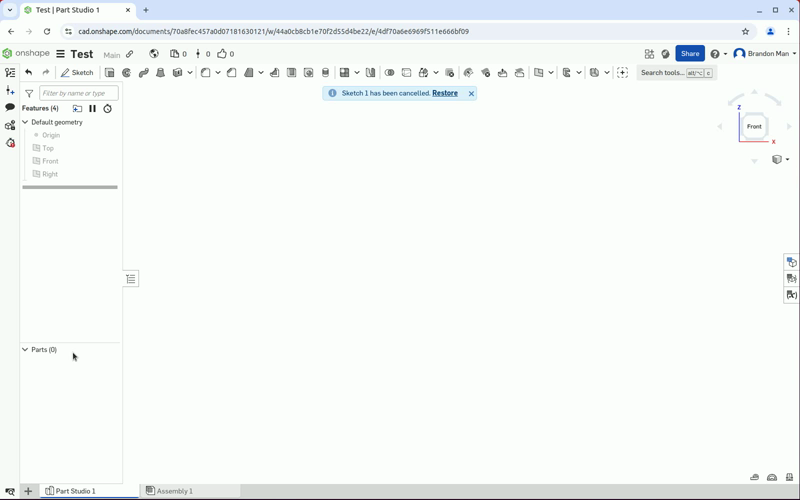
key(shift+s)
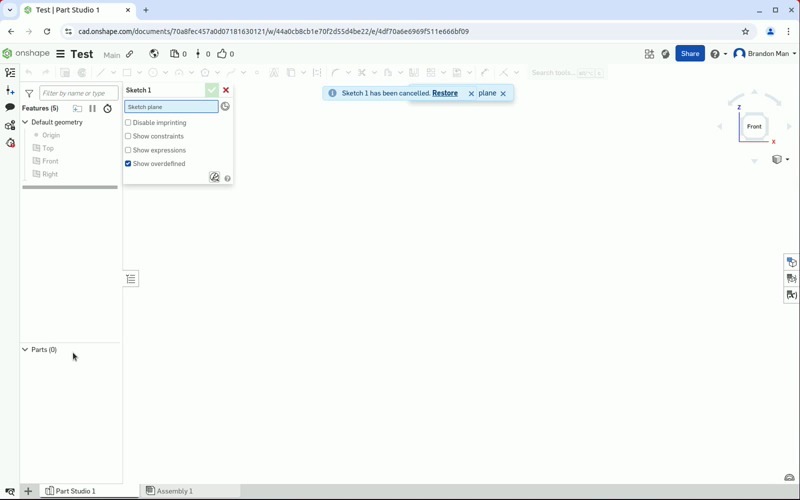
mouse_move(73, 163)
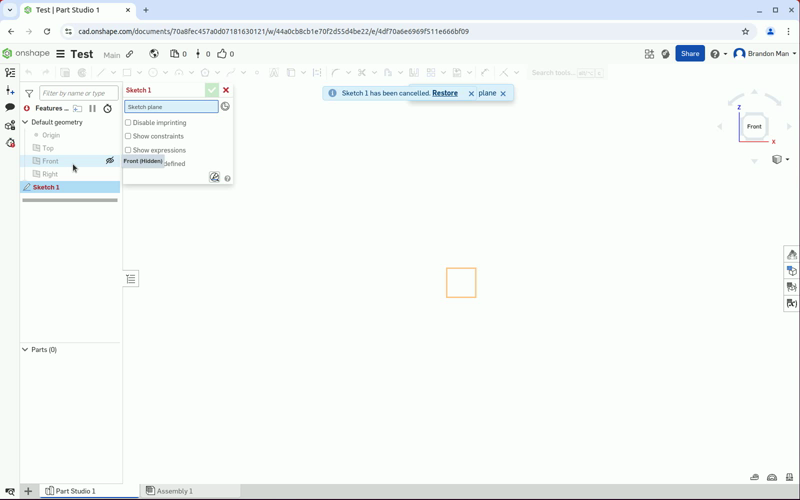
click(73, 163)
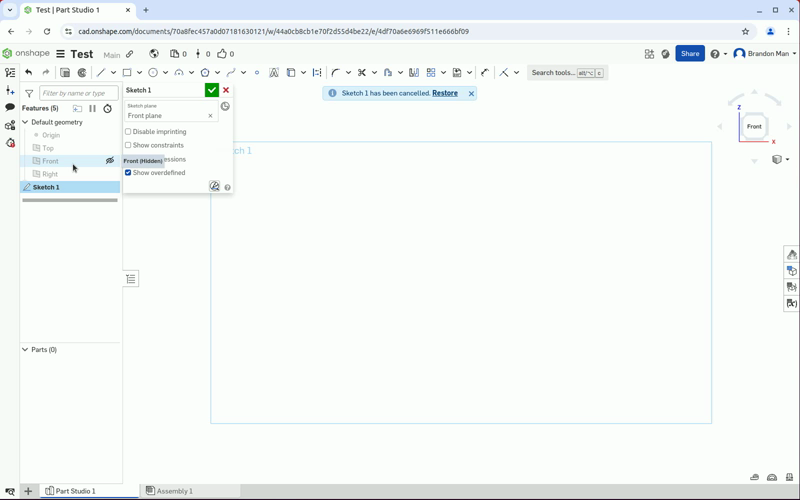
mouse_move(73, 352)
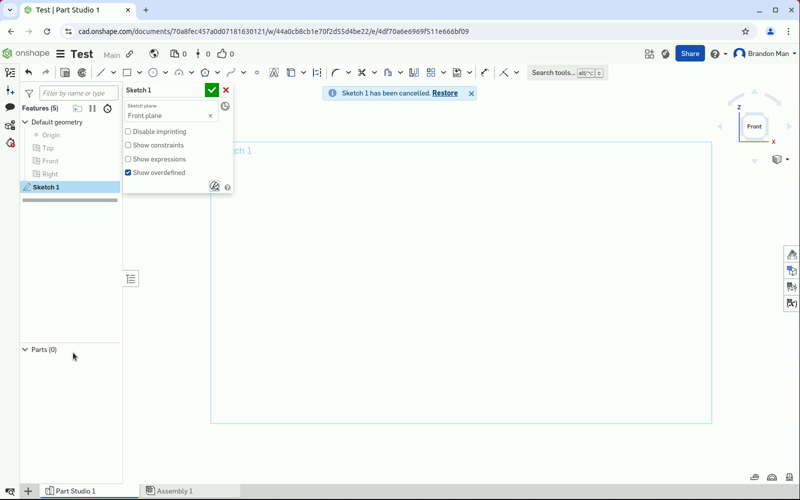
key(y)
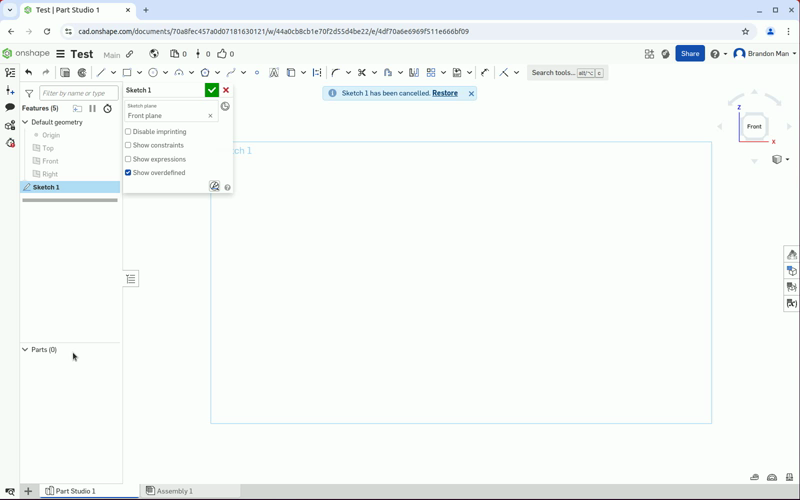
key(l)
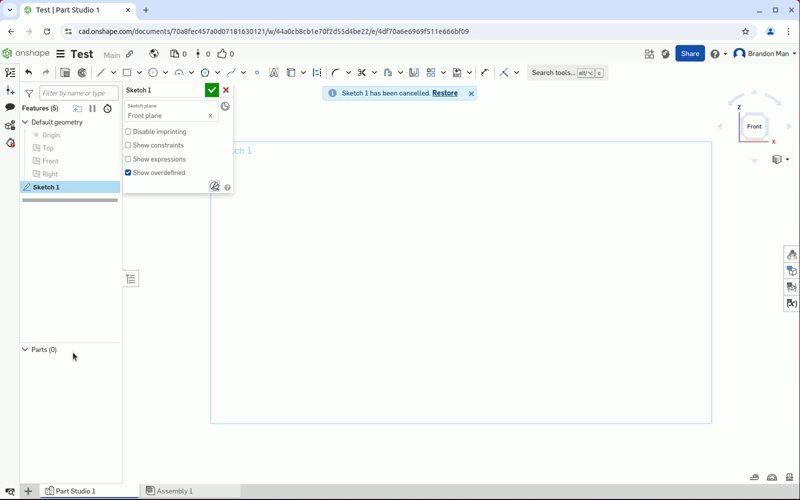
key_down(shift)
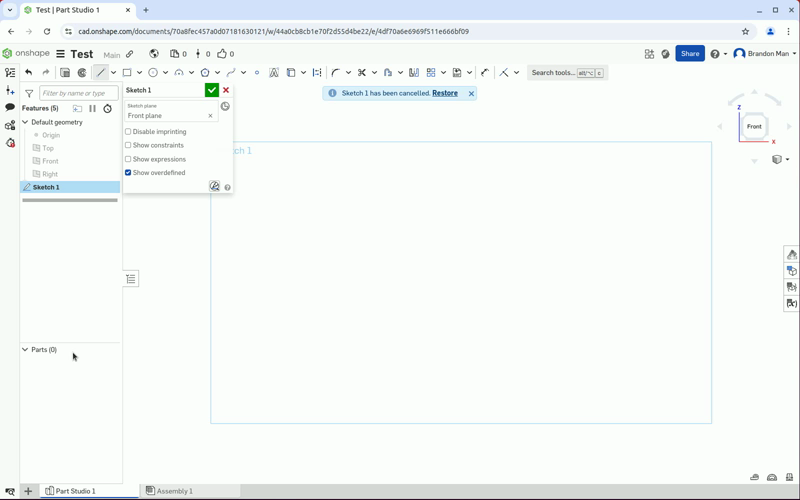
mouse_move(502, 249)
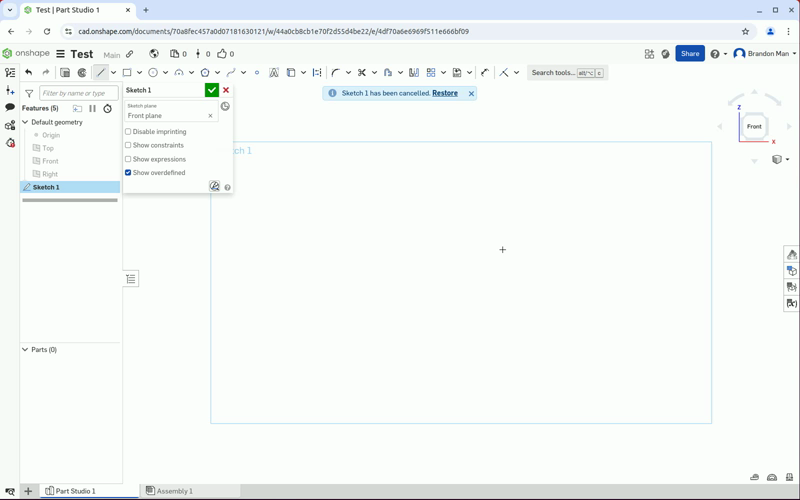
click(502, 249)
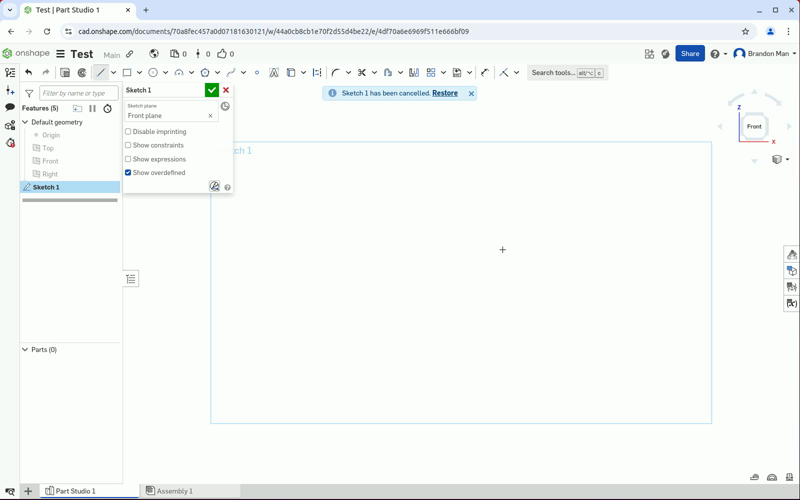
key_up(shift)
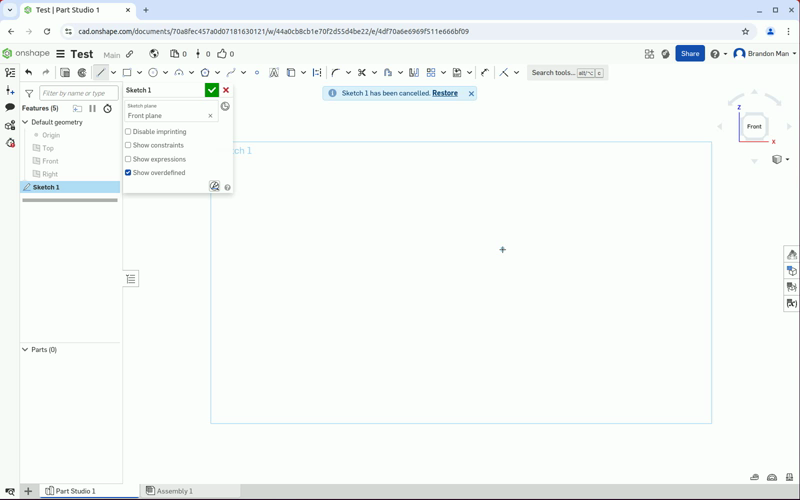
key_down(shift)
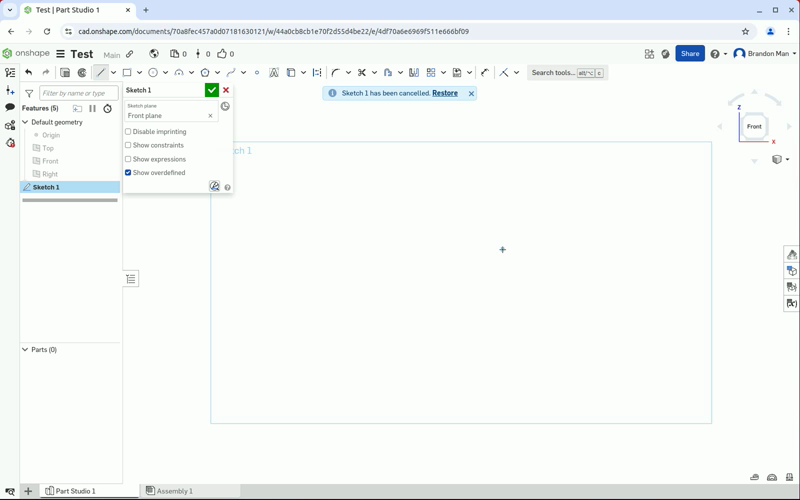
mouse_move(532, 249)
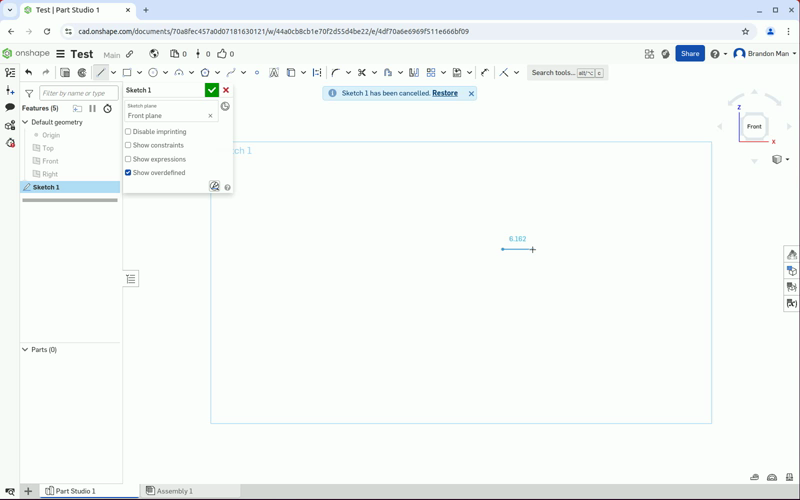
mouse_move(531, 249)
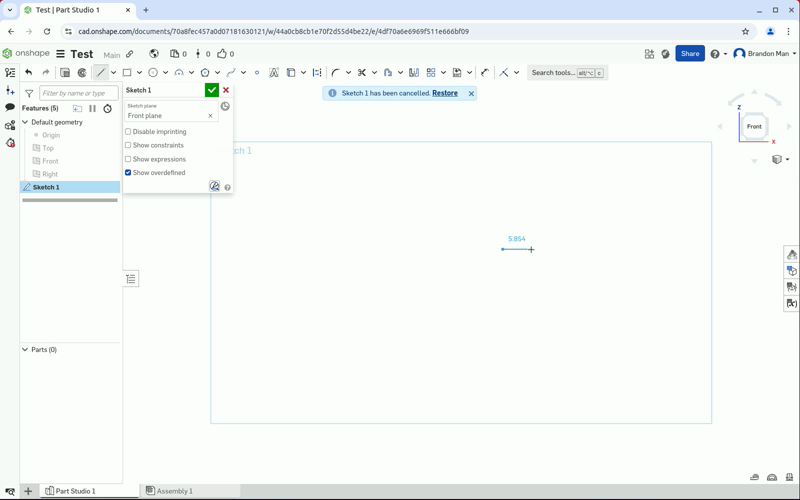
click(531, 249)
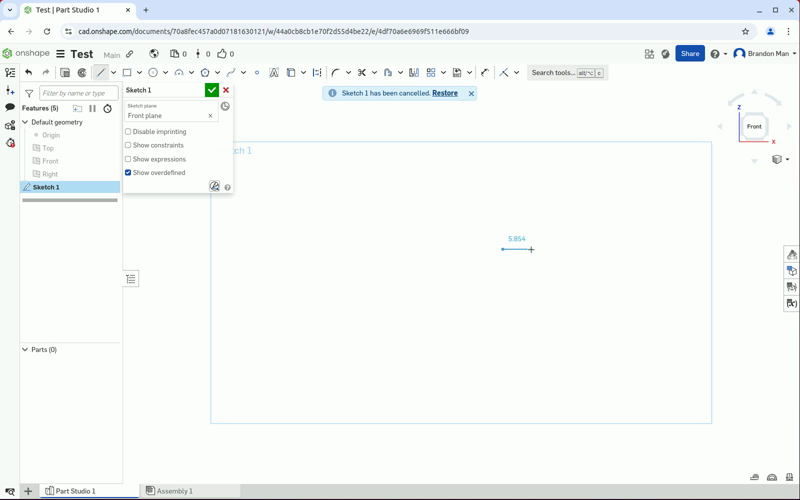
key_up(shift)
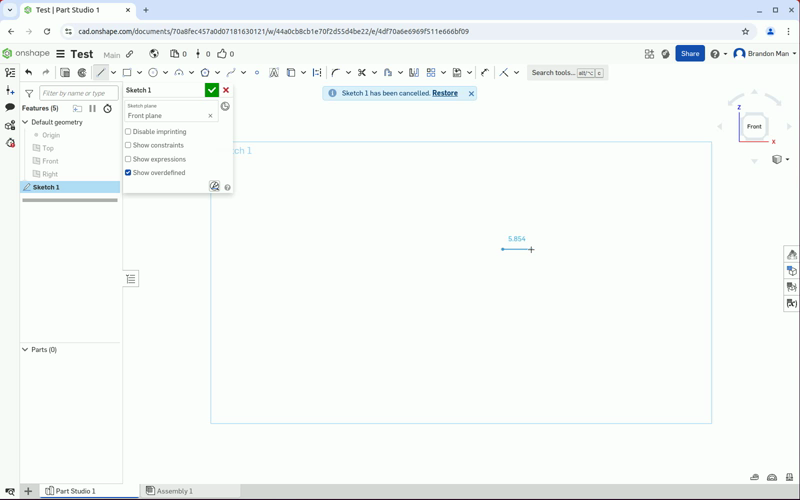
key_down(shift)
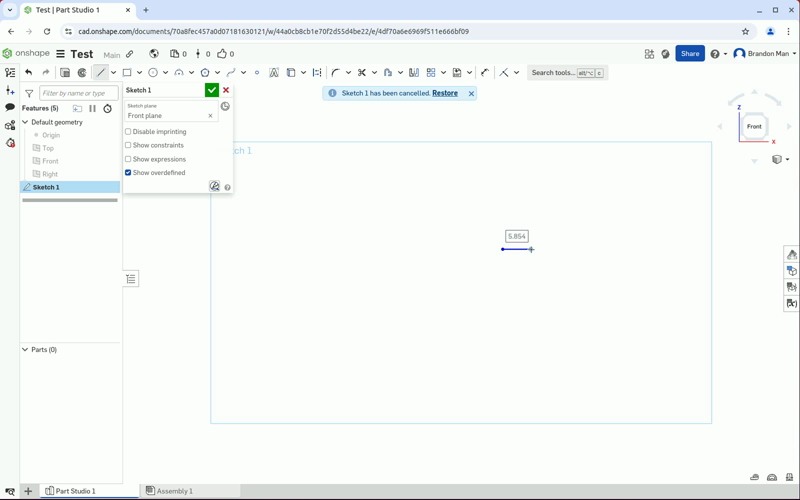
mouse_move(561, 249)
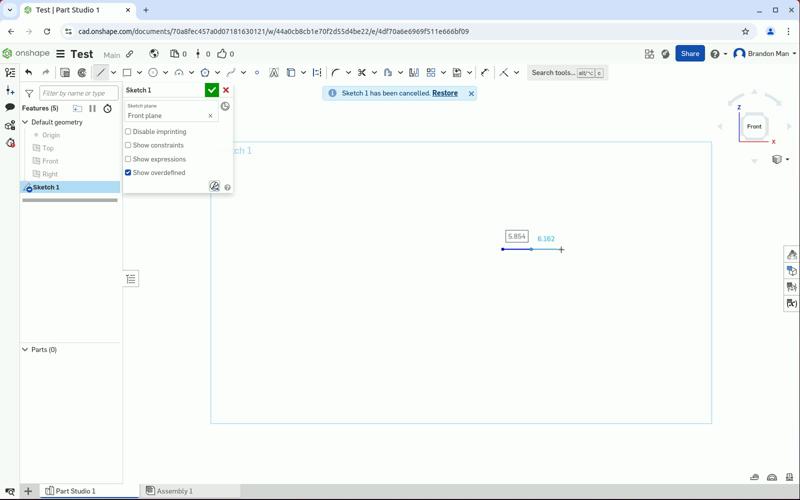
mouse_move(531, 205)
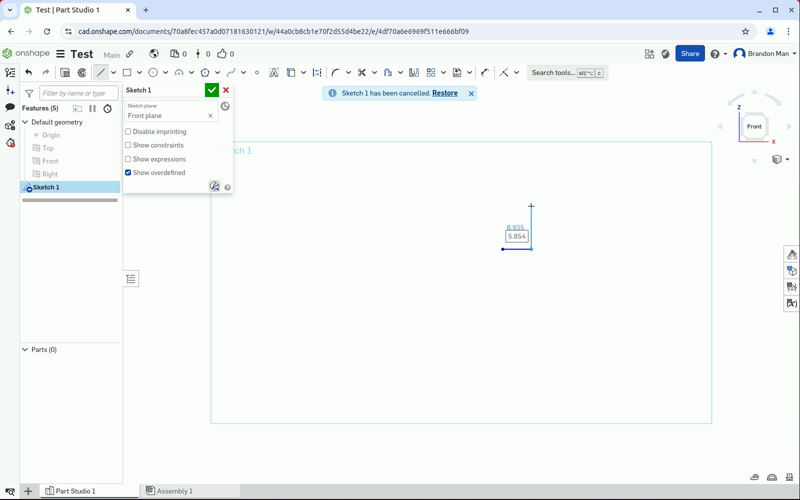
click(531, 205)
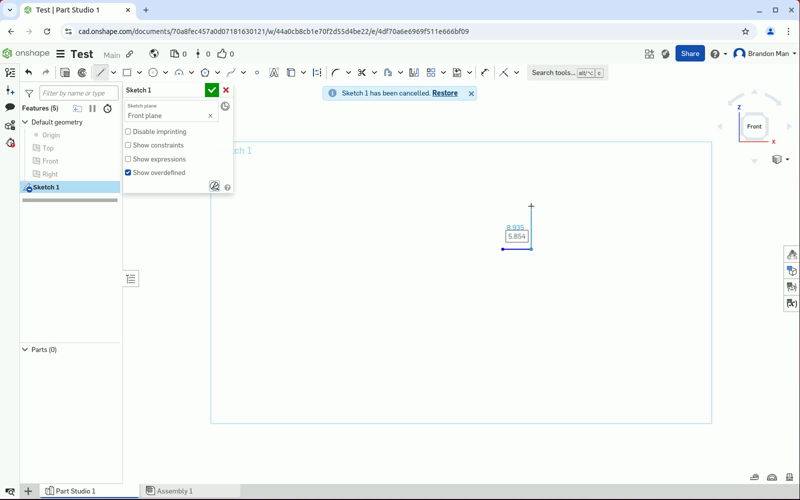
key_up(shift)
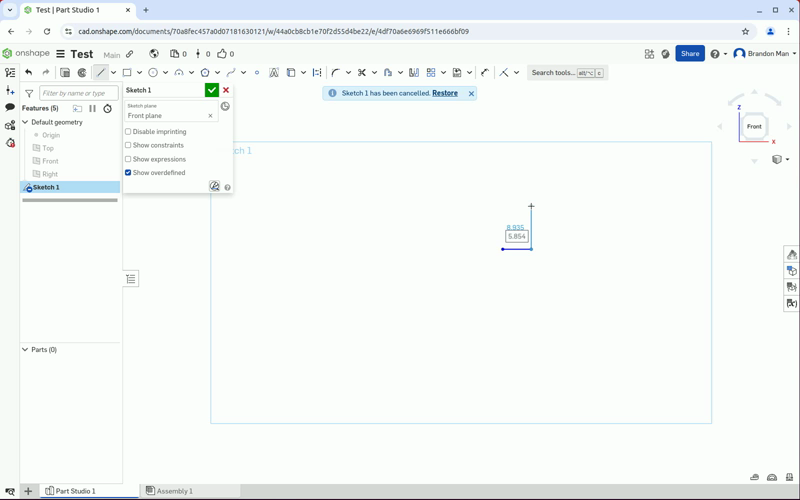
key_down(shift)
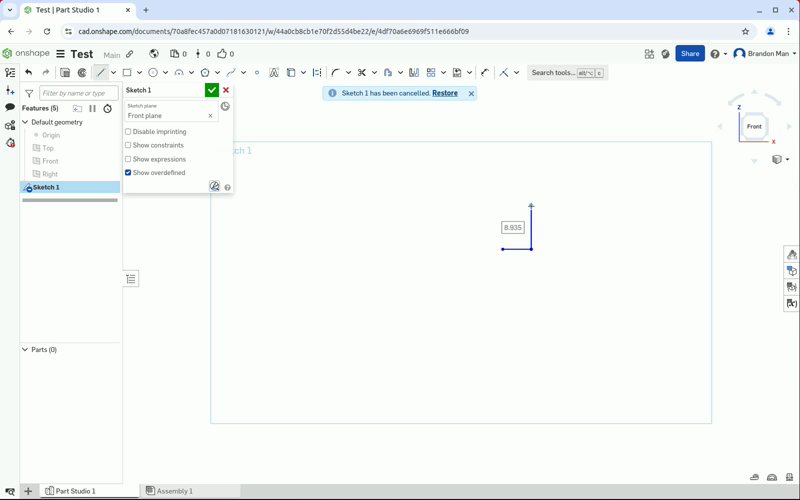
mouse_move(561, 205)
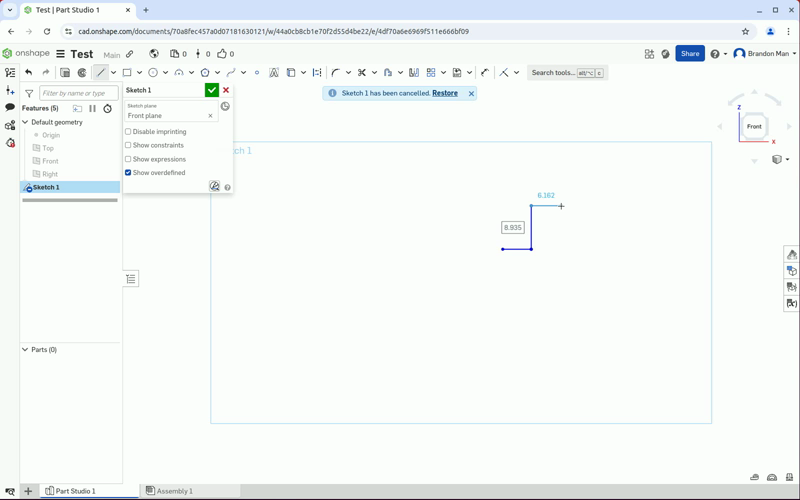
mouse_move(502, 205)
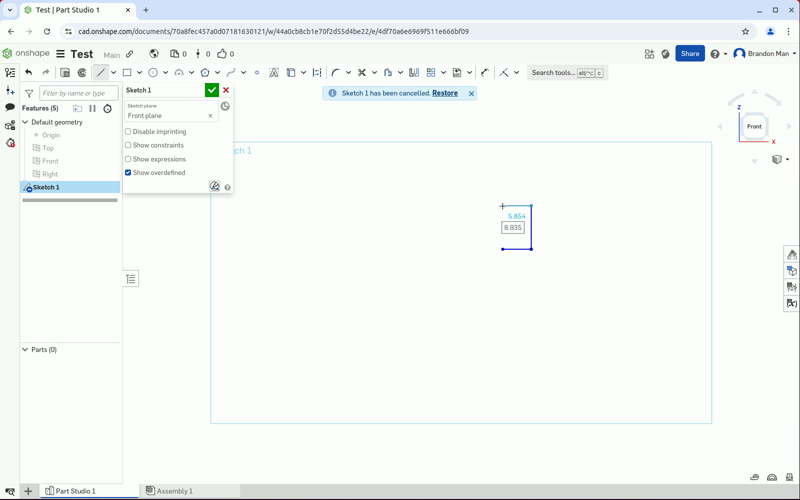
click(502, 205)
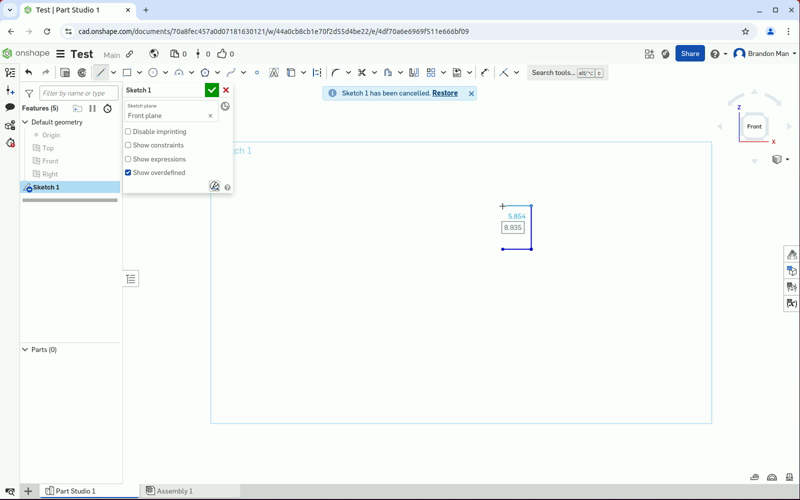
key_up(shift)
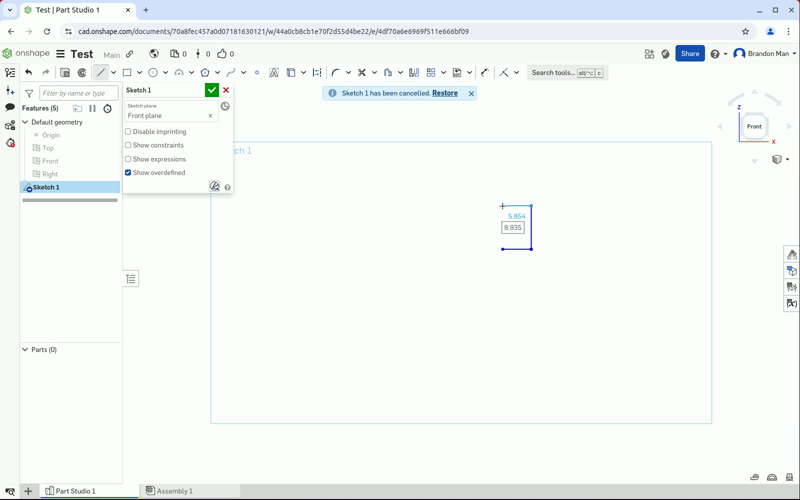
mouse_move(532, 205)
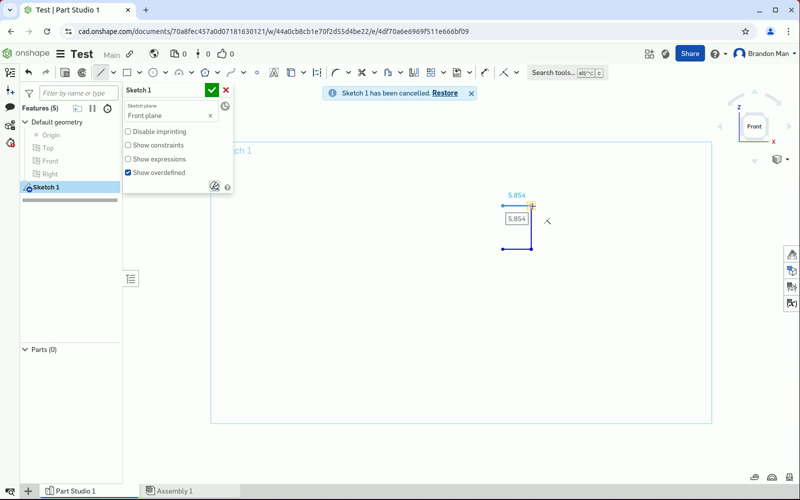
key_down(shift)
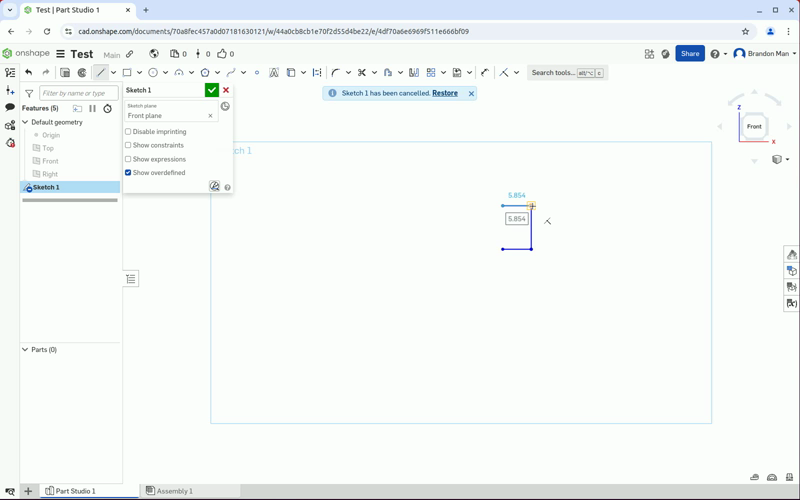
mouse_move(502, 249)
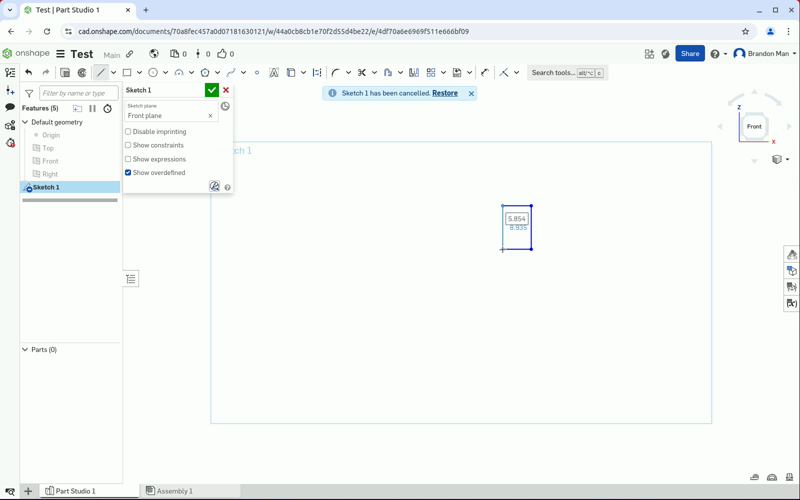
key_up(shift)
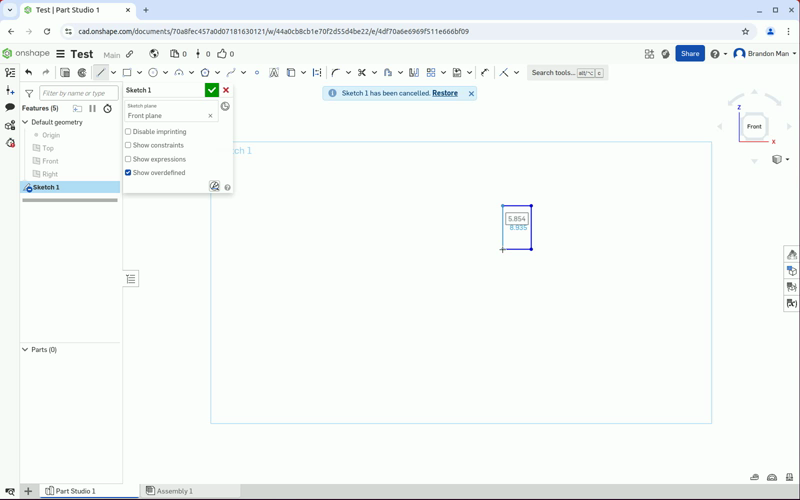
click(502, 249)
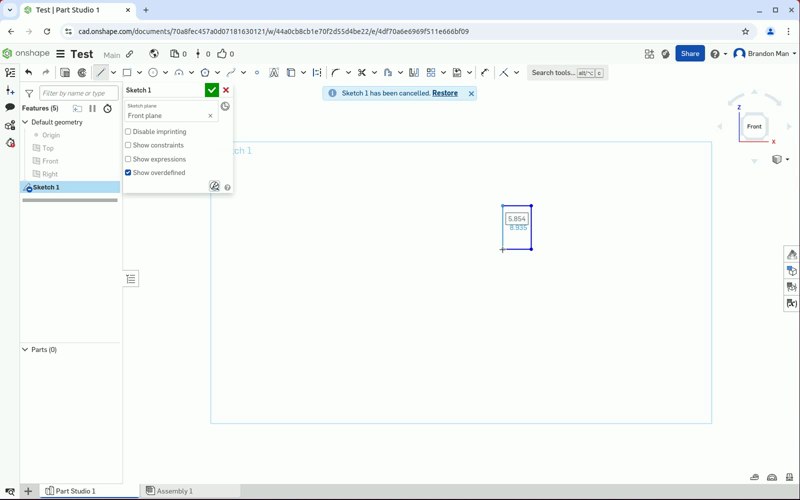
key(esc)
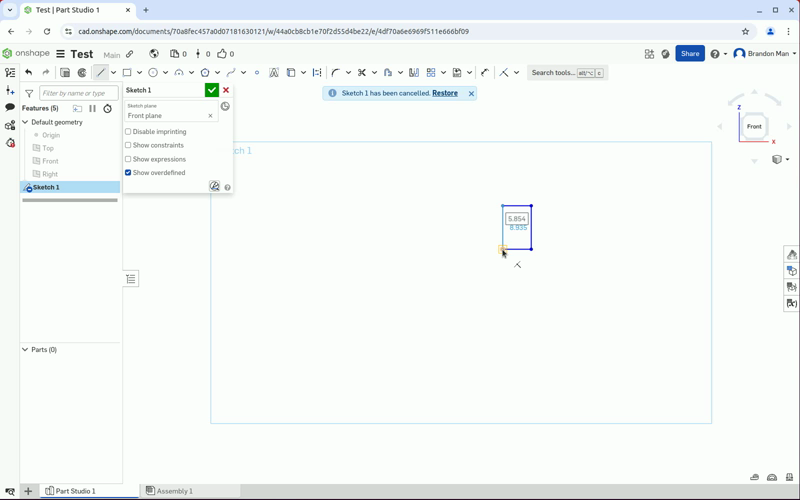
mouse_move(522, 219)
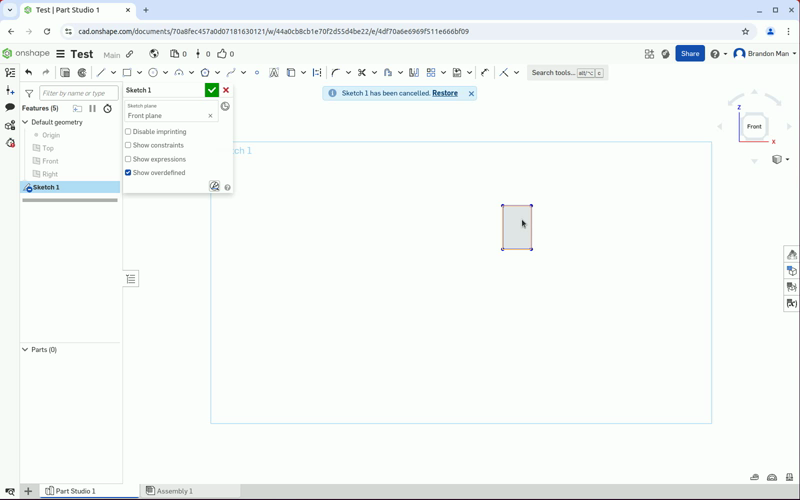
scroll(6)
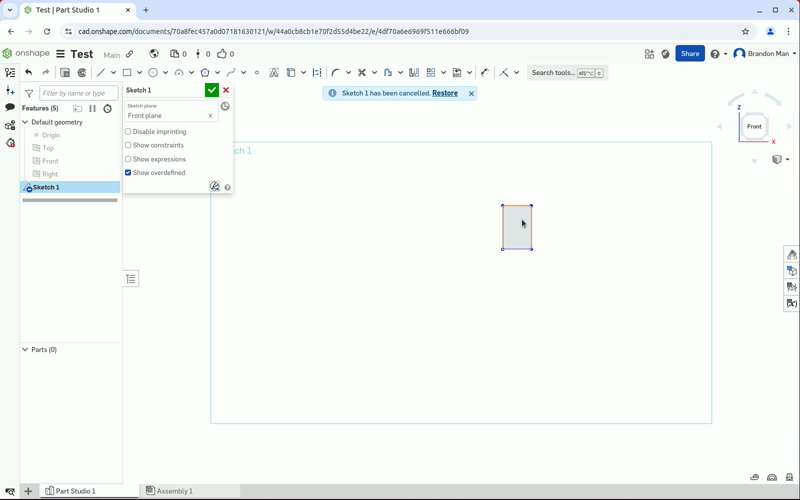
scroll(6)
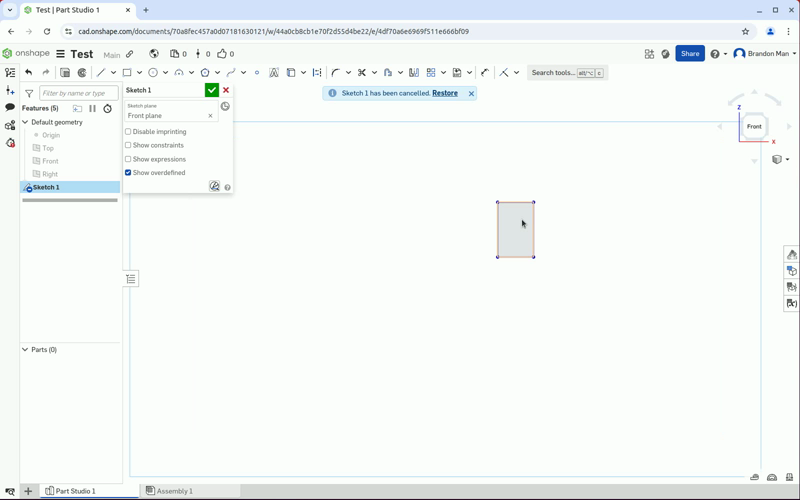
scroll(6)
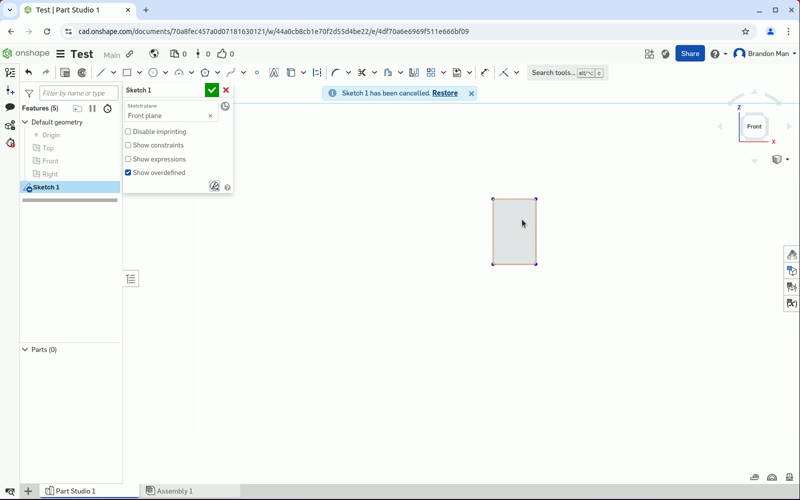
scroll(6)
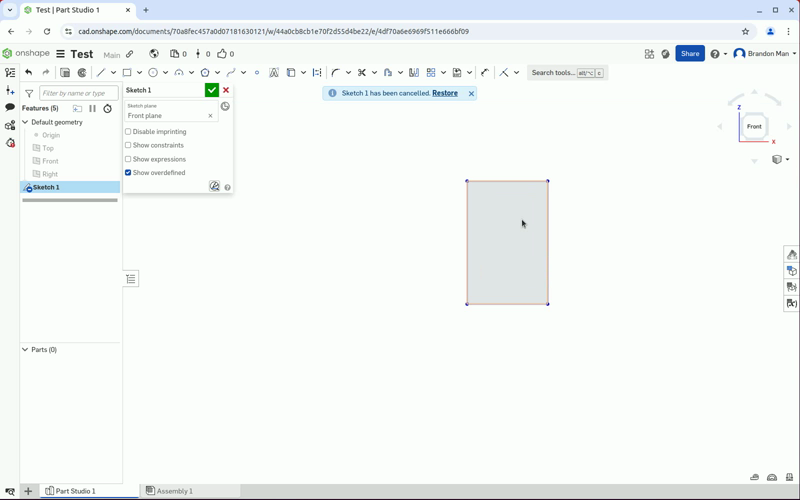
scroll(6)
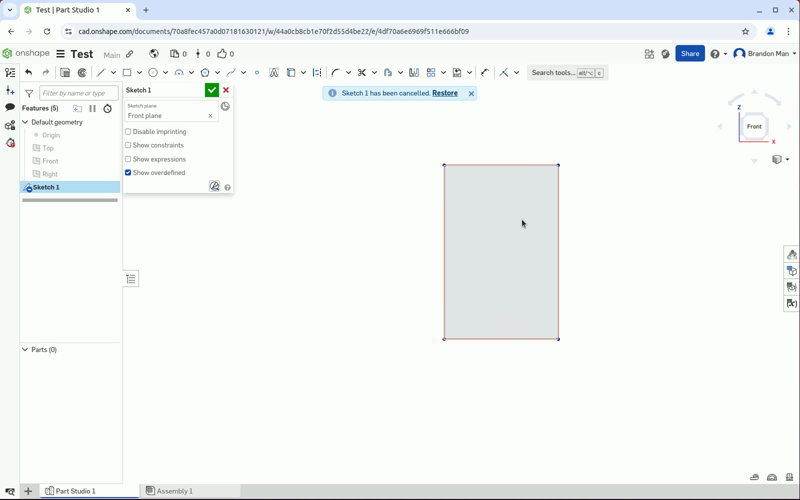
scroll(6)
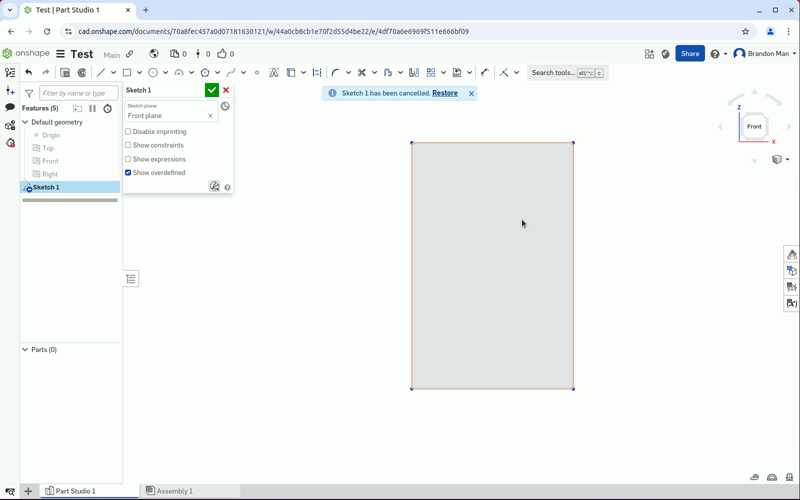
scroll(6)
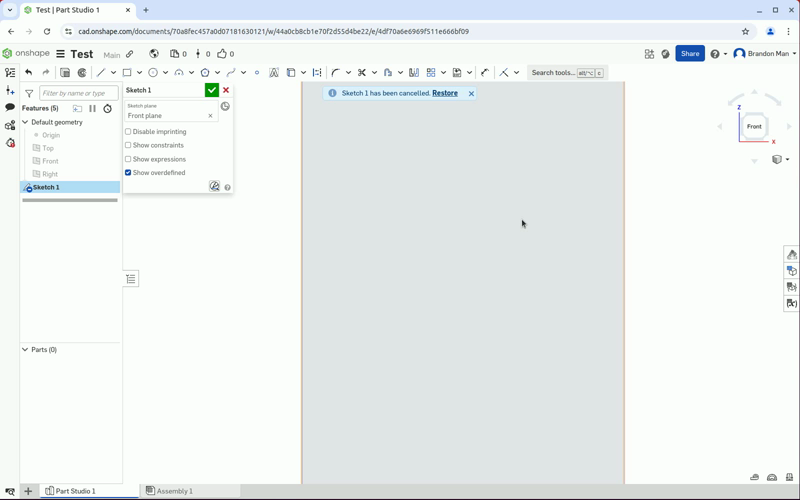
click(522, 219)
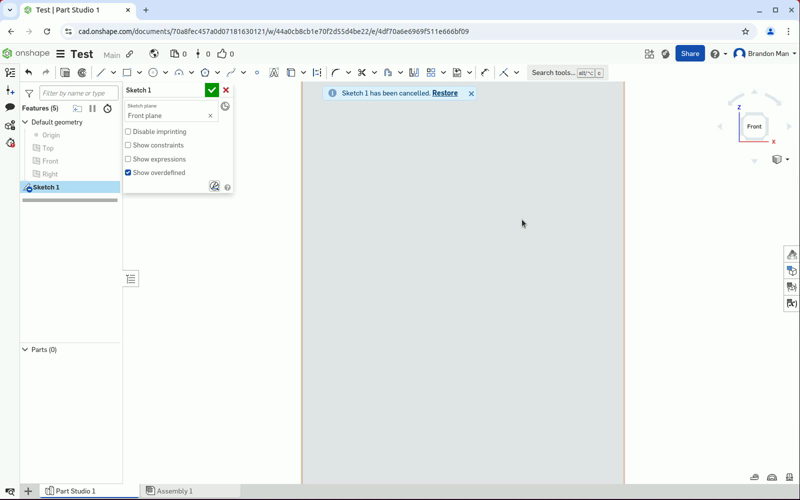
scroll(-6)
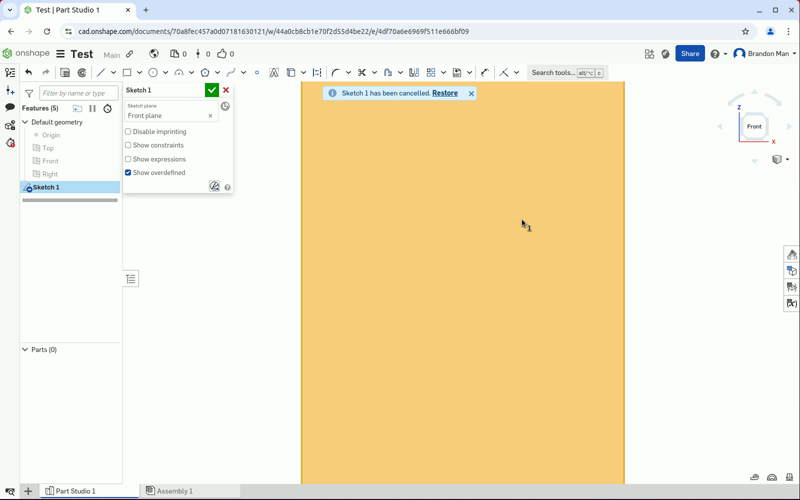
scroll(-6)
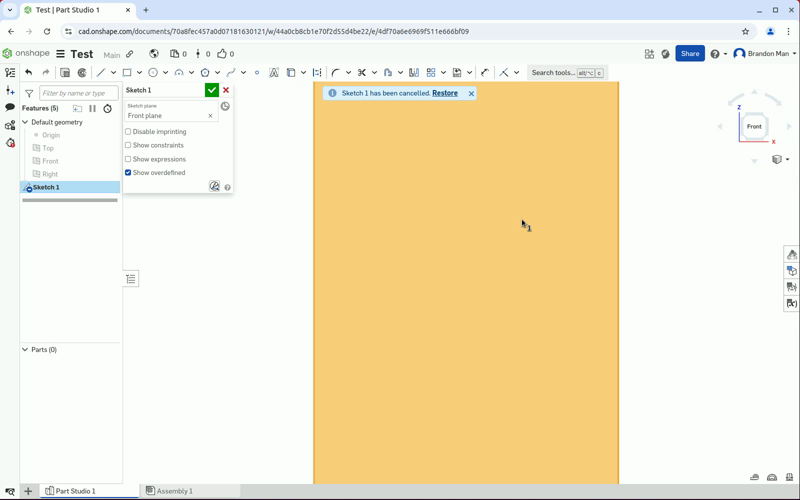
scroll(-6)
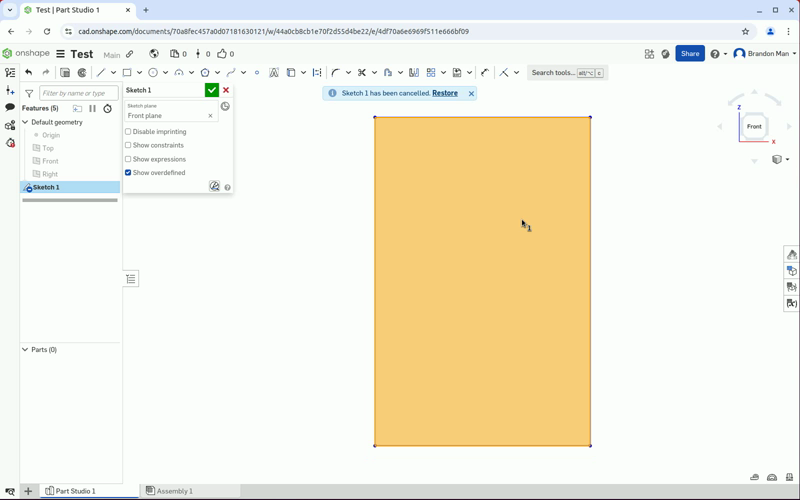
scroll(-6)
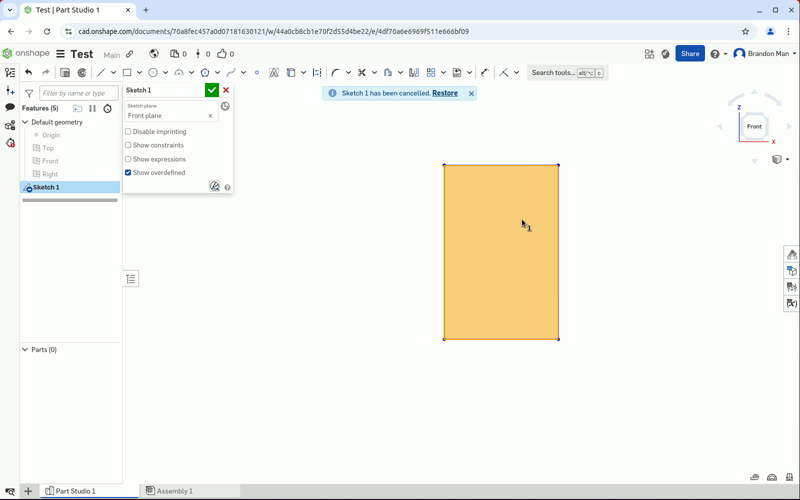
scroll(-6)
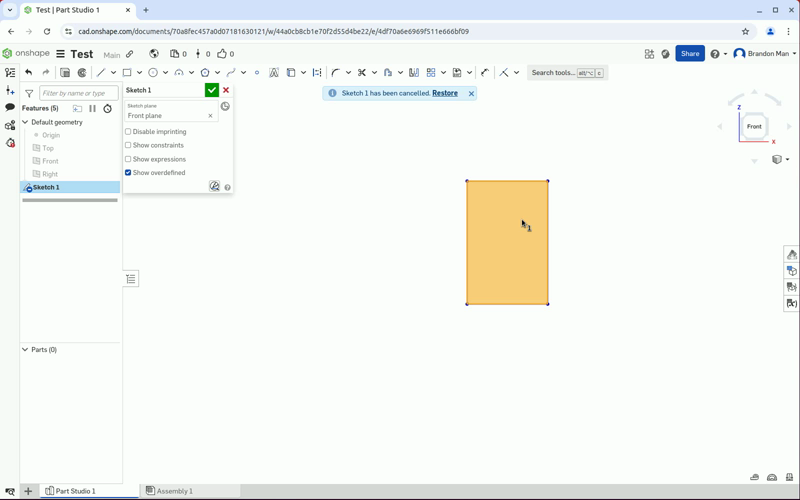
scroll(-6)
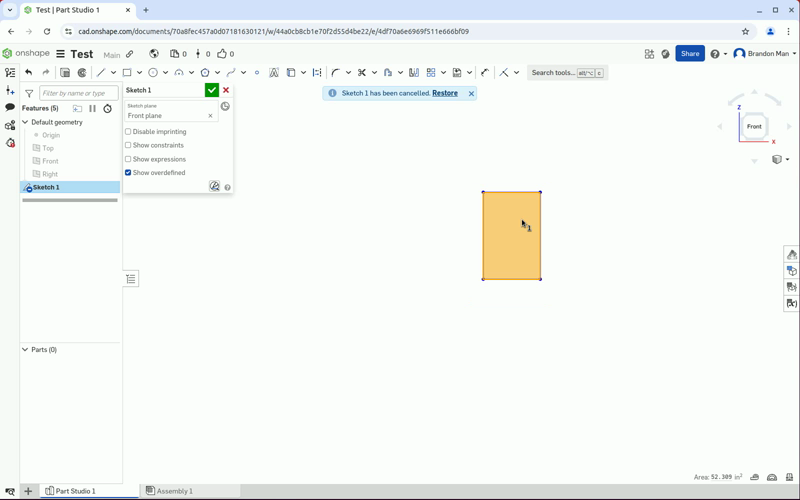
scroll(-6)
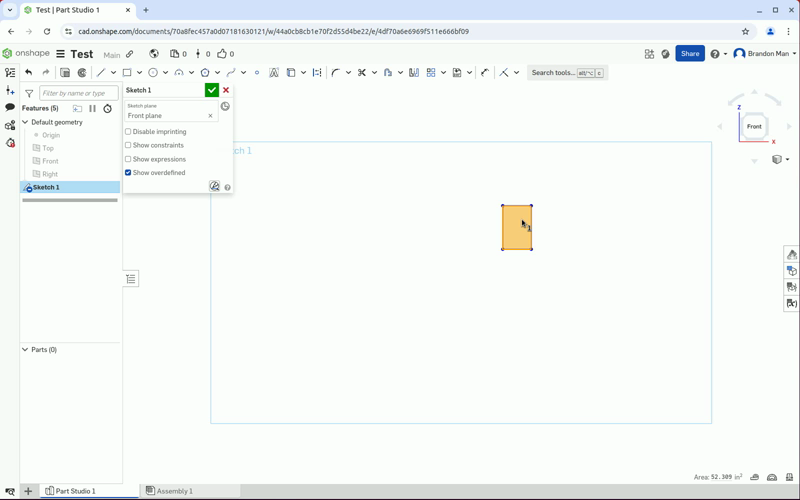
mouse_move(73, 352)
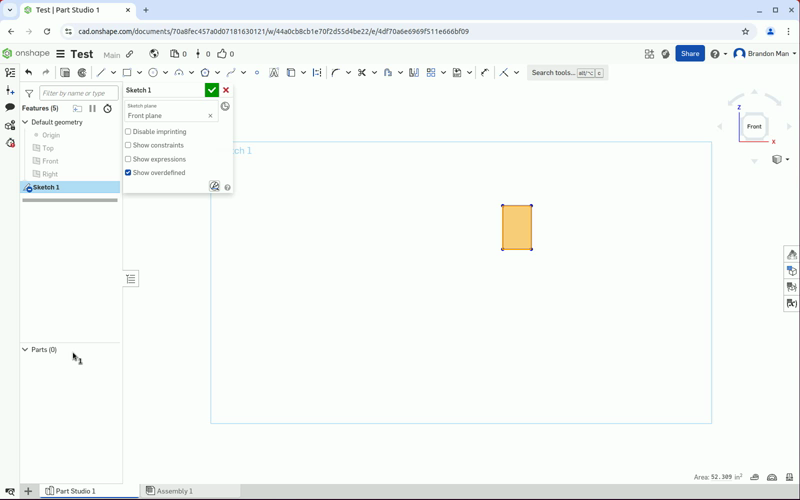
key(shift+y)
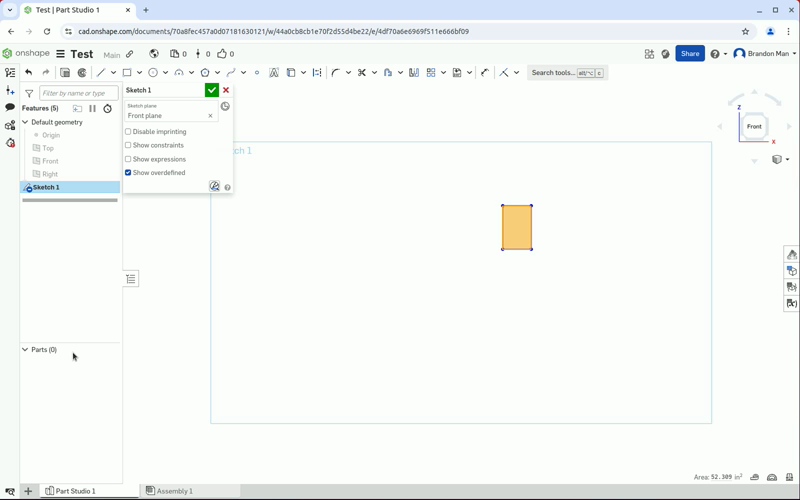
key(shift+e)
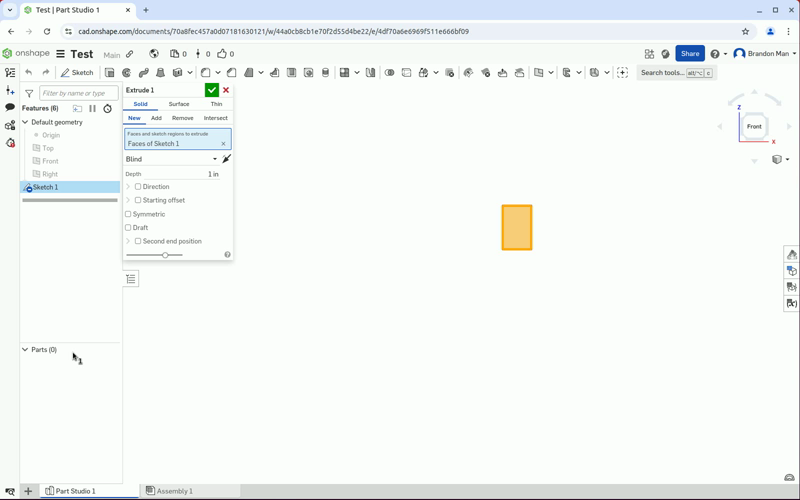
mouse_move(143, 106)
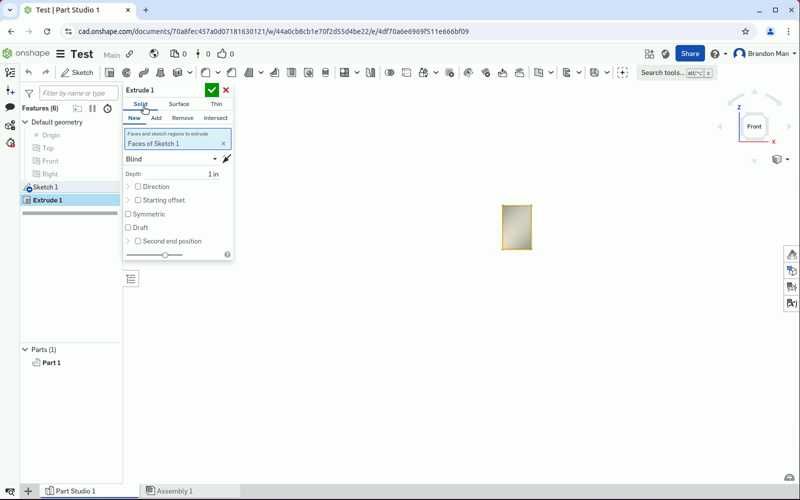
click(143, 106)
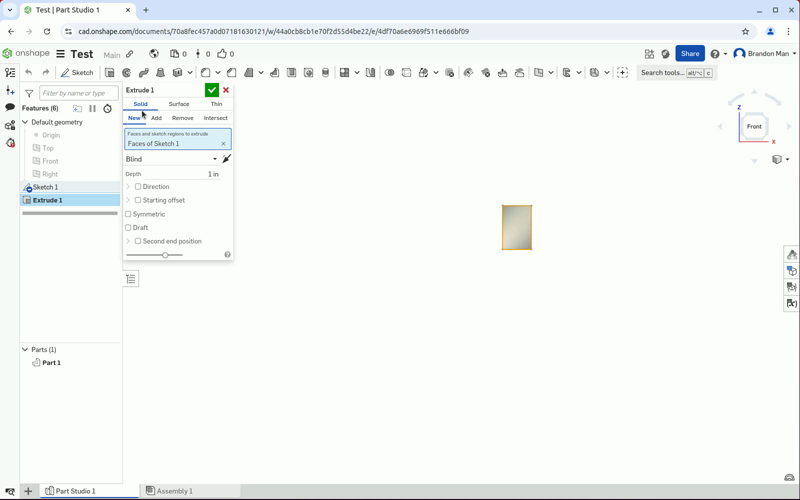
mouse_move(137, 120)
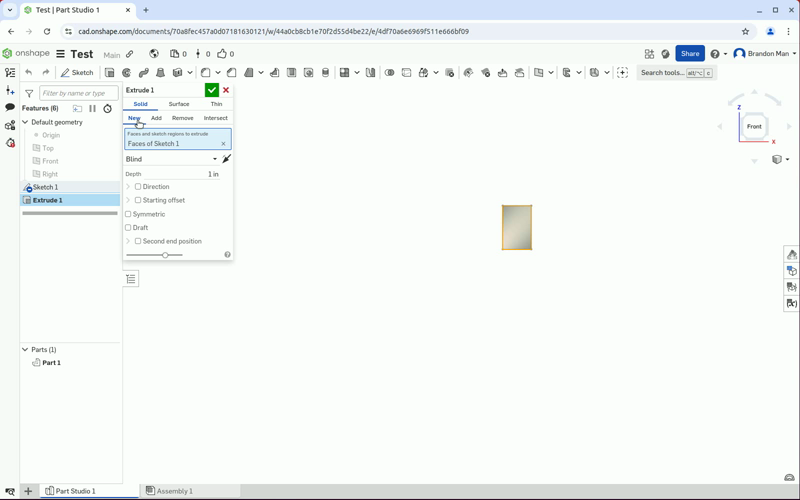
click(137, 120)
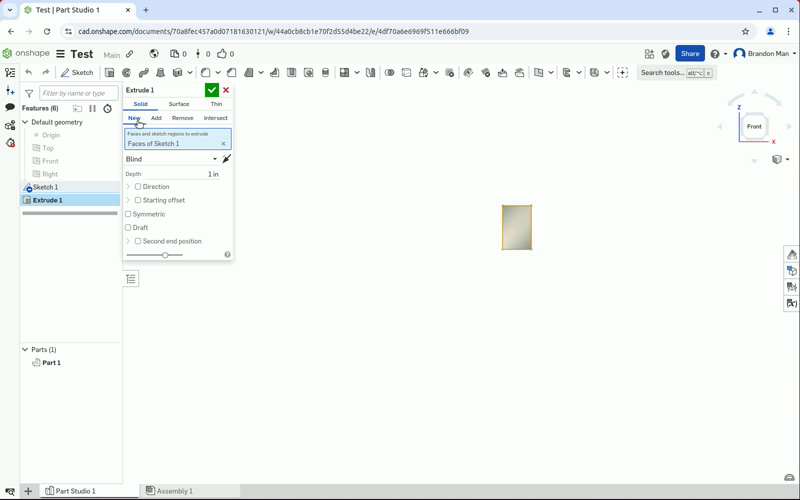
key(tab, 4)
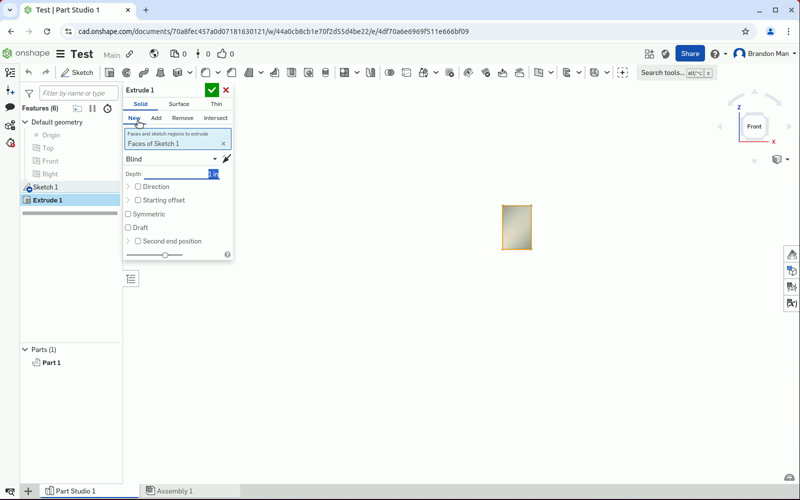
text(6.981)
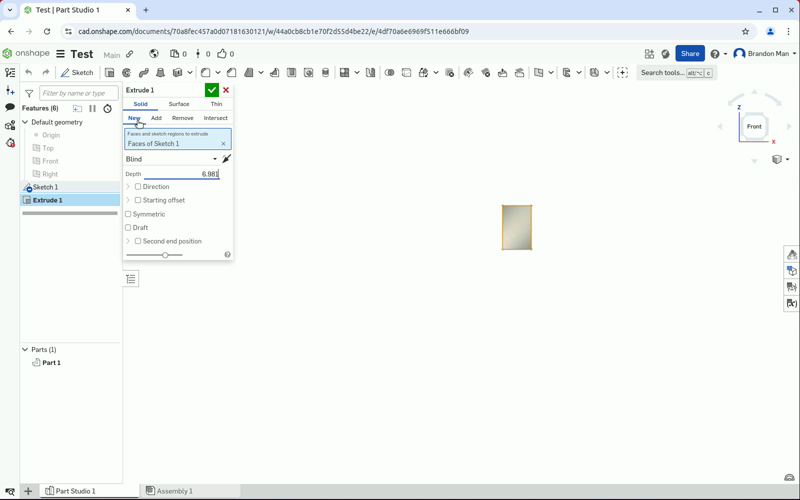
key(enter)
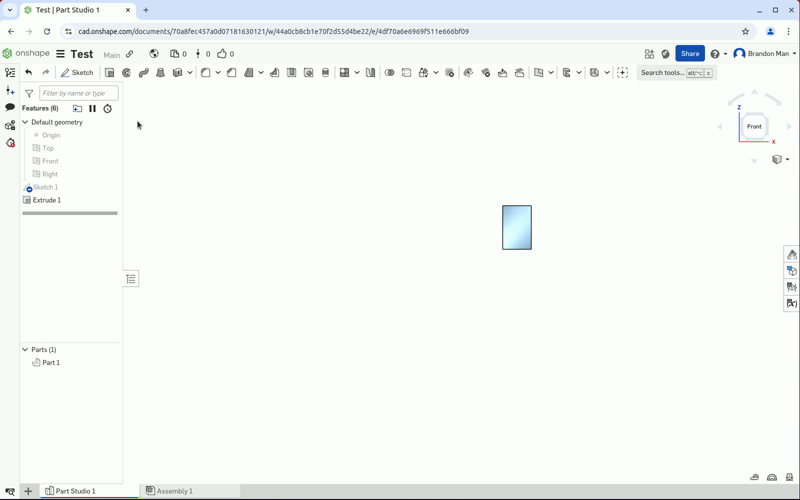
key(shift+h)
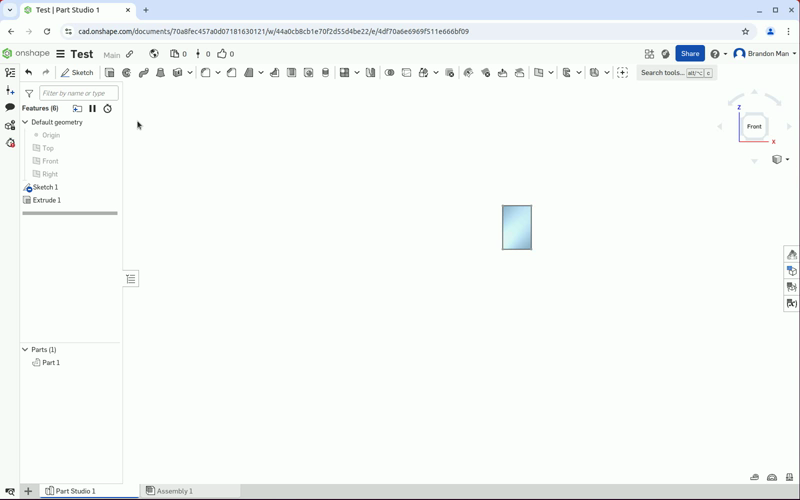
key(shift+h)
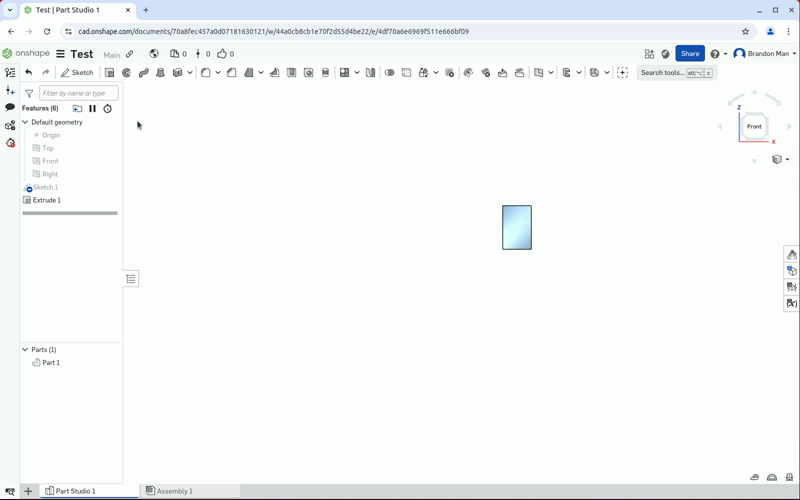
mouse_move(73, 189)
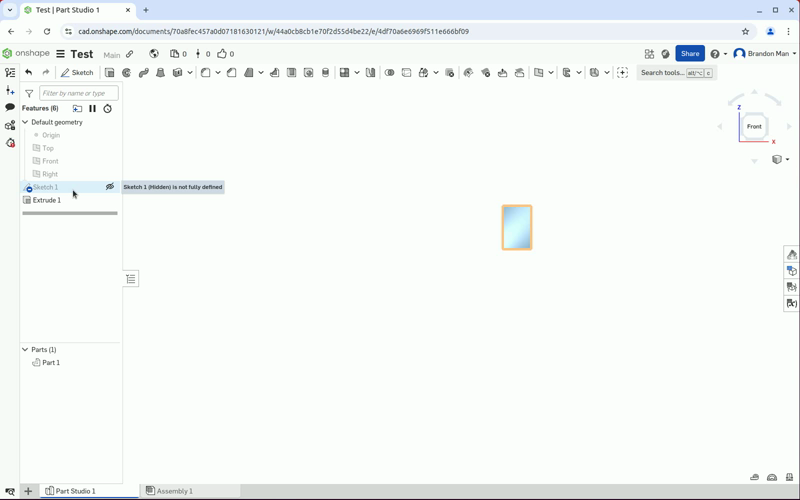
click(73, 189)
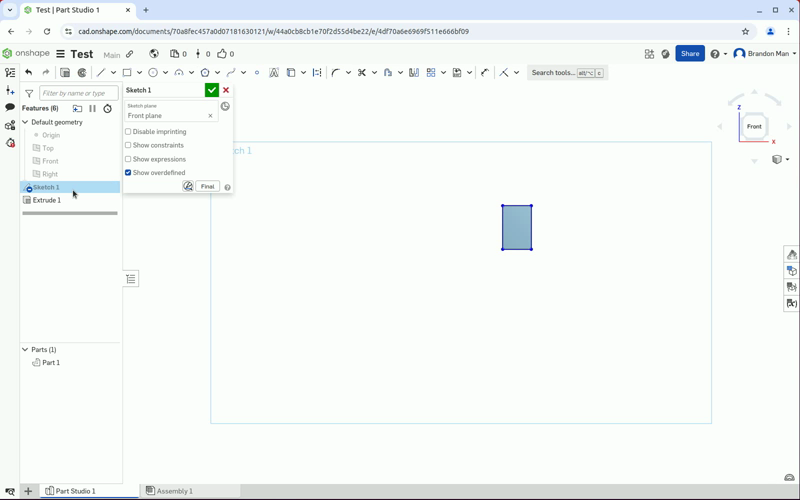
mouse_move(229, 92)
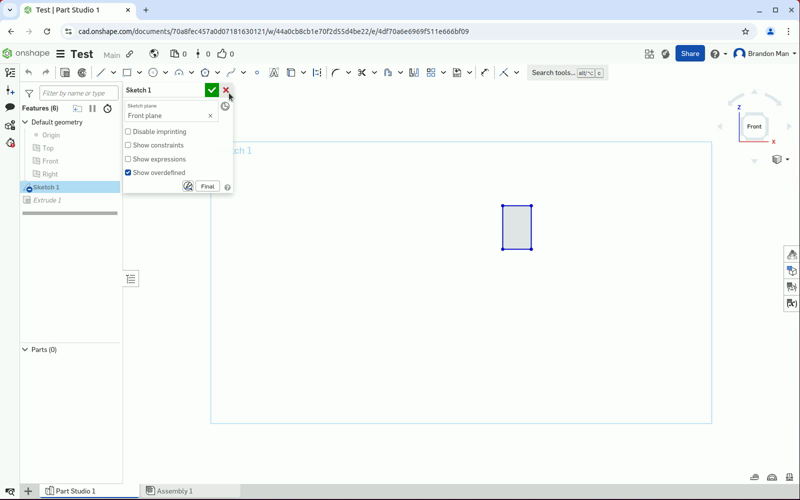
click(229, 92)
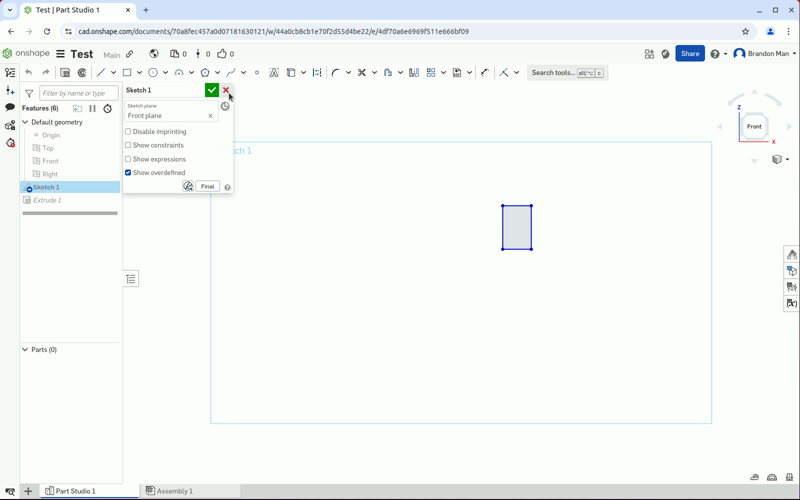
key(shift+s)
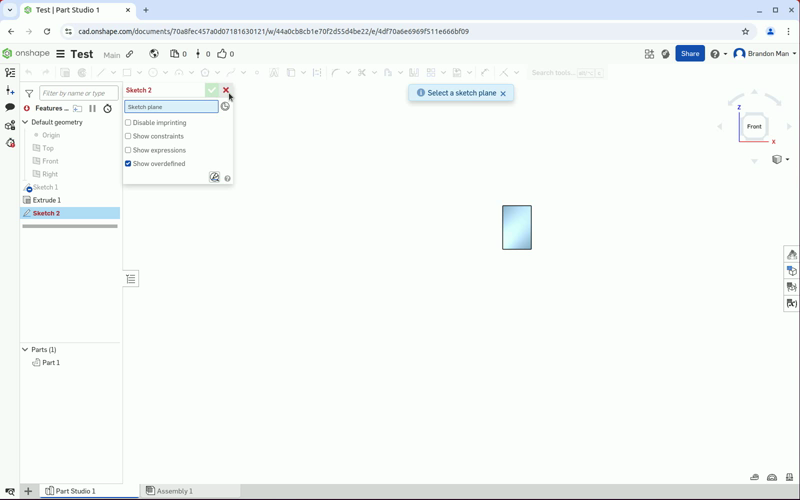
mouse_move(73, 163)
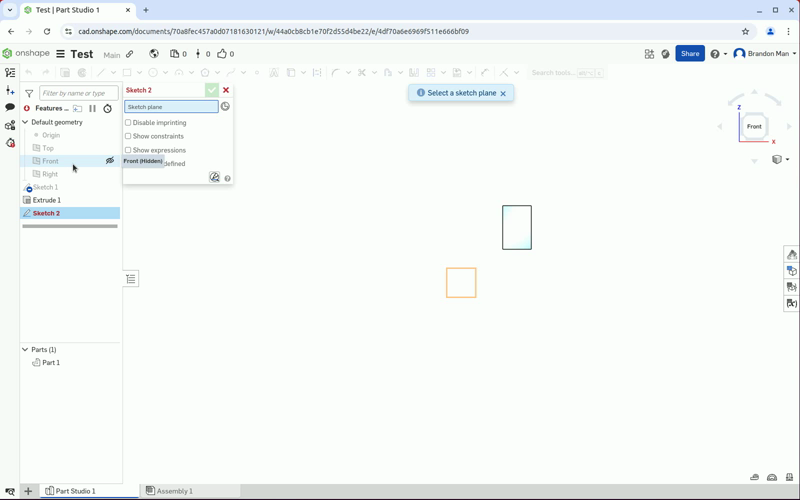
click(73, 163)
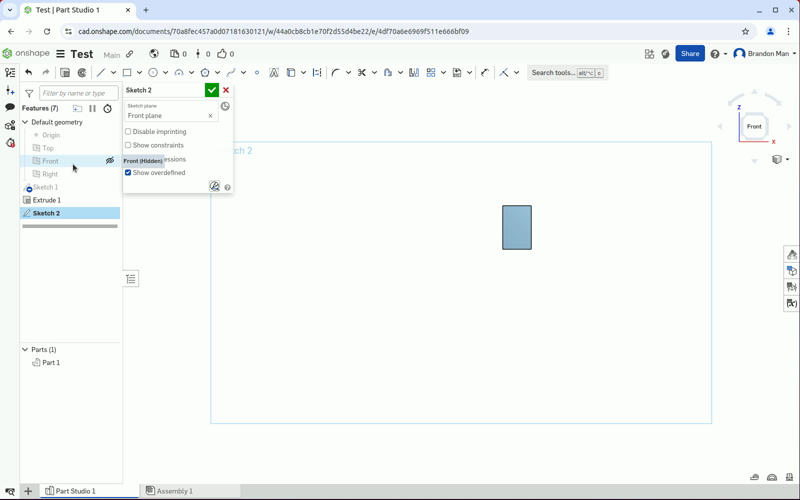
mouse_move(73, 352)
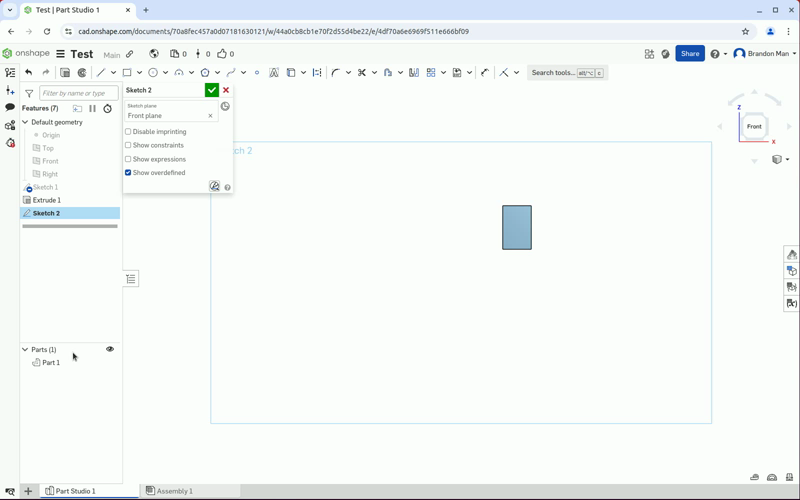
key(y)
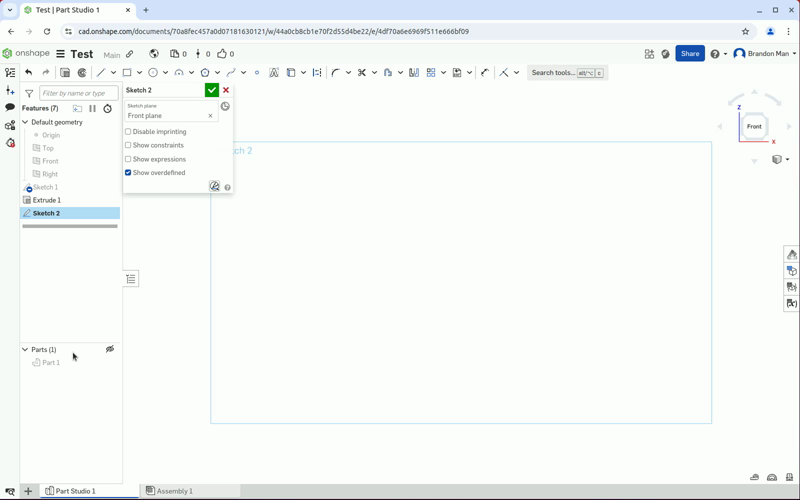
key(l)
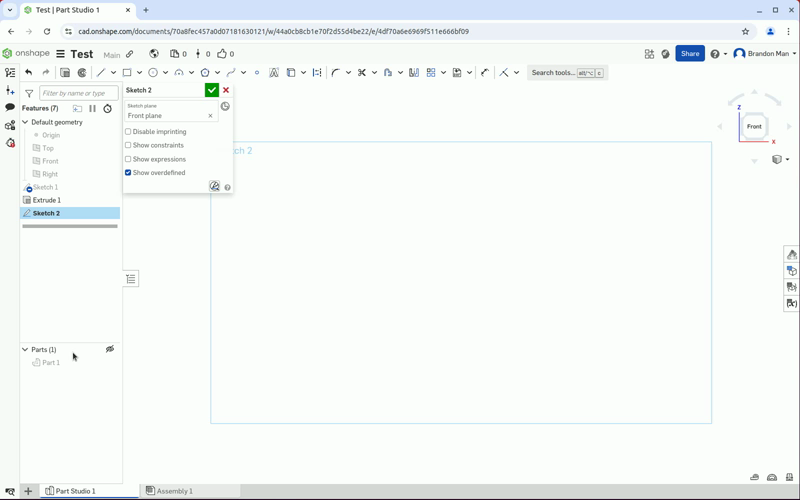
key_down(shift)
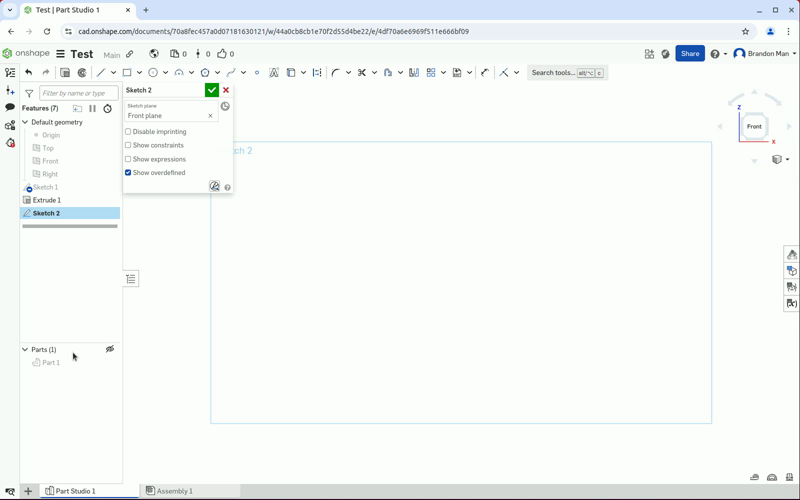
mouse_move(460, 282)
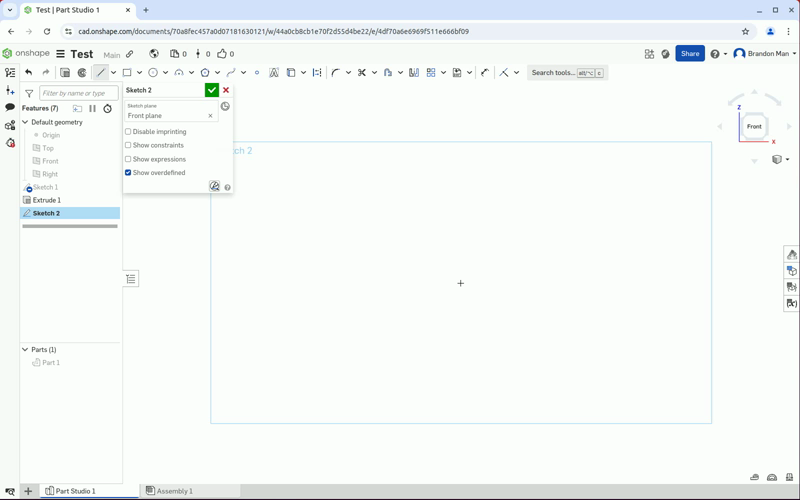
click(460, 282)
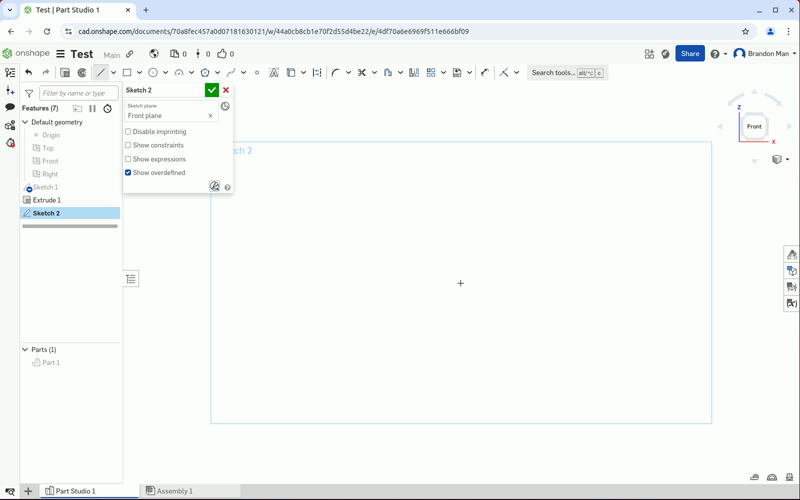
key_up(shift)
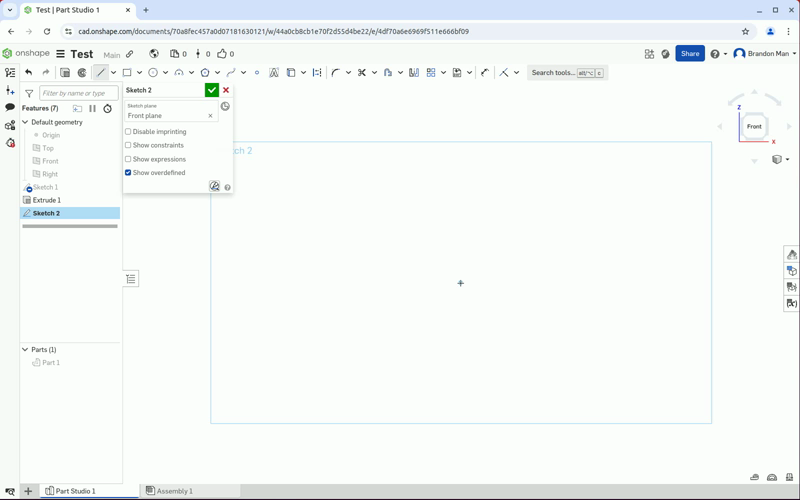
key_down(shift)
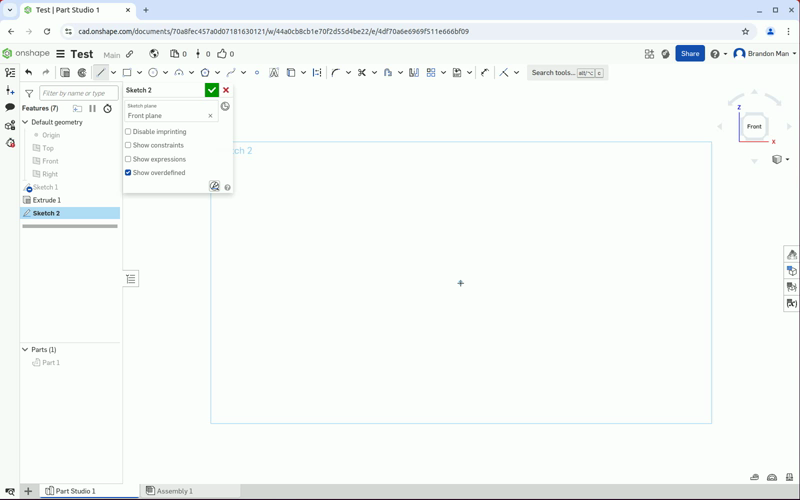
mouse_move(573, 282)
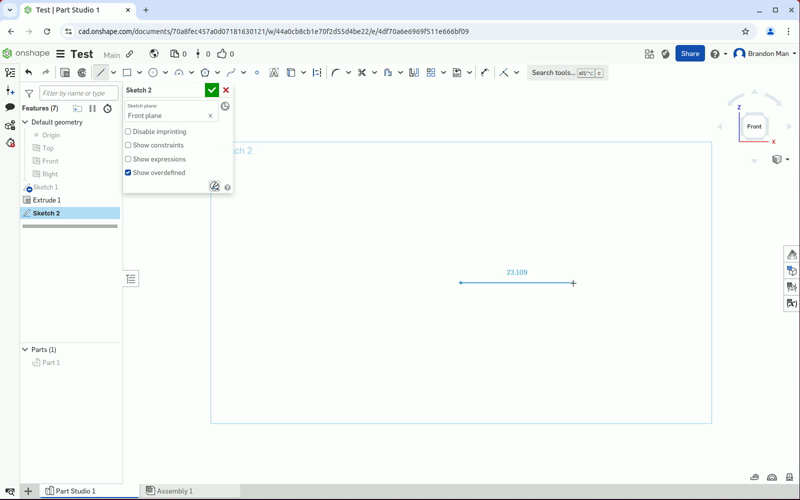
click(573, 282)
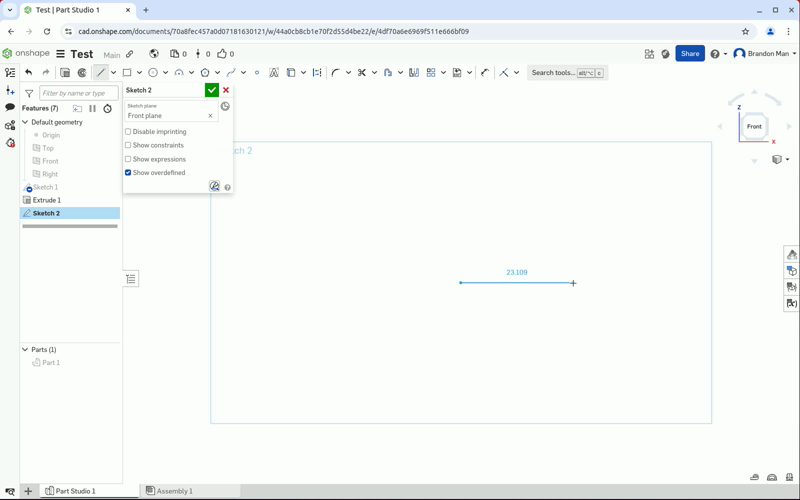
key_up(shift)
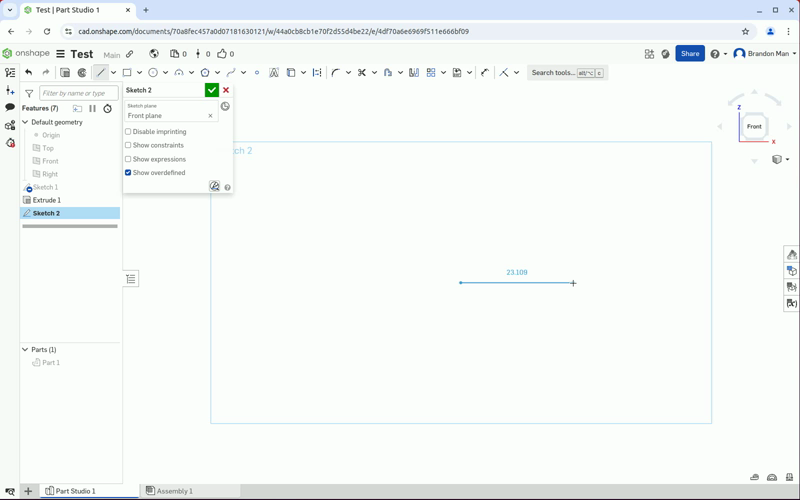
key_down(shift)
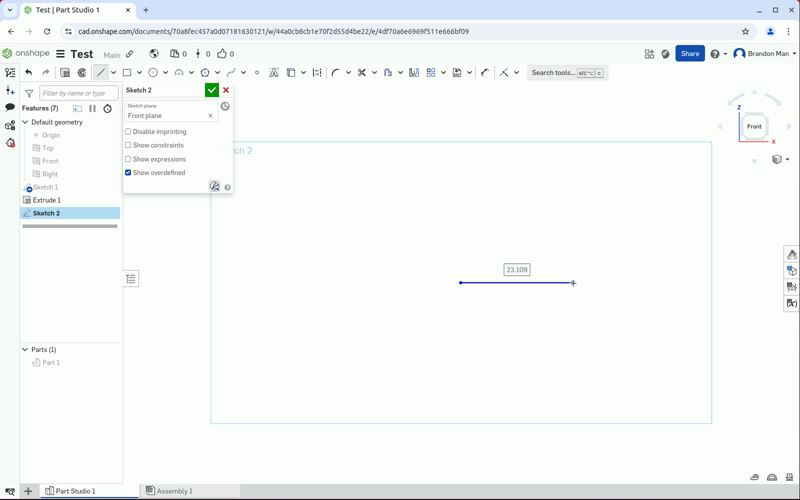
mouse_move(589, 282)
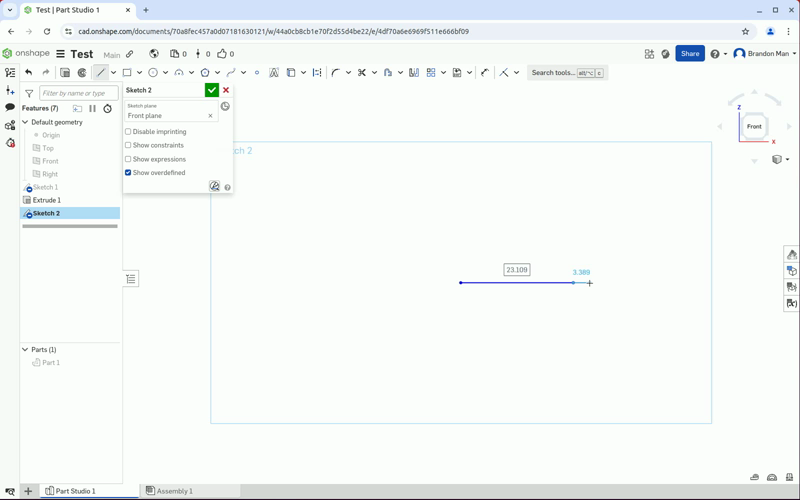
mouse_move(573, 249)
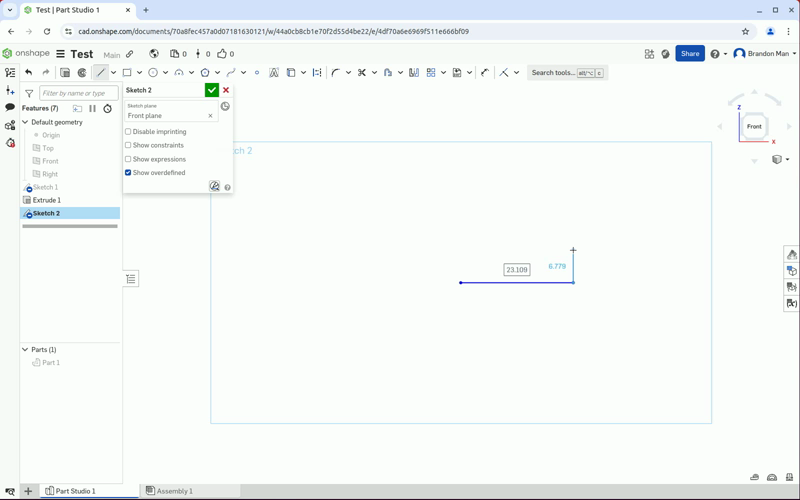
click(573, 249)
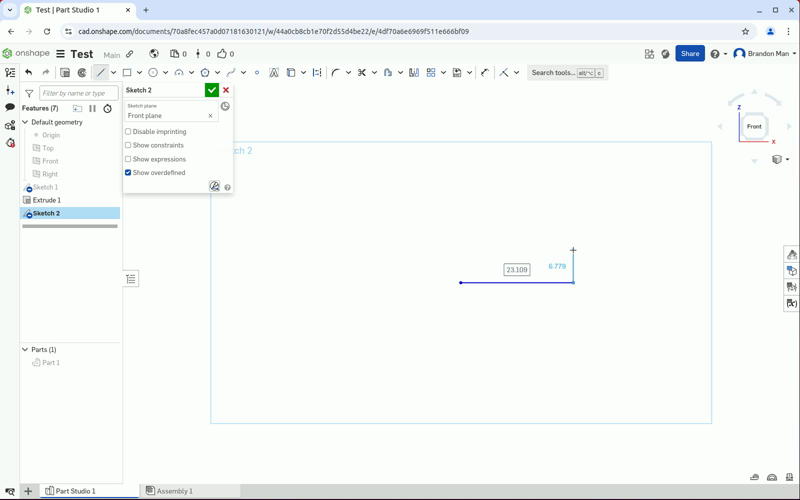
key_up(shift)
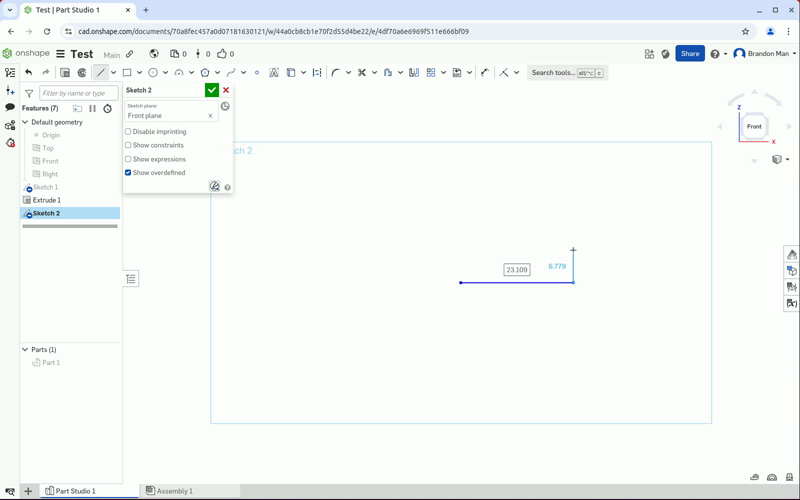
key_down(shift)
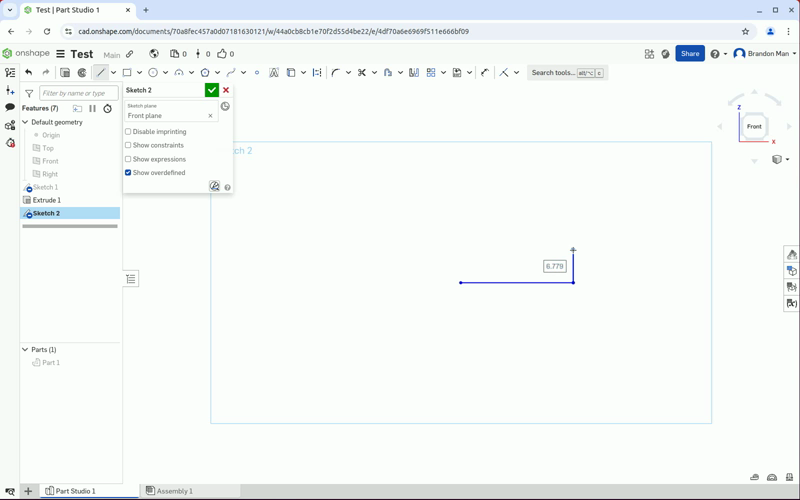
mouse_move(589, 249)
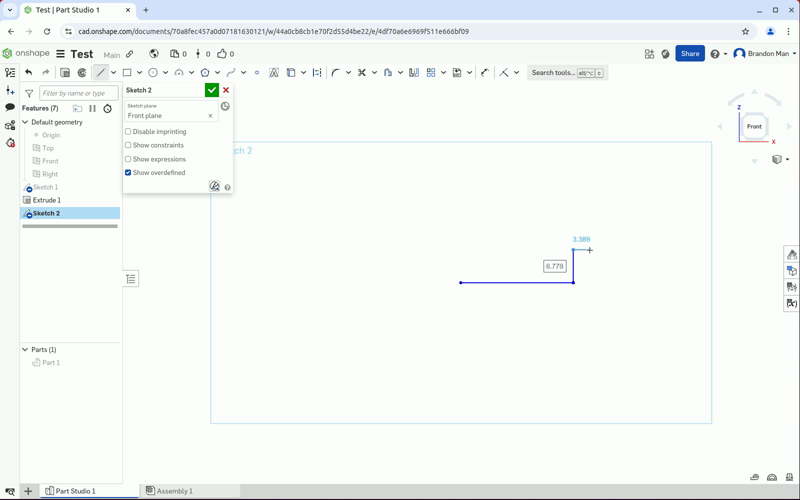
mouse_move(530, 249)
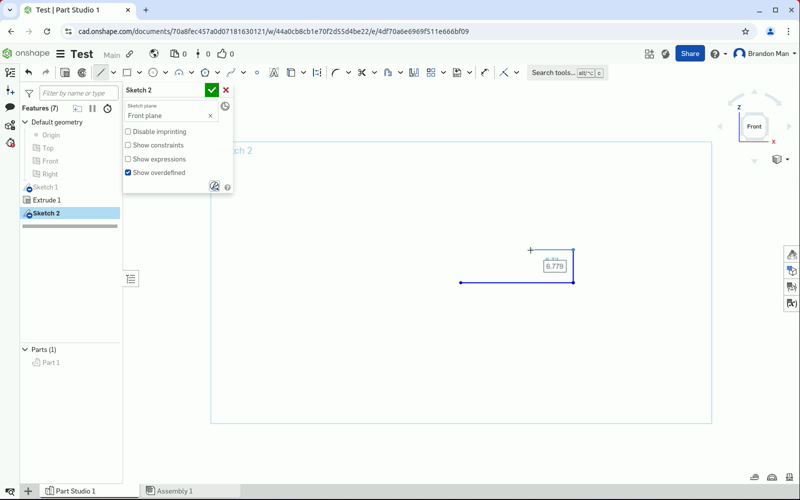
click(530, 249)
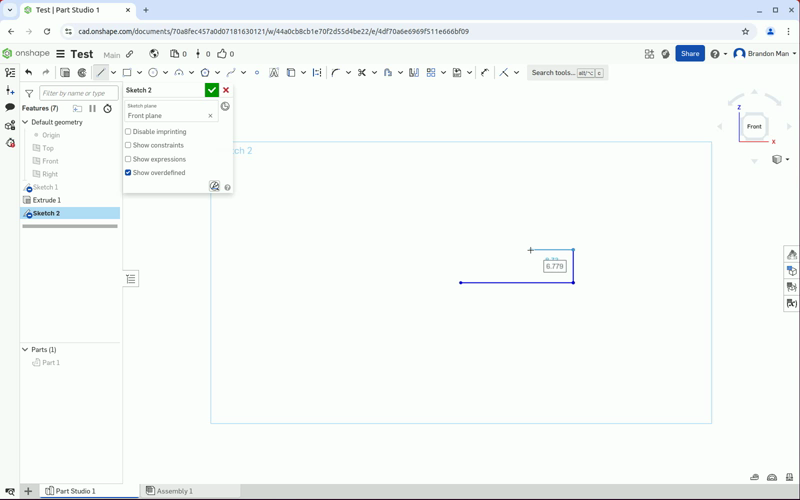
key_up(shift)
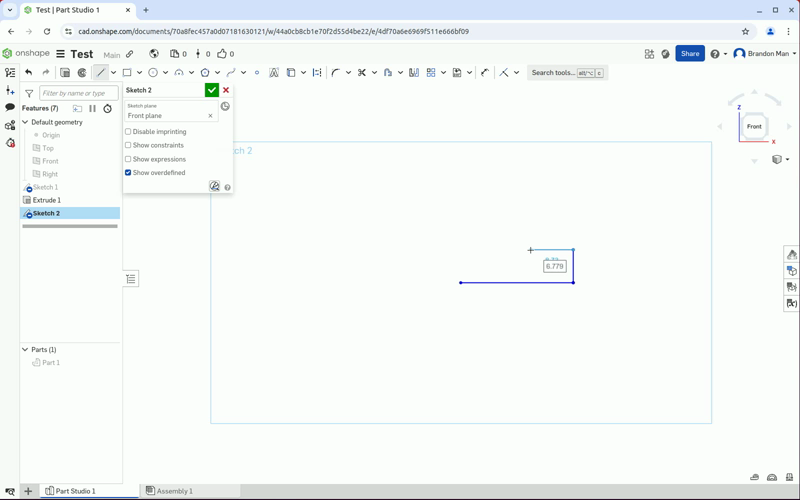
key_down(shift)
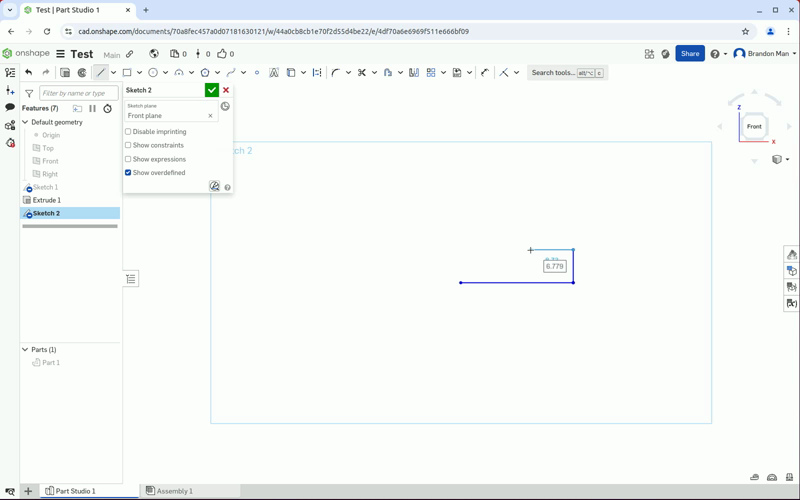
mouse_move(560, 249)
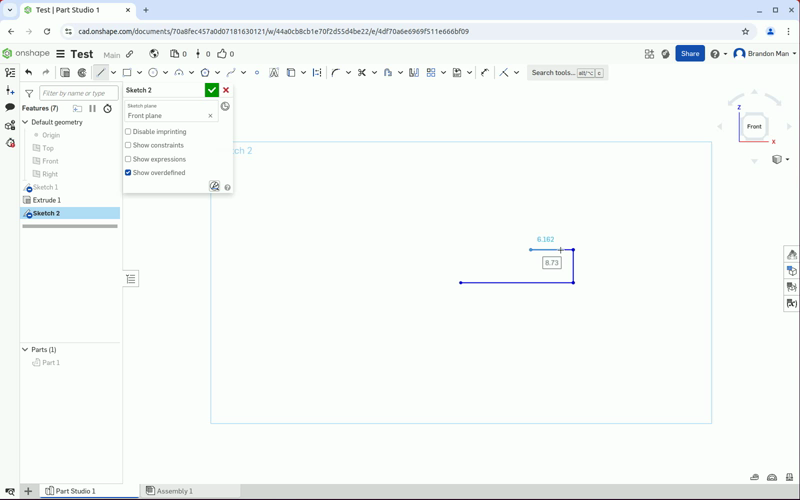
mouse_move(503, 249)
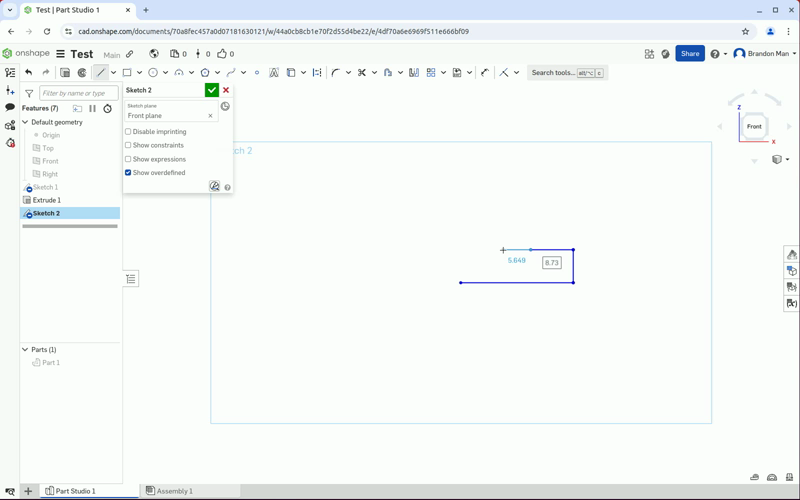
click(503, 249)
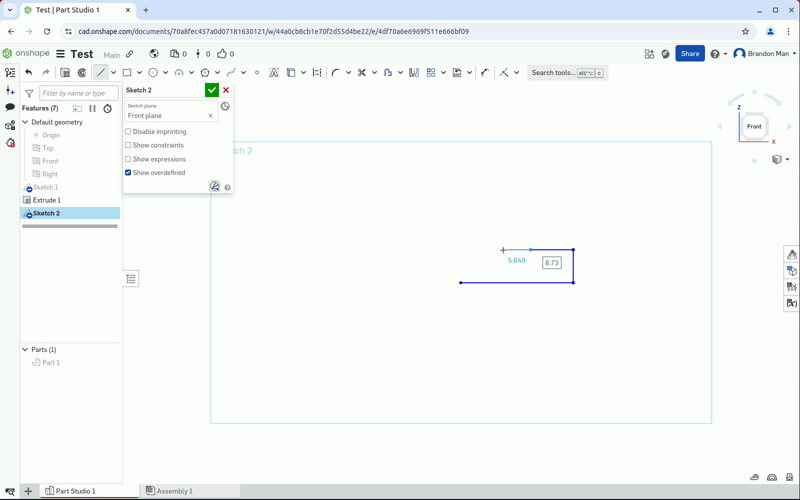
key_up(shift)
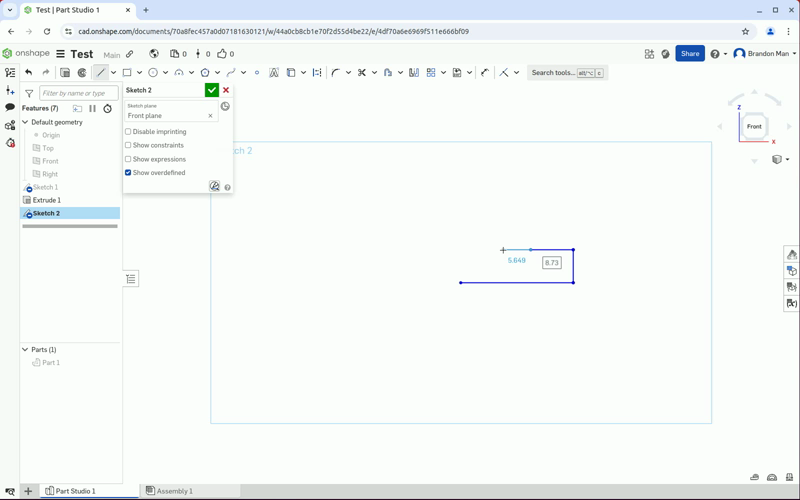
key_down(shift)
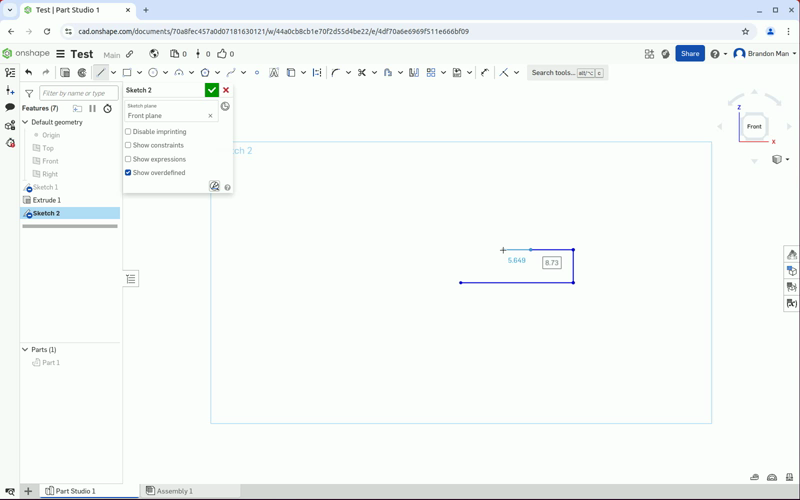
mouse_move(533, 249)
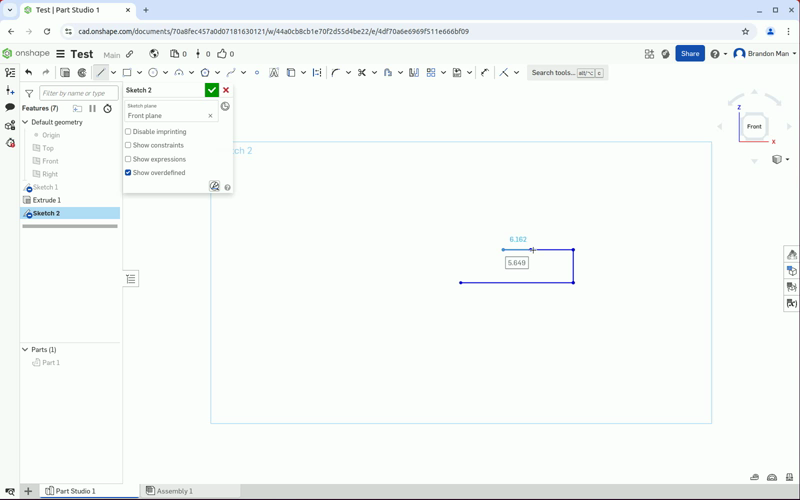
mouse_move(460, 249)
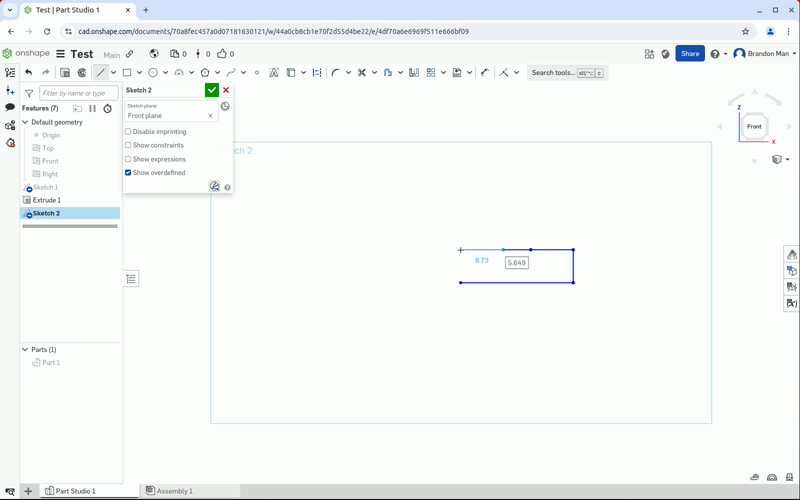
click(460, 249)
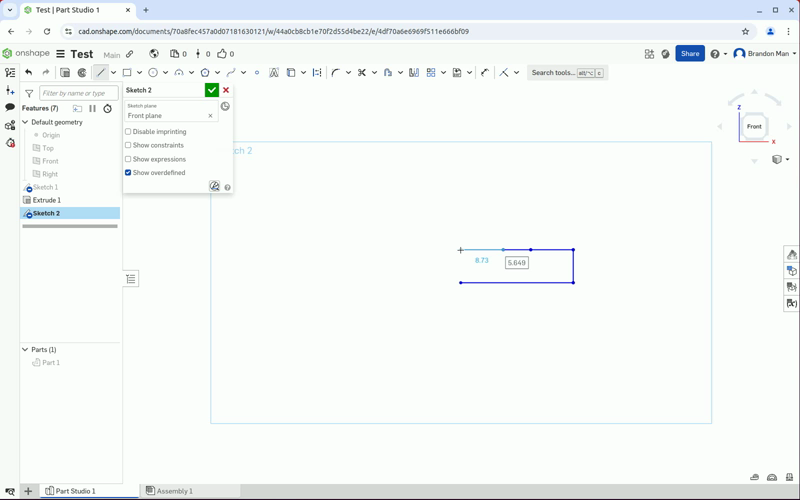
key_up(shift)
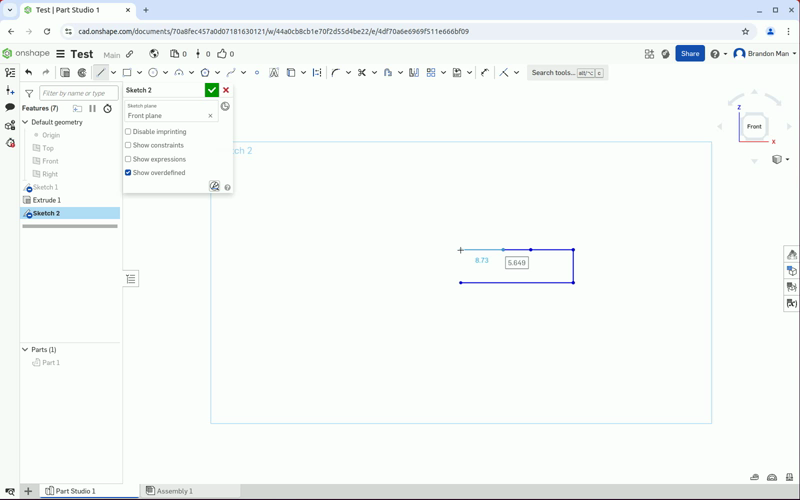
mouse_move(490, 249)
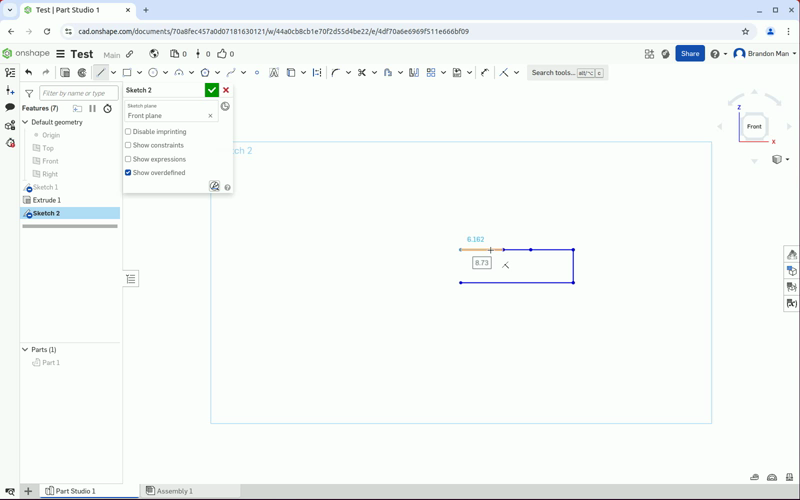
key_down(shift)
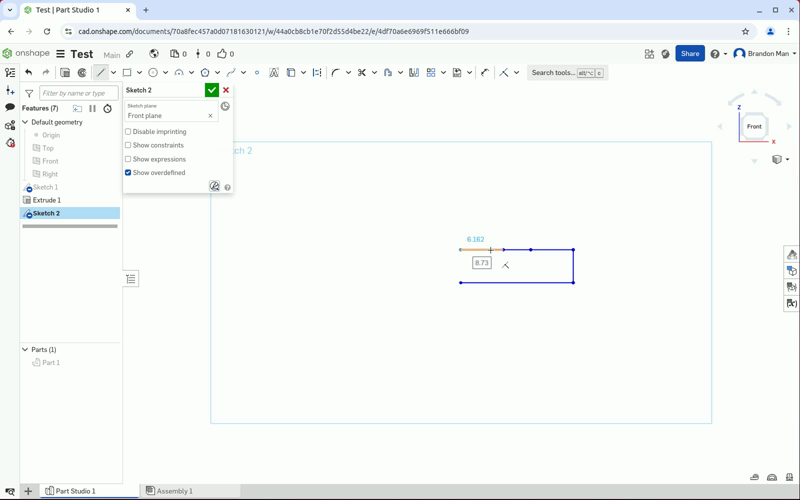
mouse_move(460, 282)
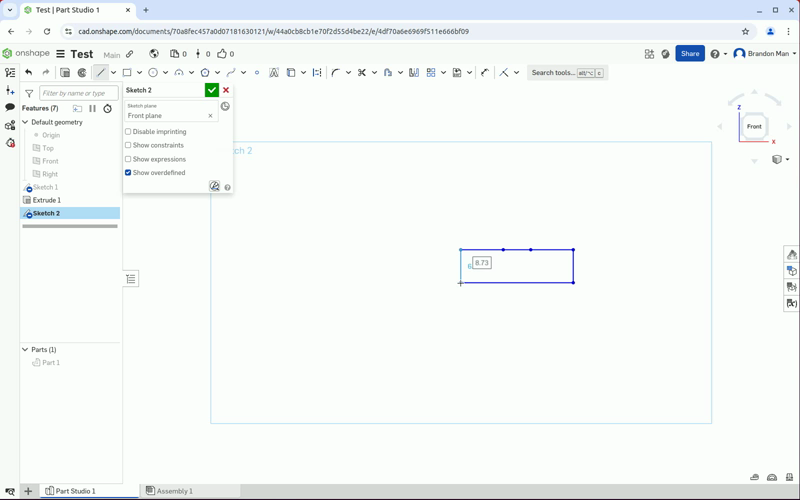
key_up(shift)
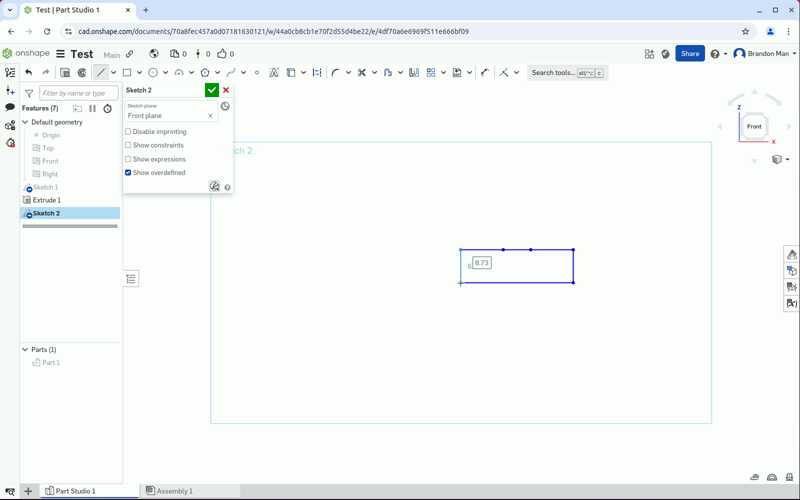
click(460, 282)
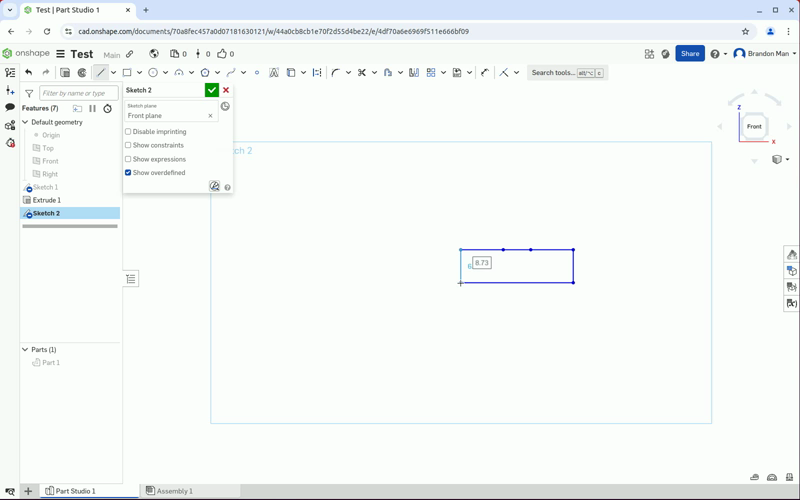
key(esc)
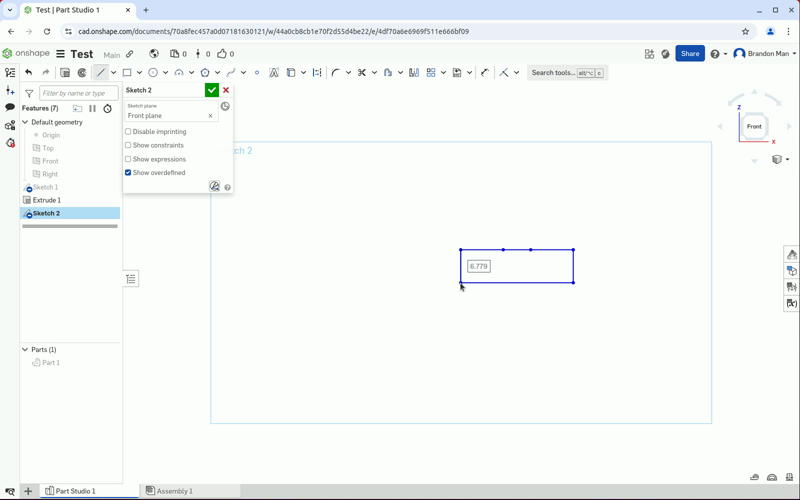
key(c)
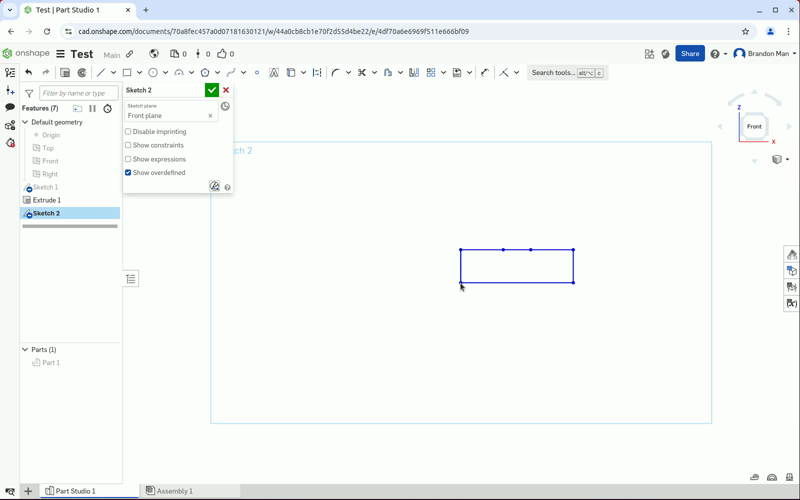
key_down(shift)
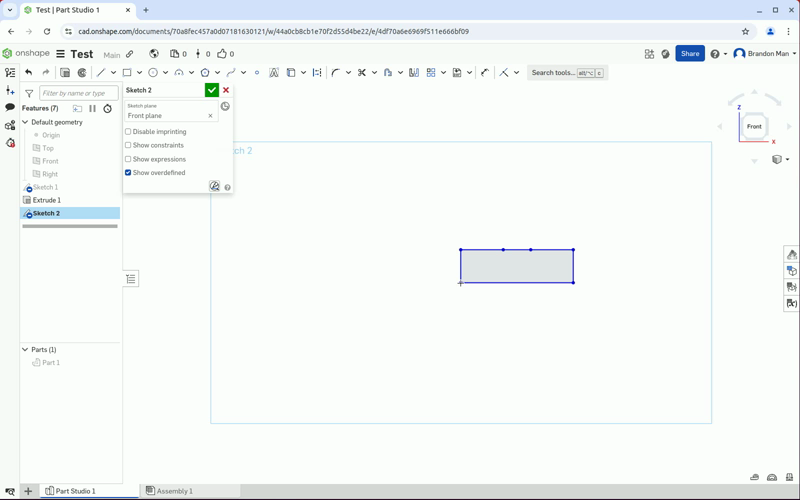
mouse_move(489, 266)
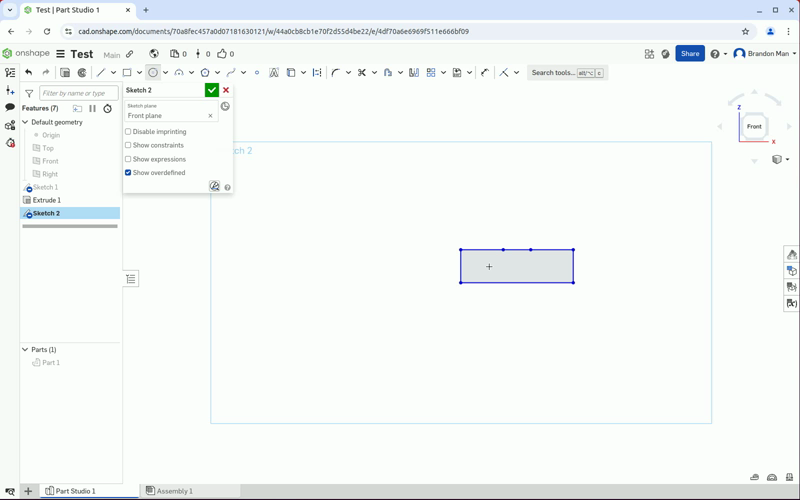
click(489, 266)
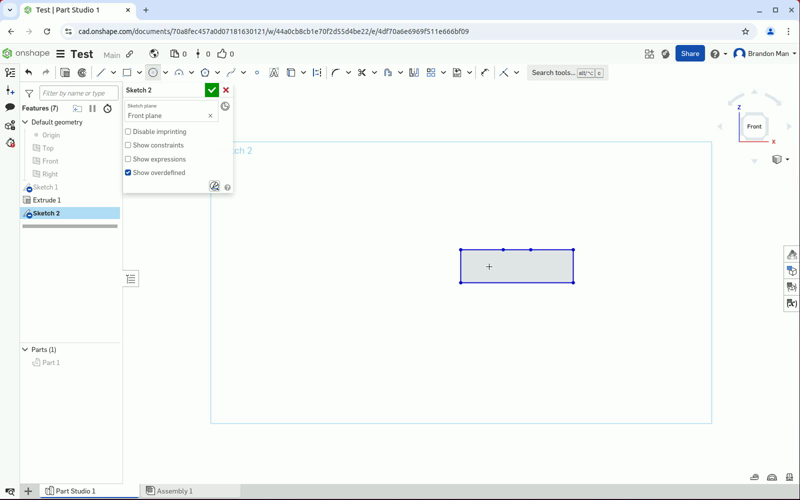
key_up(shift)
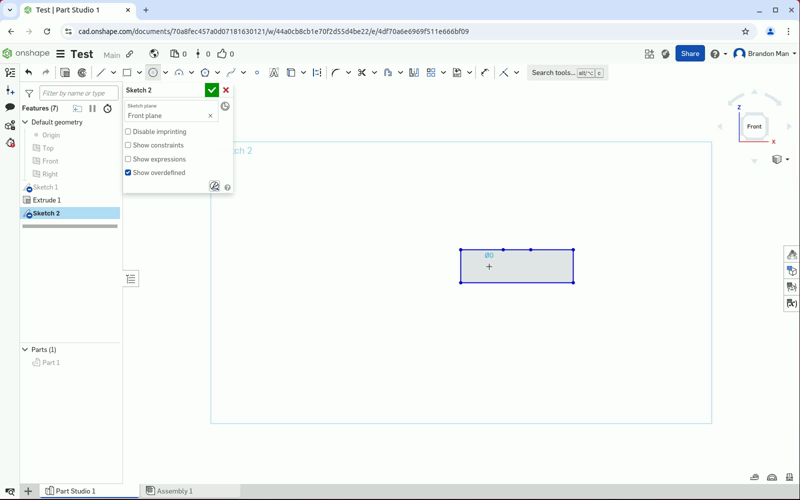
mouse_move(497, 266)
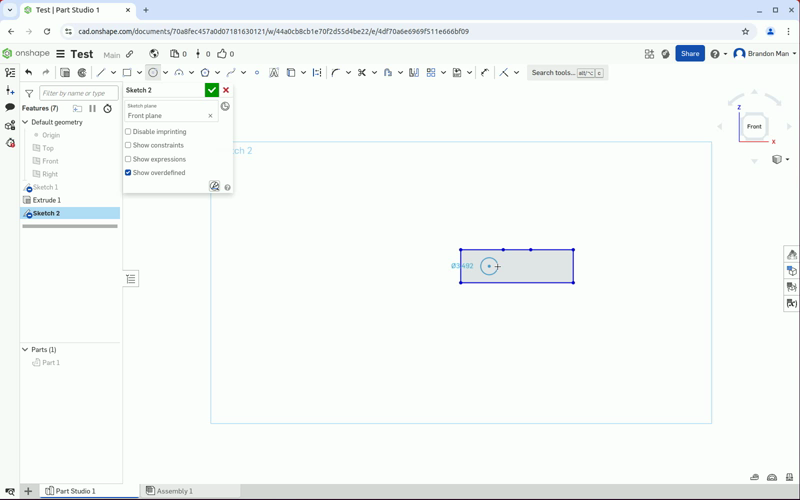
click(497, 266)
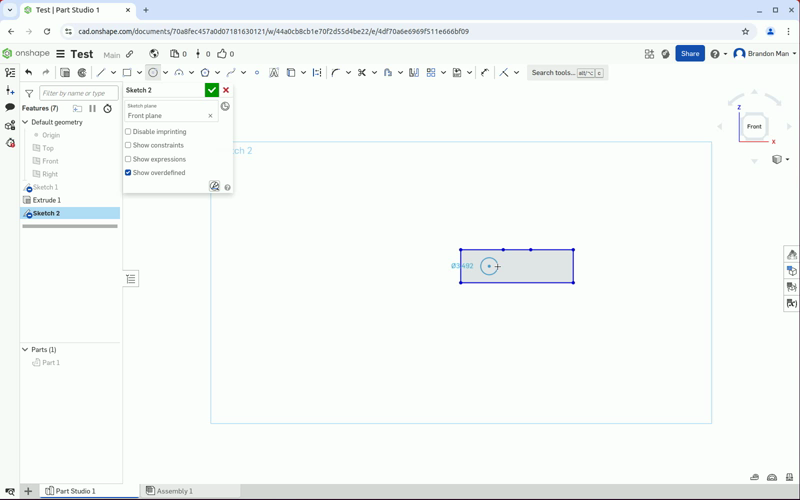
key(esc)
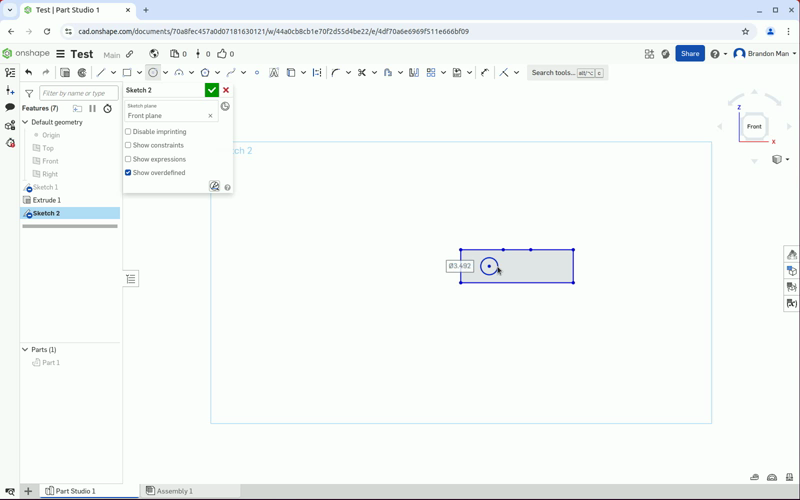
key(c)
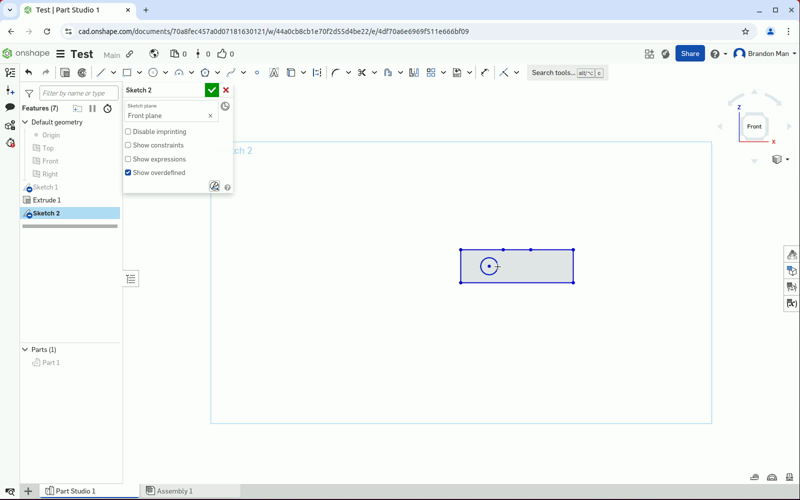
key_down(shift)
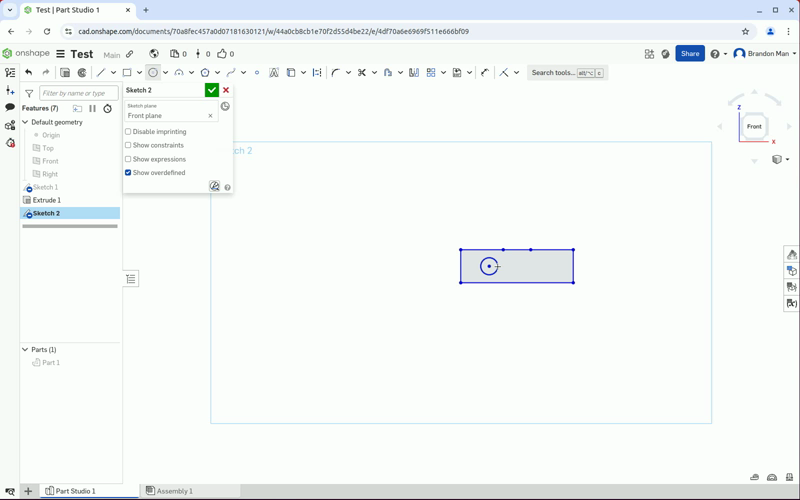
mouse_move(544, 266)
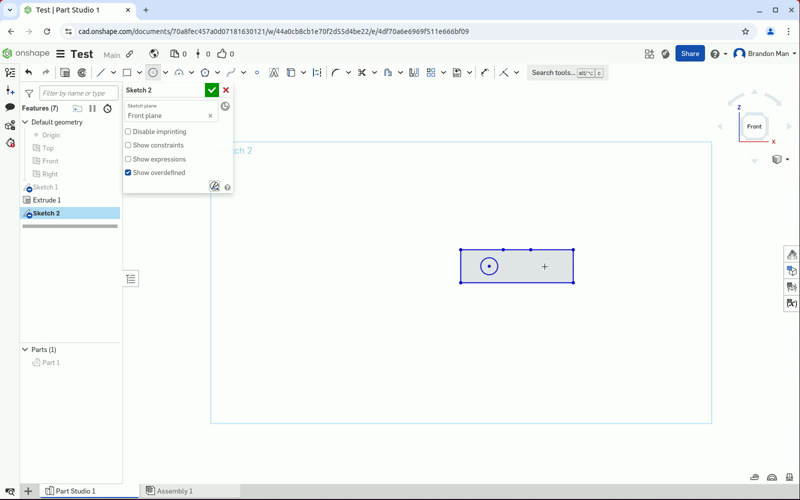
click(544, 266)
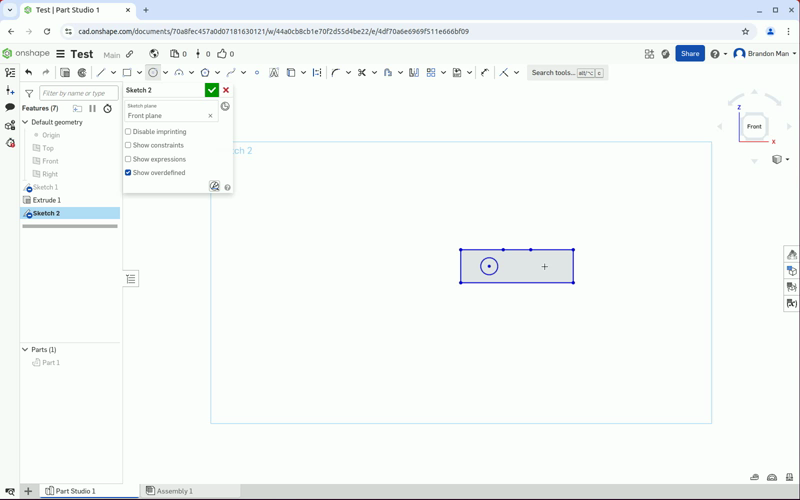
key_up(shift)
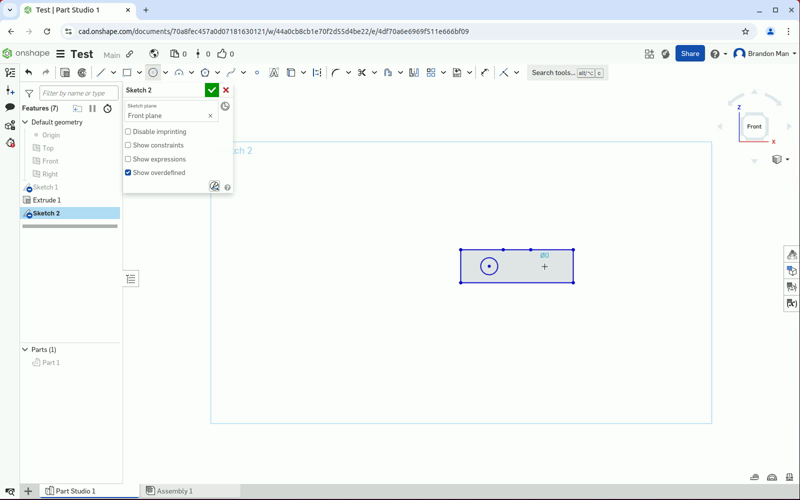
mouse_move(553, 266)
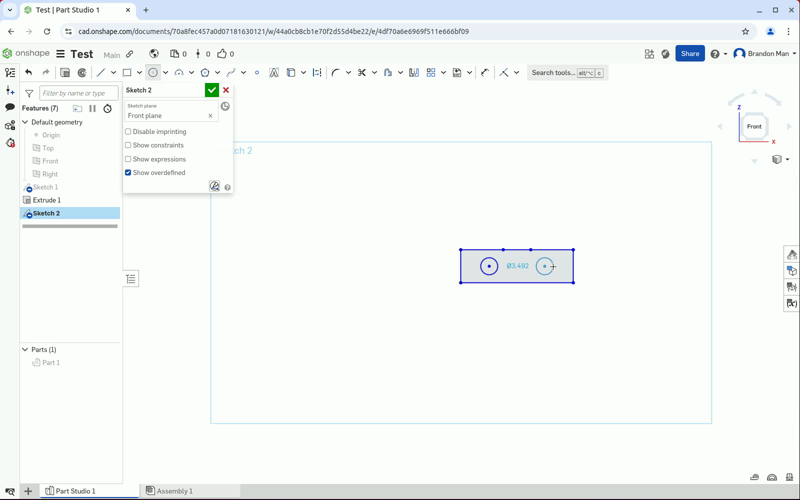
click(553, 266)
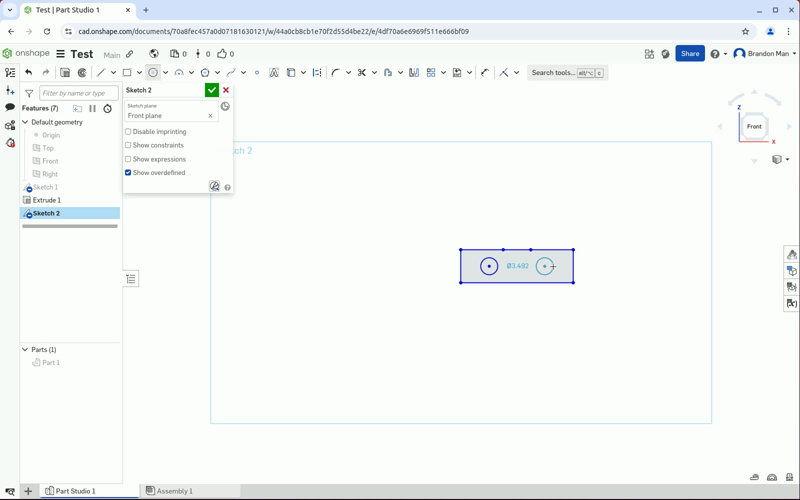
key(esc)
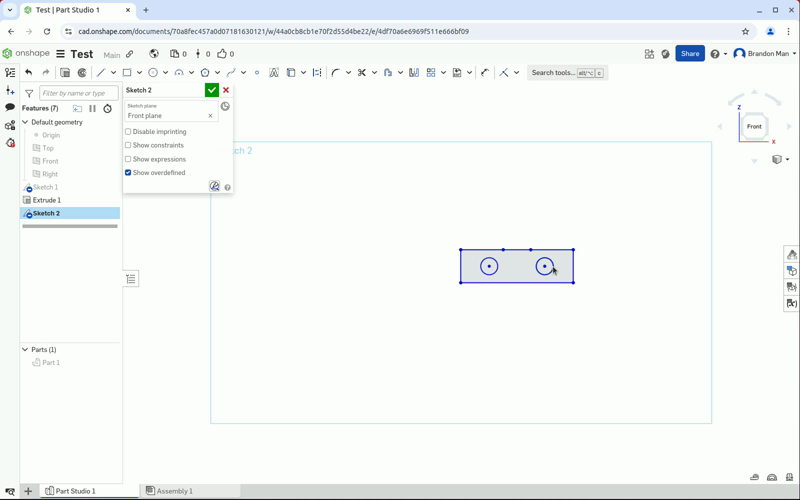
mouse_move(469, 263)
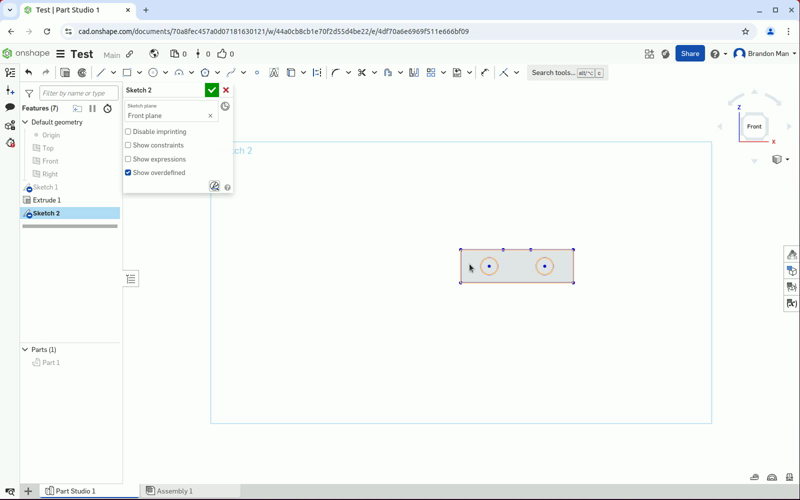
click(469, 263)
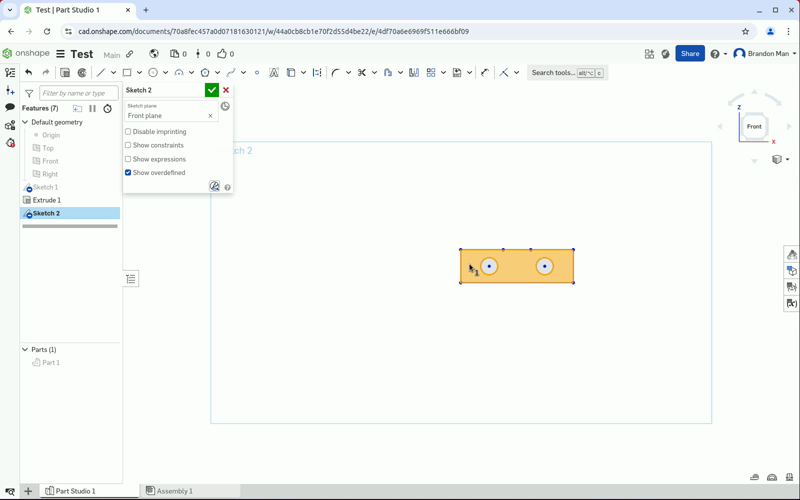
mouse_move(73, 352)
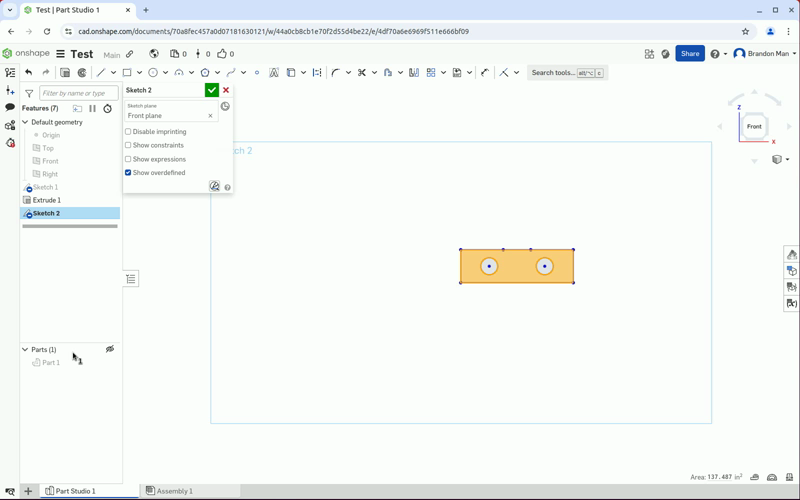
key(shift+y)
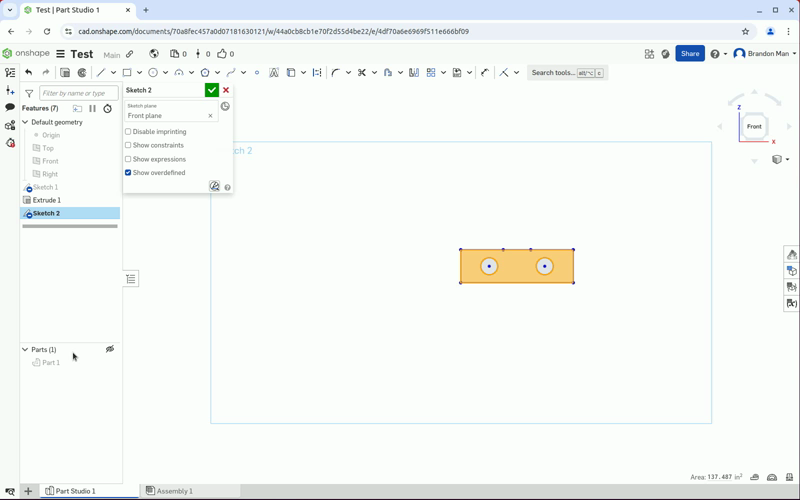
key(shift+e)
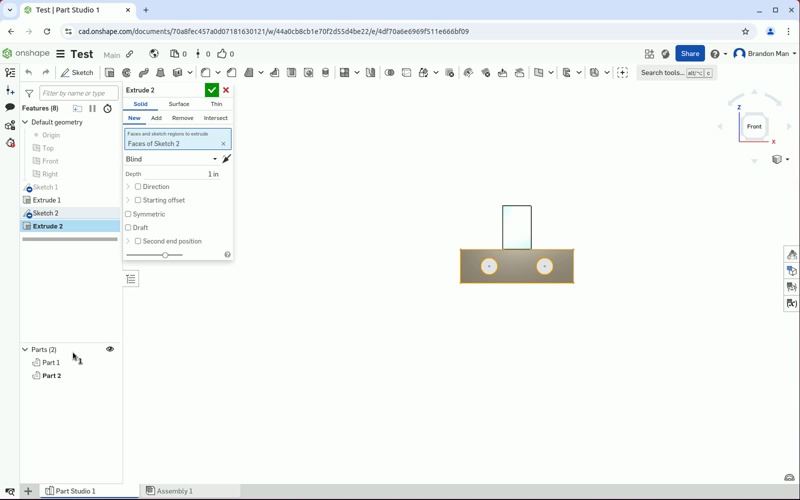
mouse_move(143, 106)
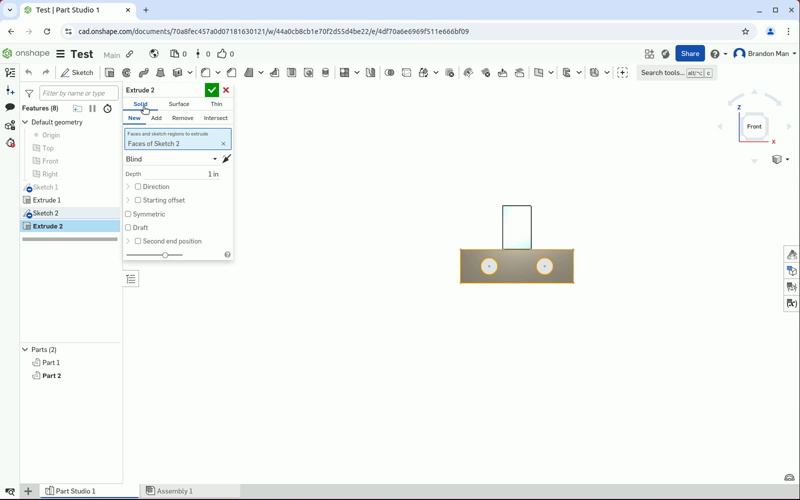
click(143, 106)
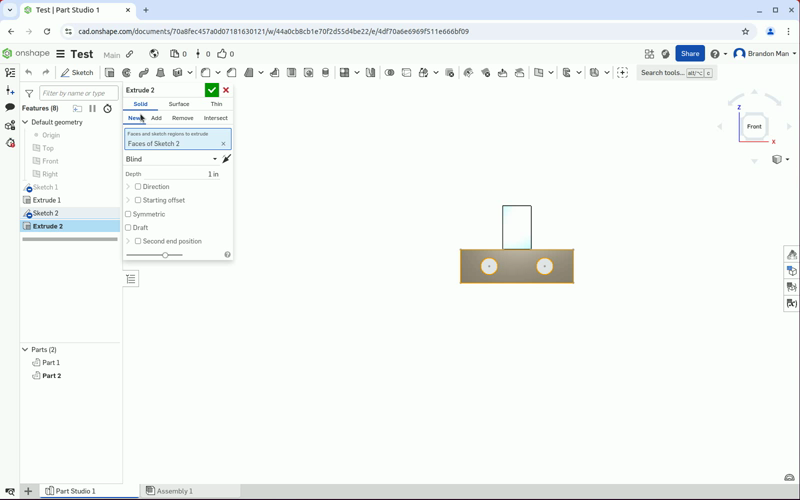
mouse_move(137, 120)
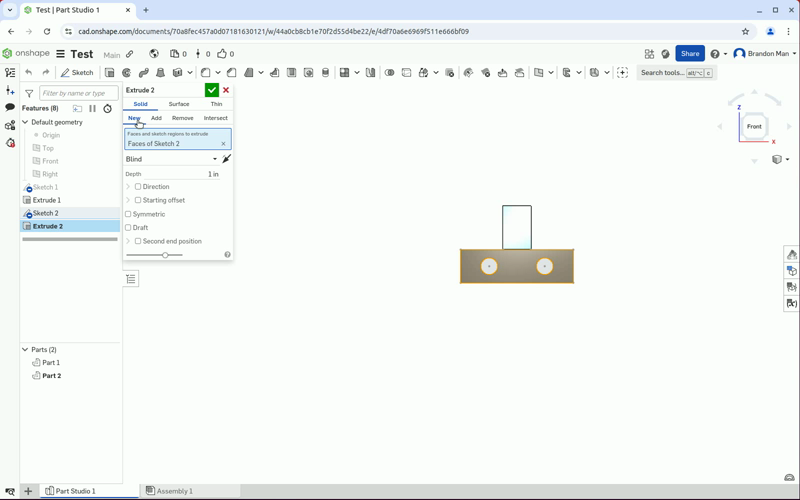
click(137, 120)
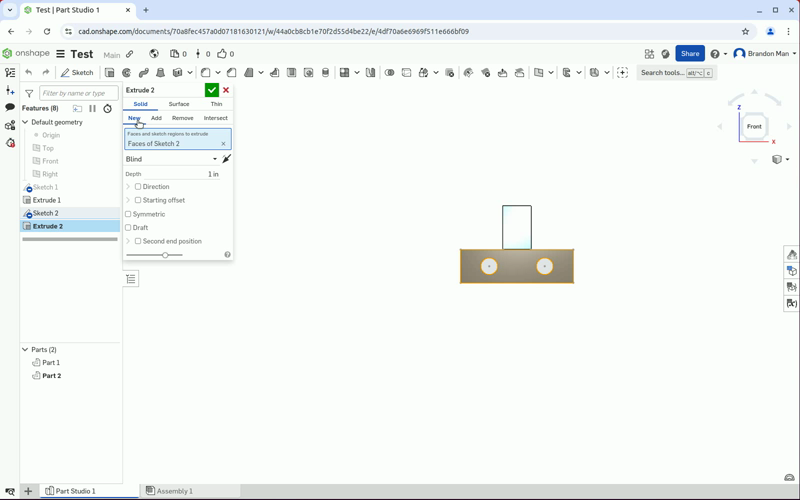
key(tab, 4)
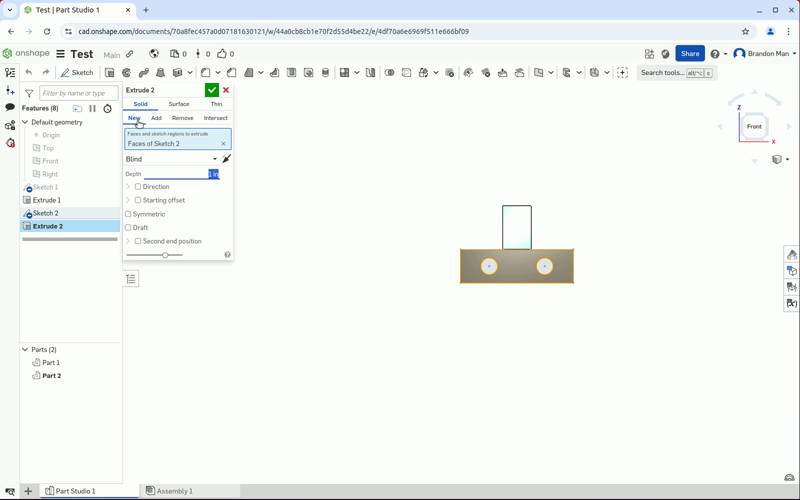
text(6.981)
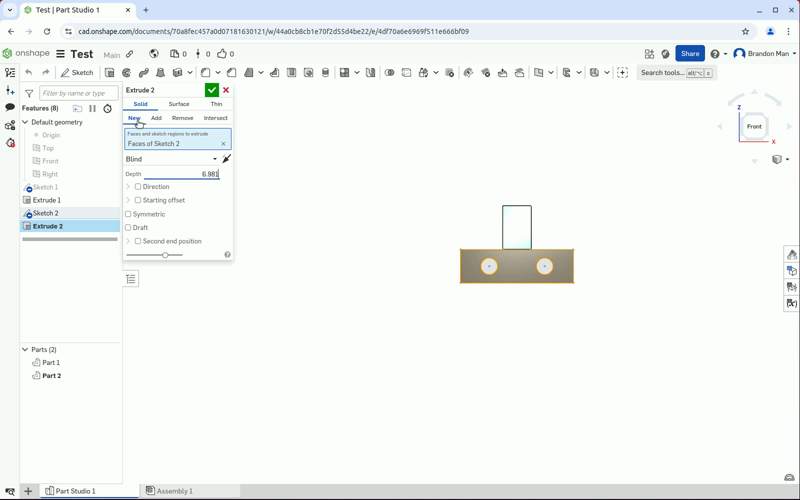
key(enter)
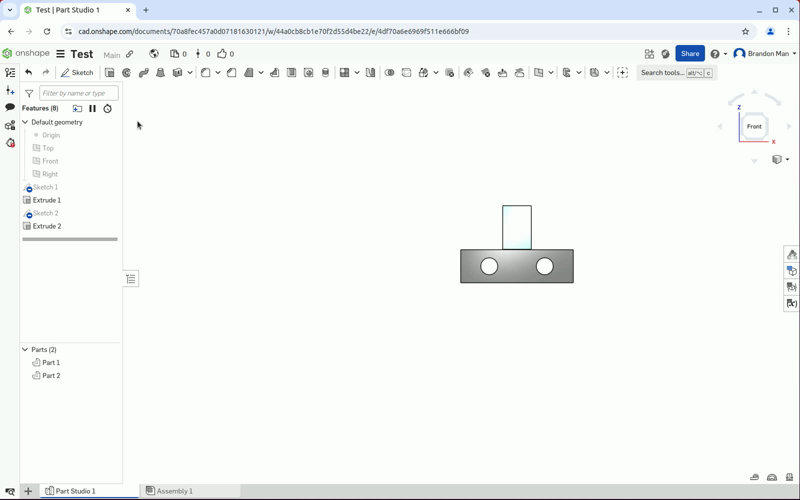
key(shift+h)
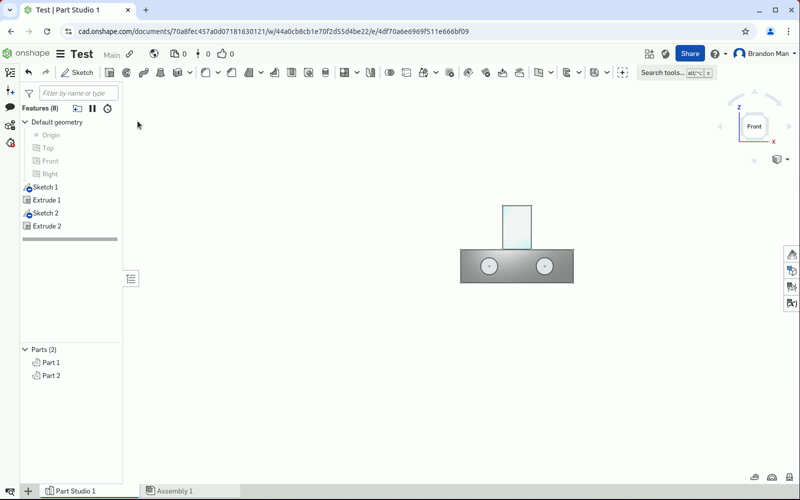
key(shift+h)
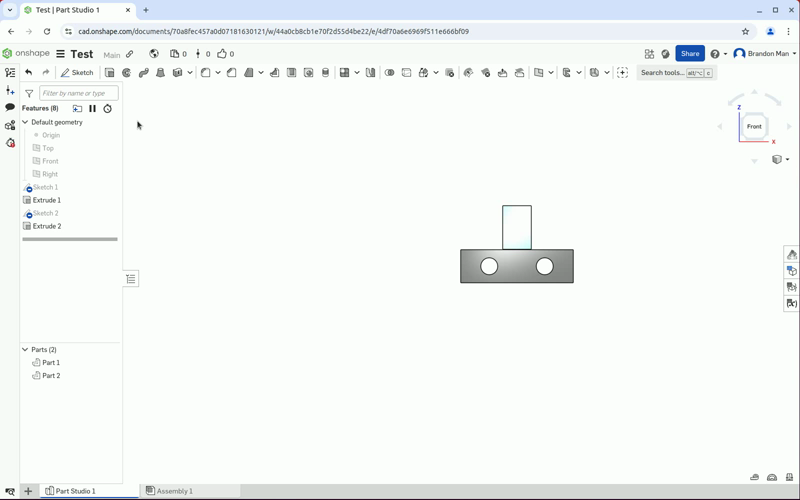
mouse_move(73, 189)
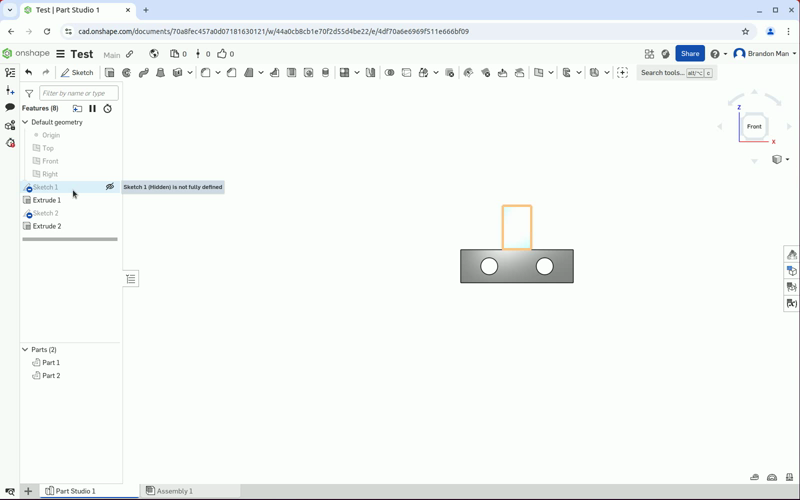
click(73, 189)
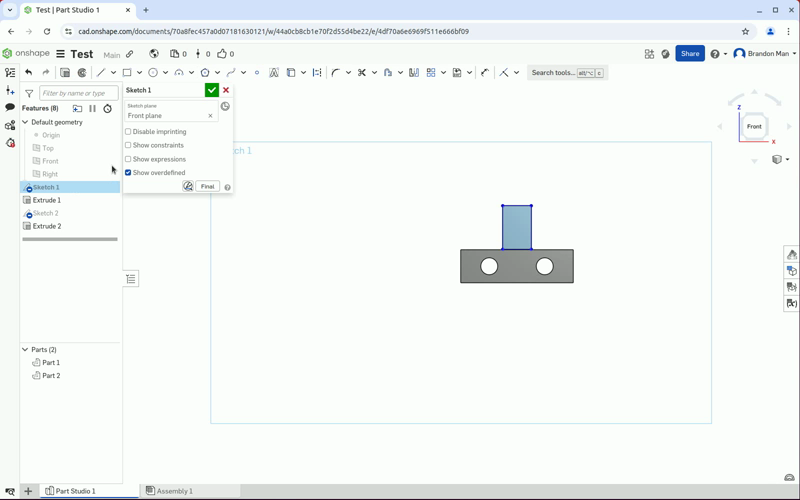
mouse_move(229, 92)
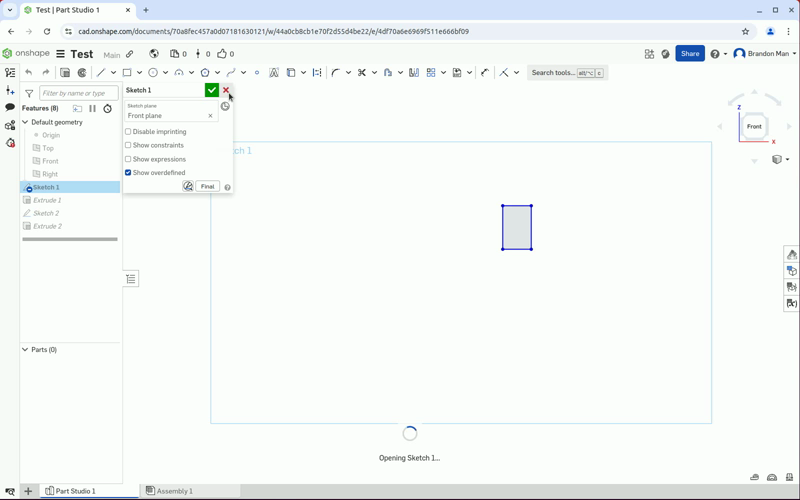
click(229, 92)
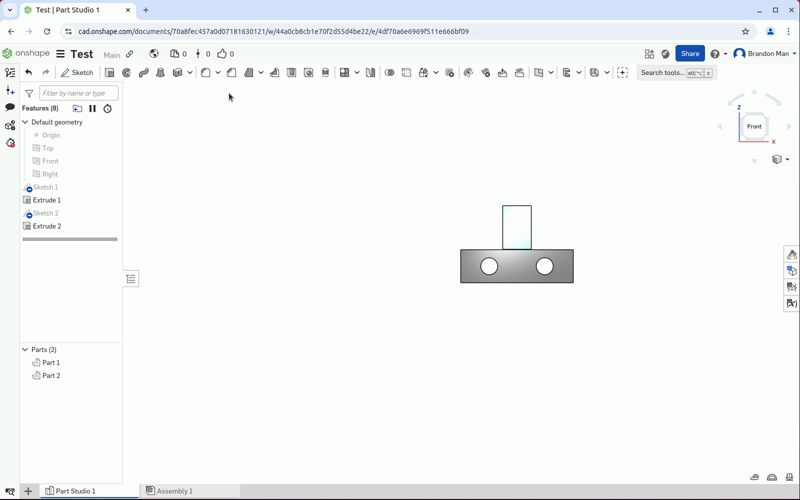
mouse_move(73, 352)
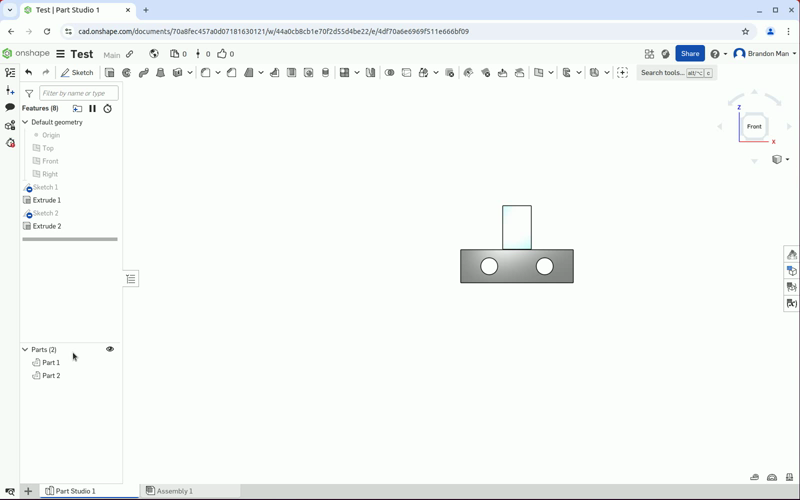
key(y)
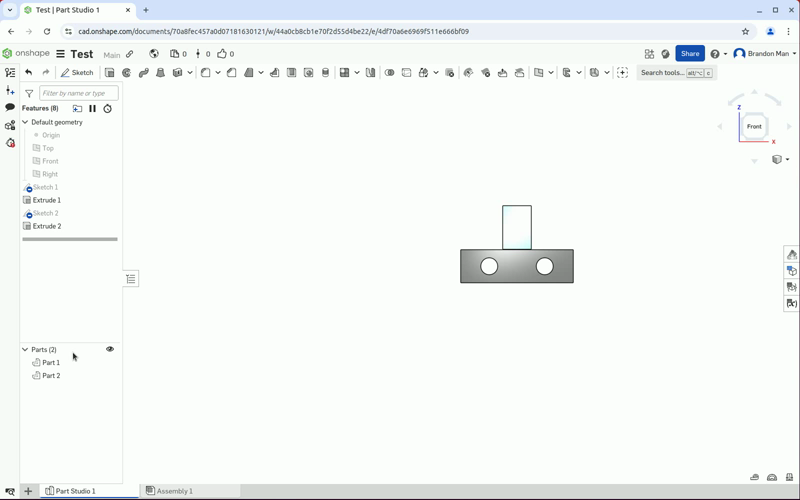
key(shift+p)
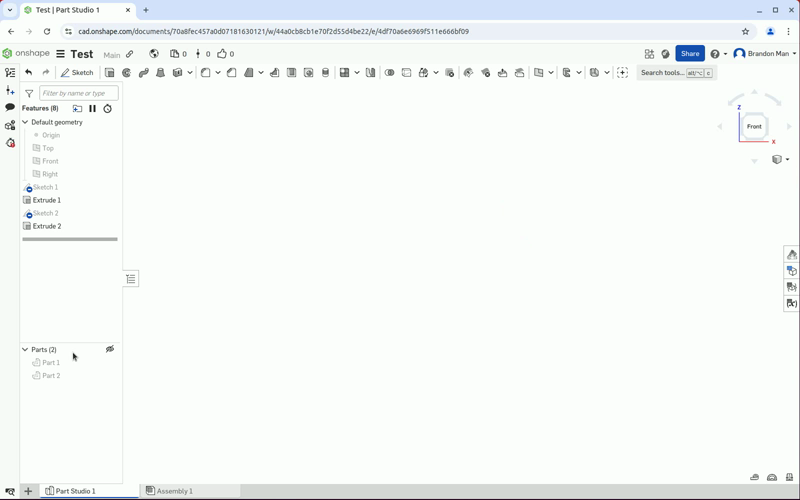
key(space)
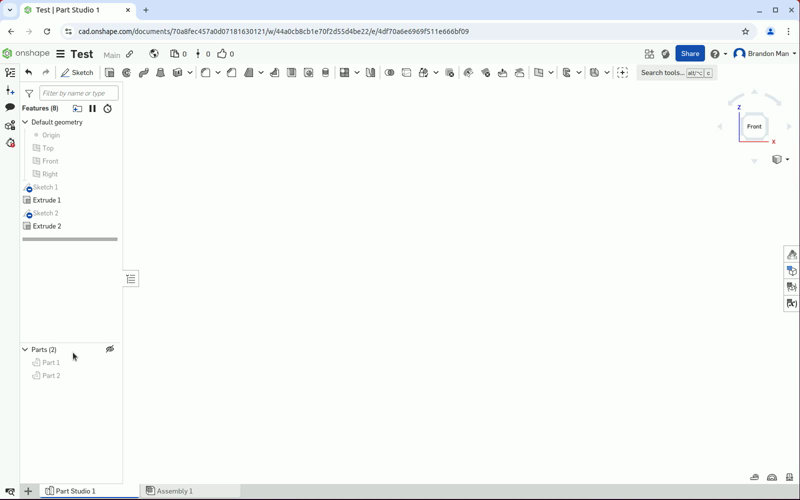
key_down(shift)
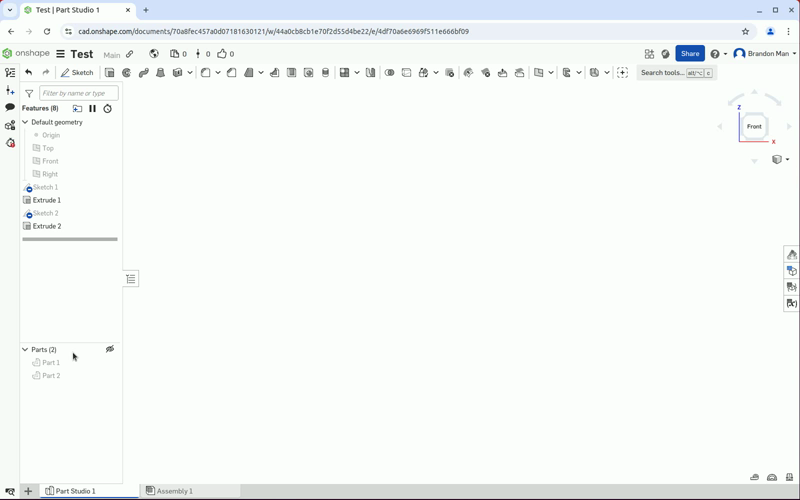
key(left)
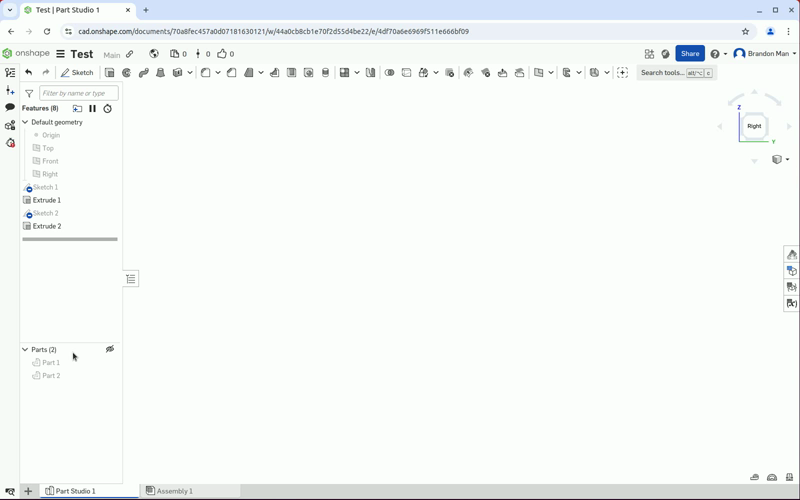
key_up(shift)
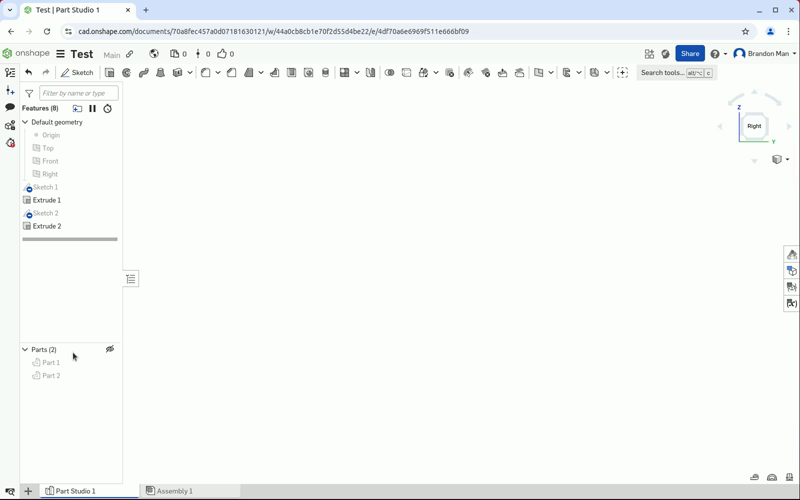
mouse_move(73, 352)
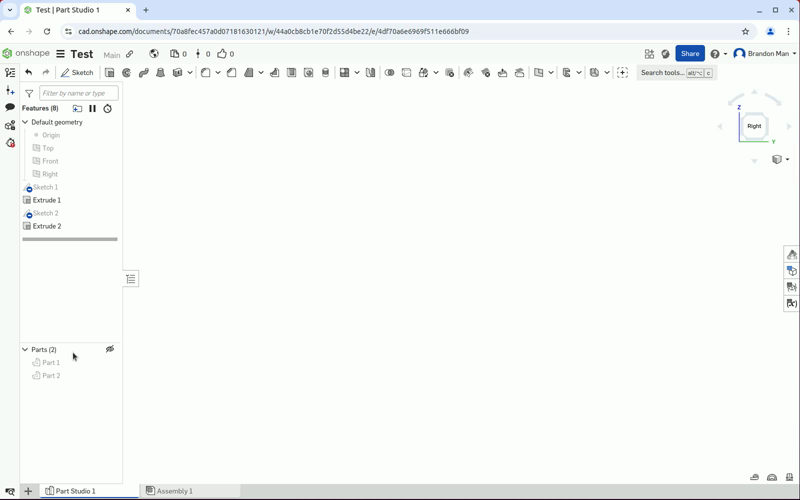
key(shift+y)
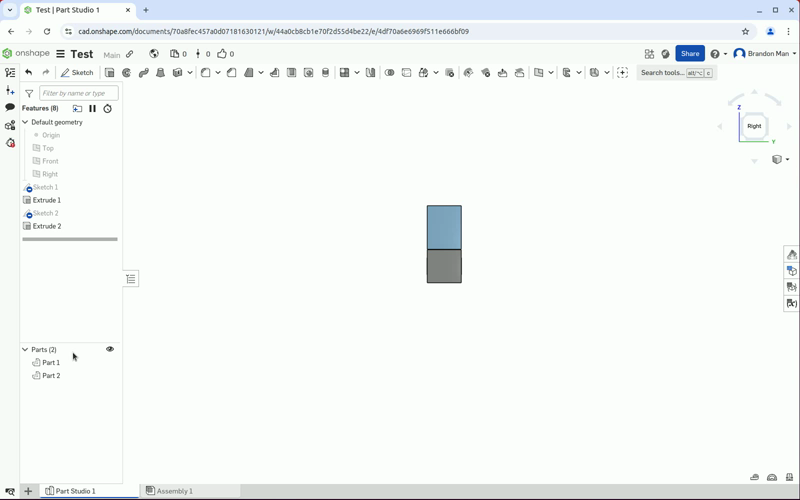
mouse_move(541, 75)
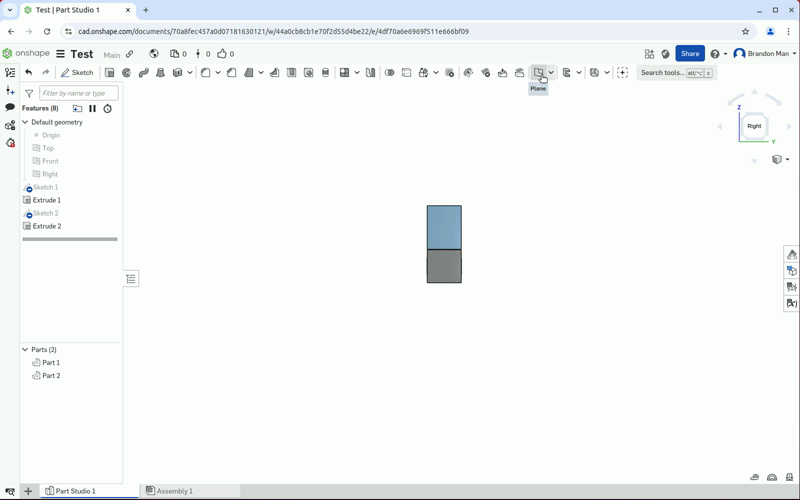
click(541, 75)
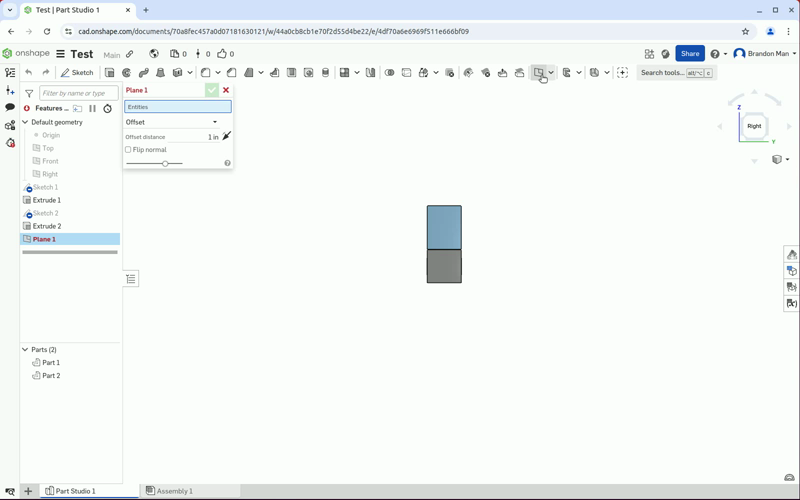
mouse_move(73, 176)
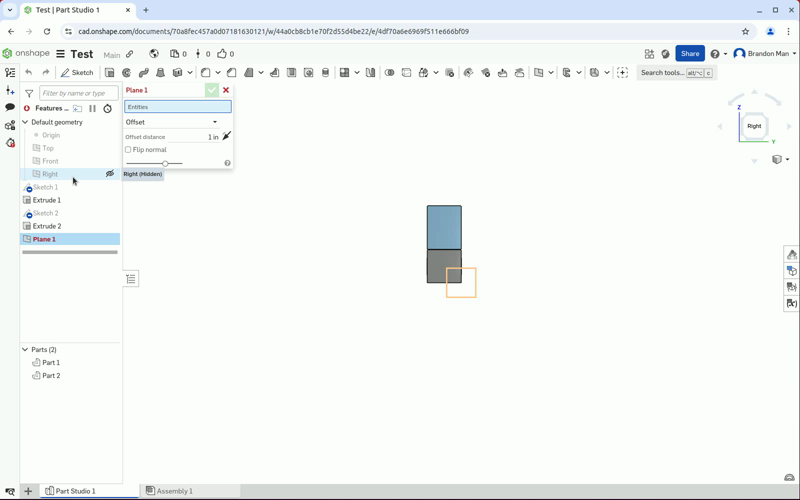
click(73, 176)
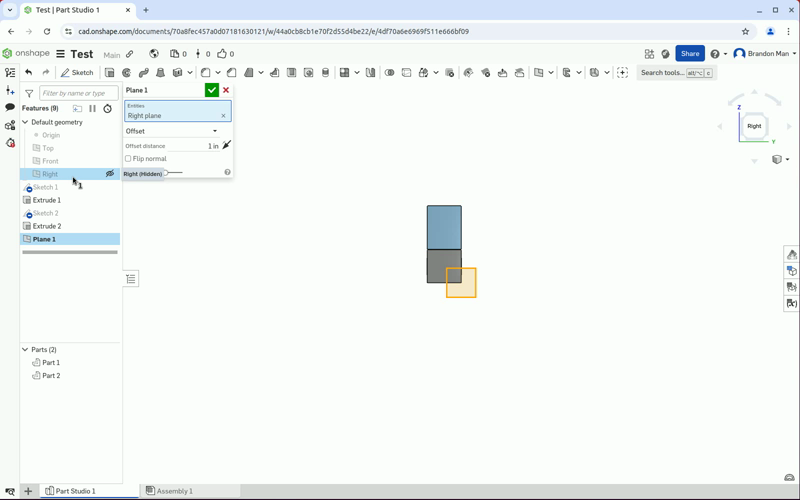
key(tab, 2)
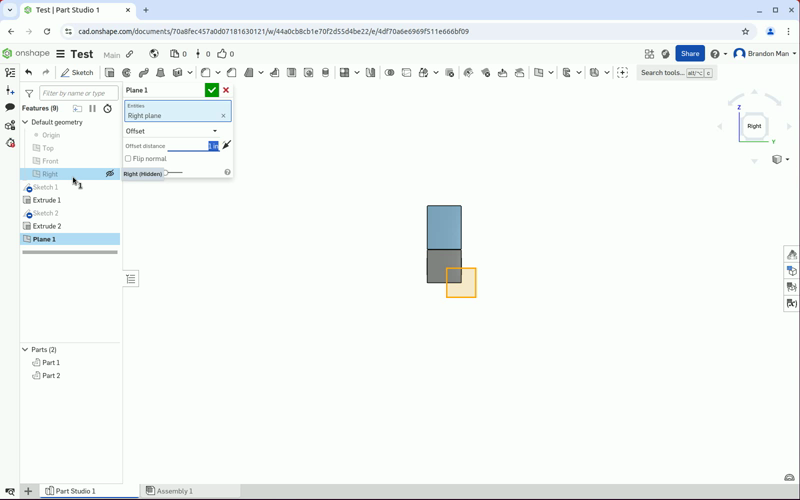
text(14.45)
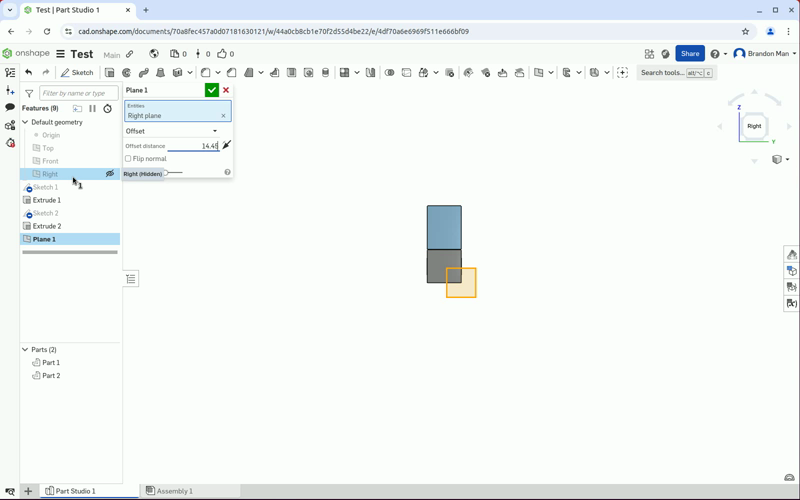
key(enter, 2)
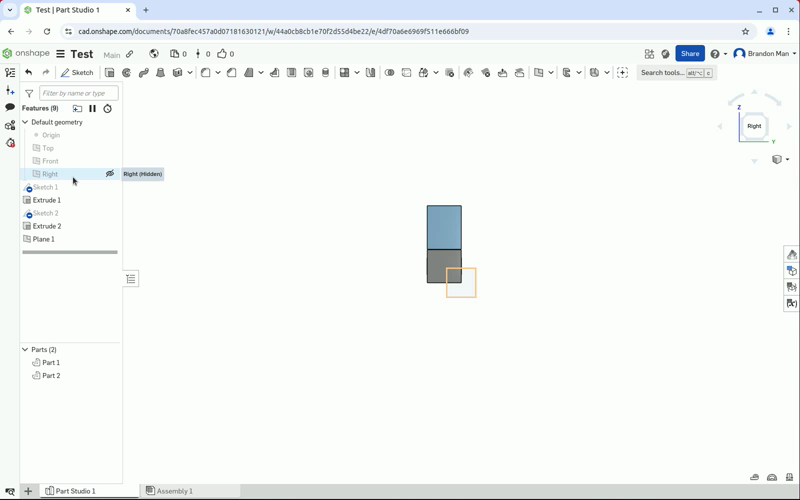
key(shift+s)
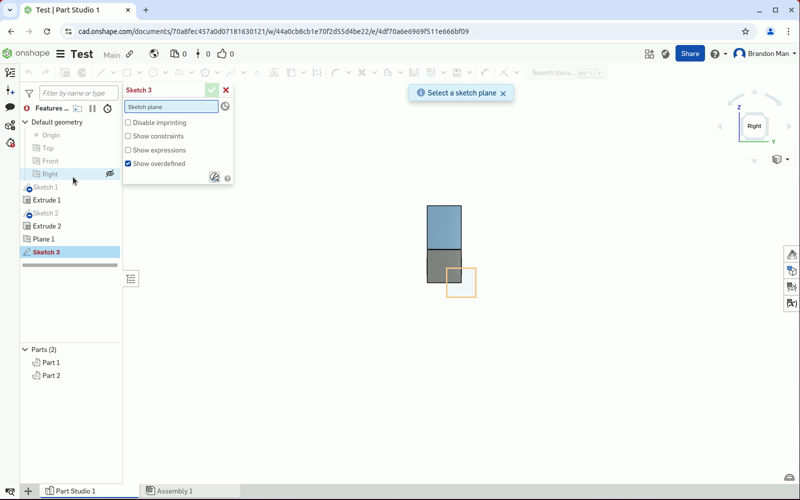
mouse_move(73, 241)
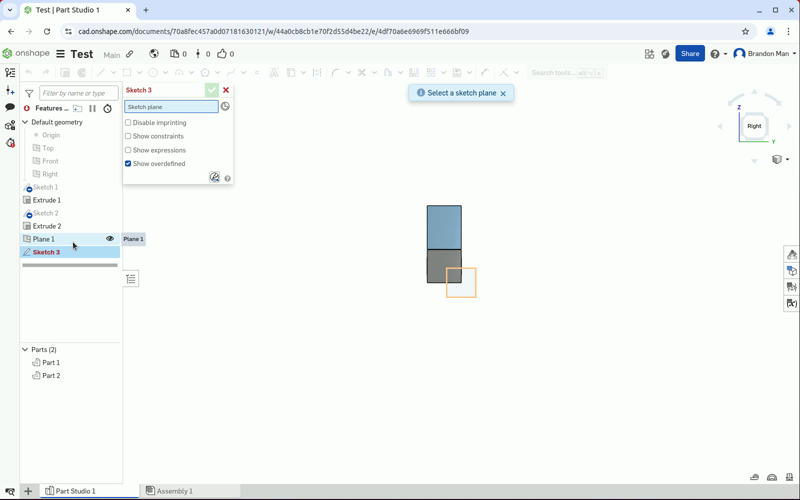
click(73, 241)
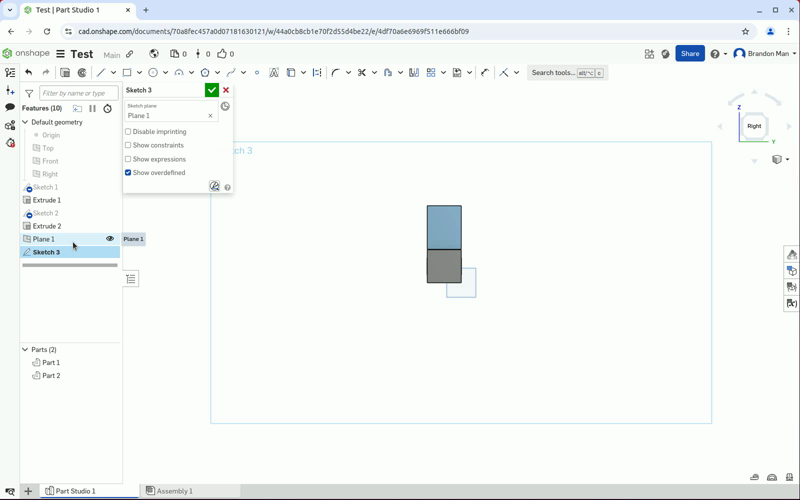
mouse_move(73, 352)
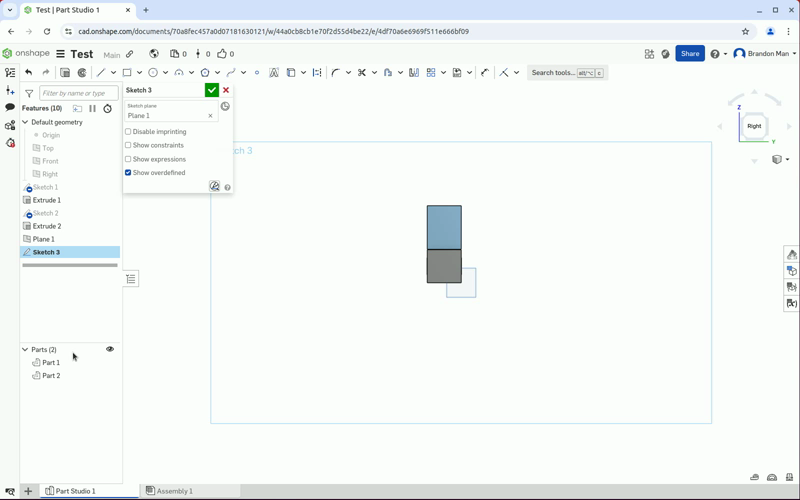
key(y)
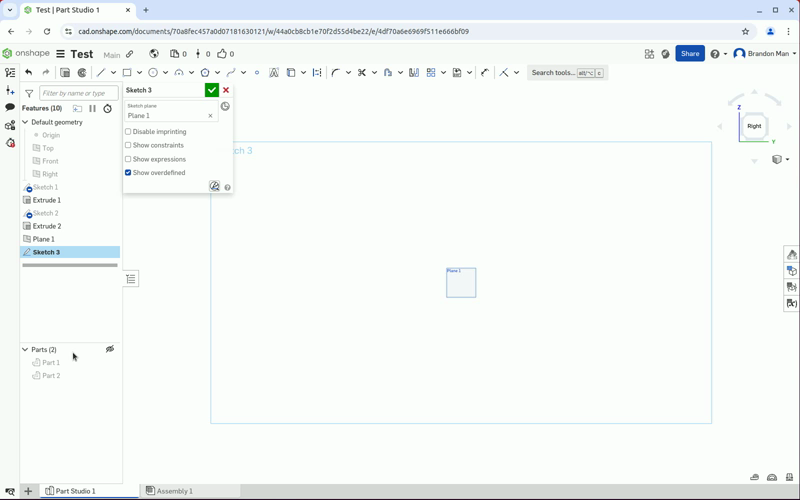
key(c)
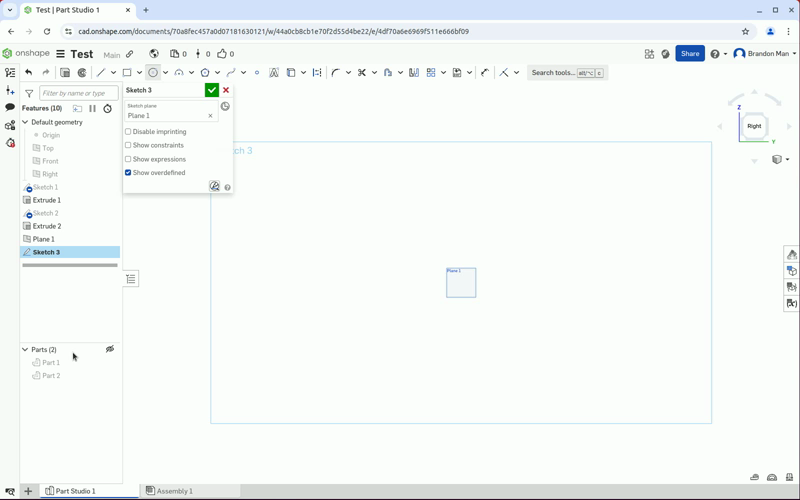
key_down(shift)
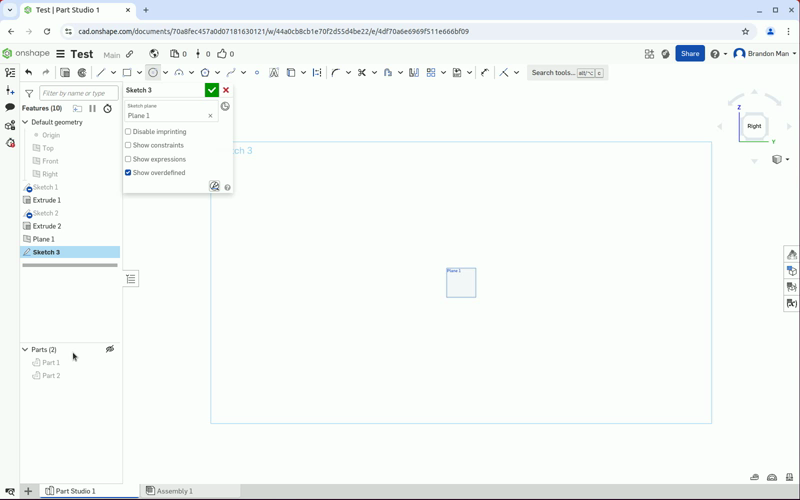
mouse_move(443, 227)
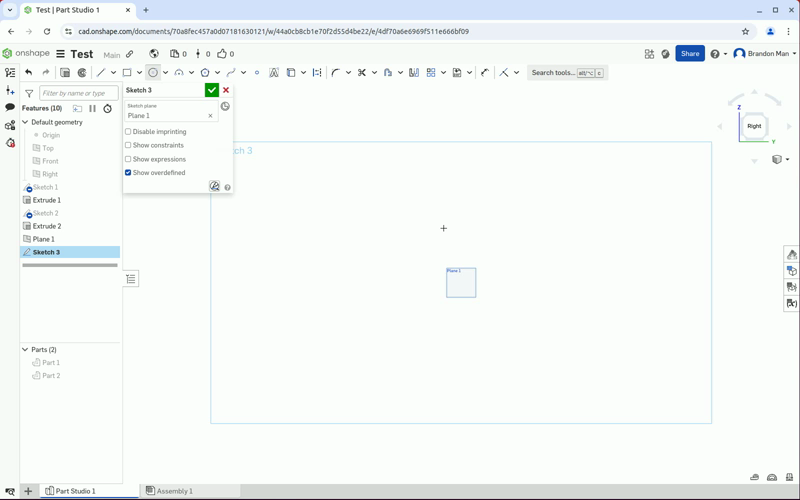
click(443, 227)
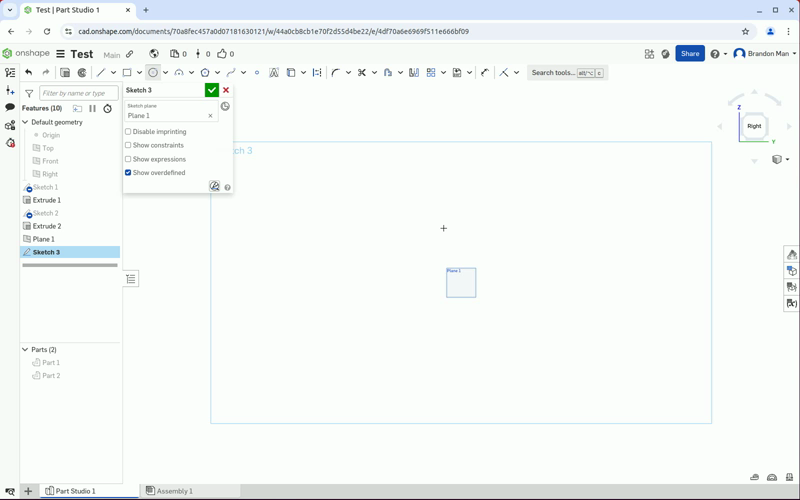
key_up(shift)
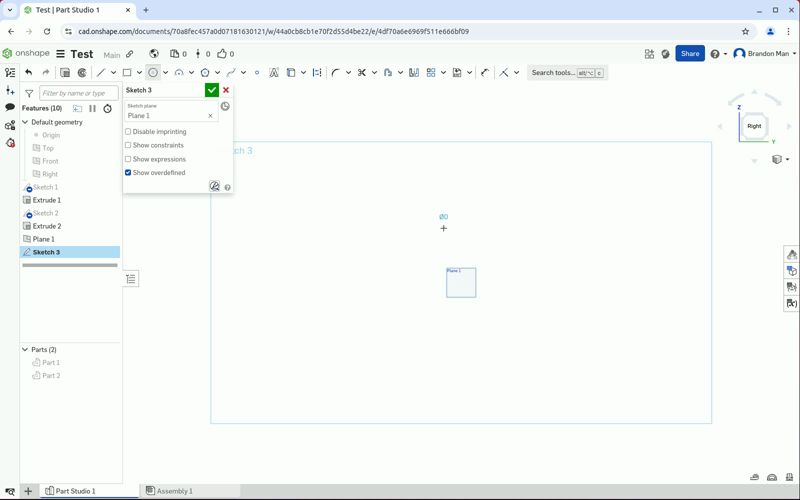
mouse_move(452, 227)
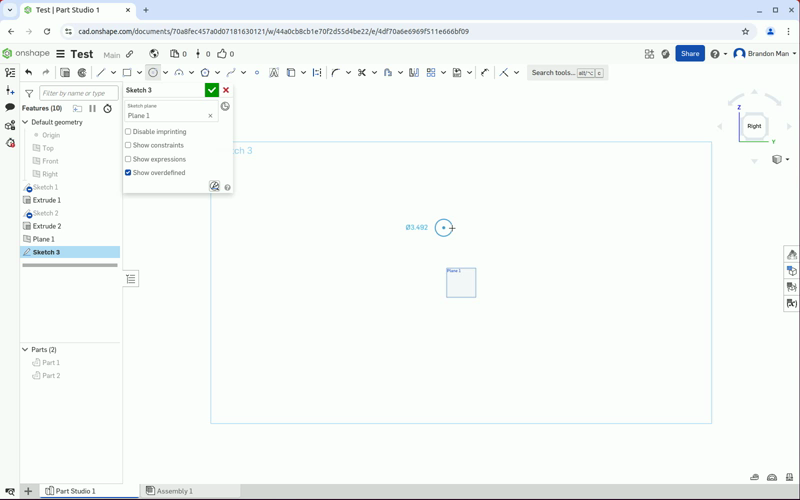
click(452, 227)
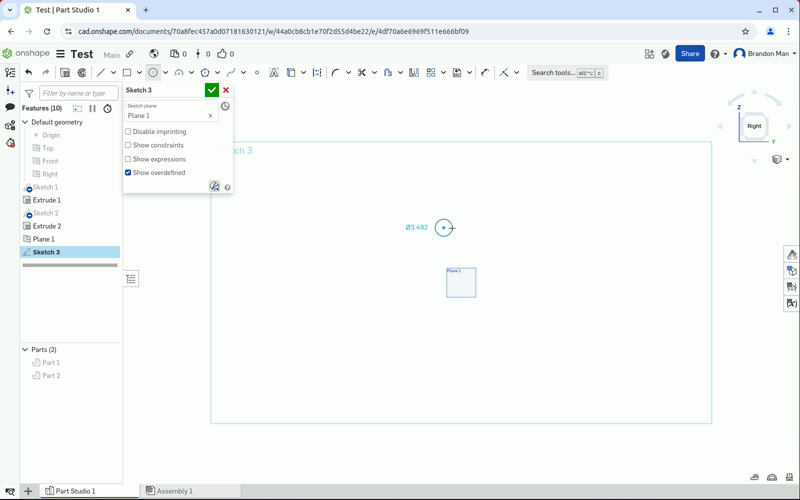
key(esc)
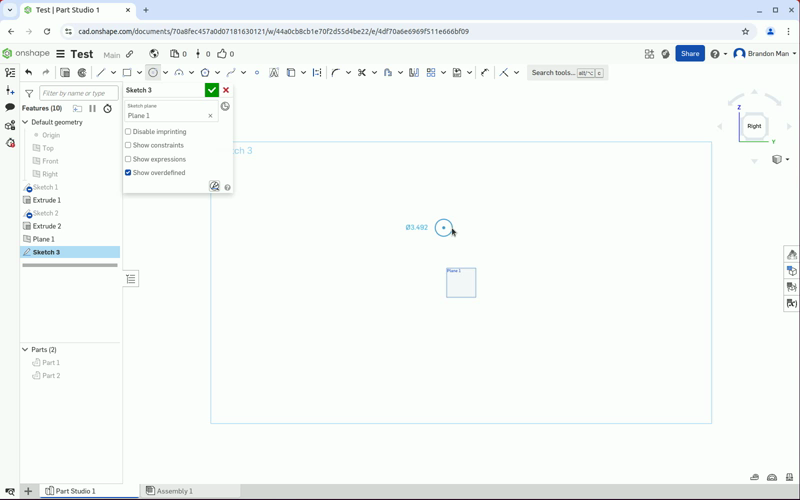
mouse_move(435, 228)
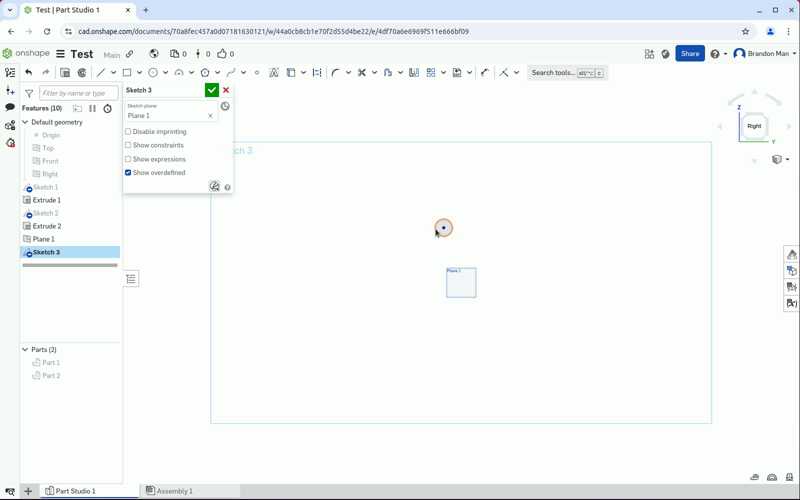
scroll(6)
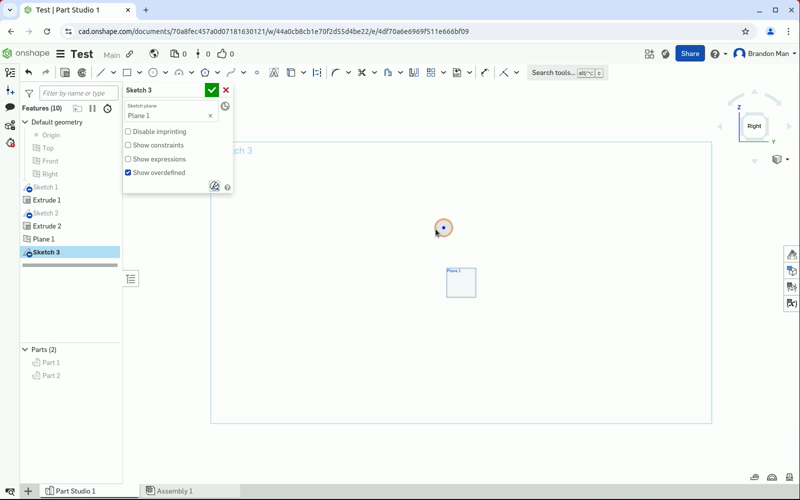
scroll(6)
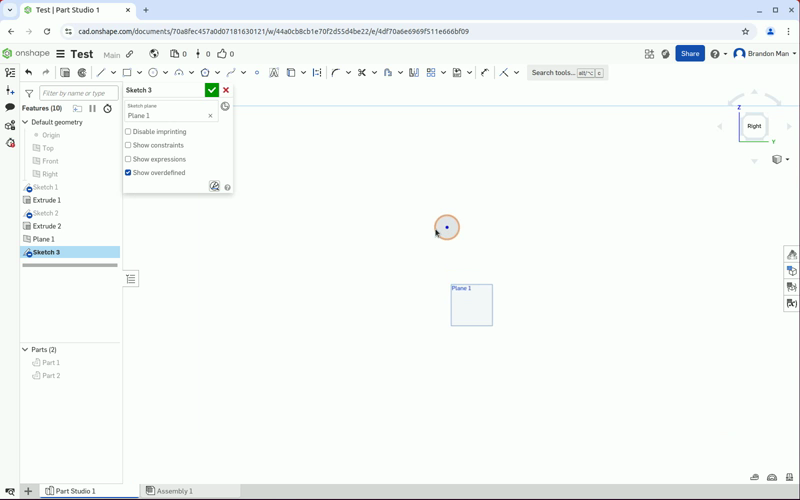
scroll(6)
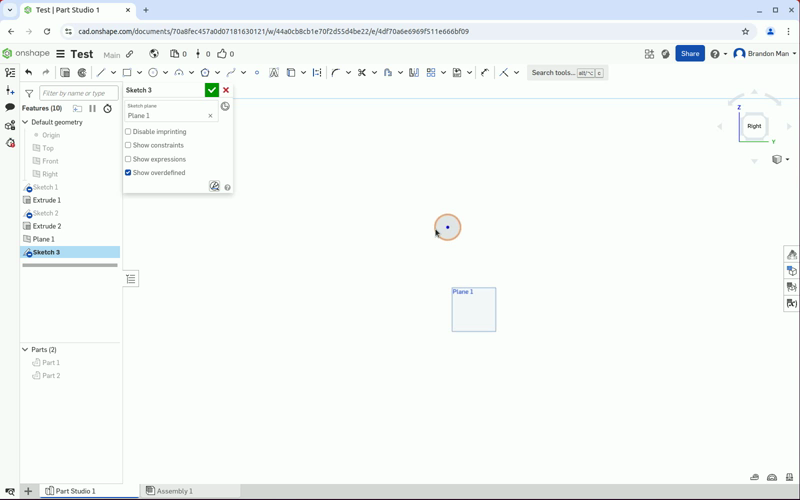
scroll(6)
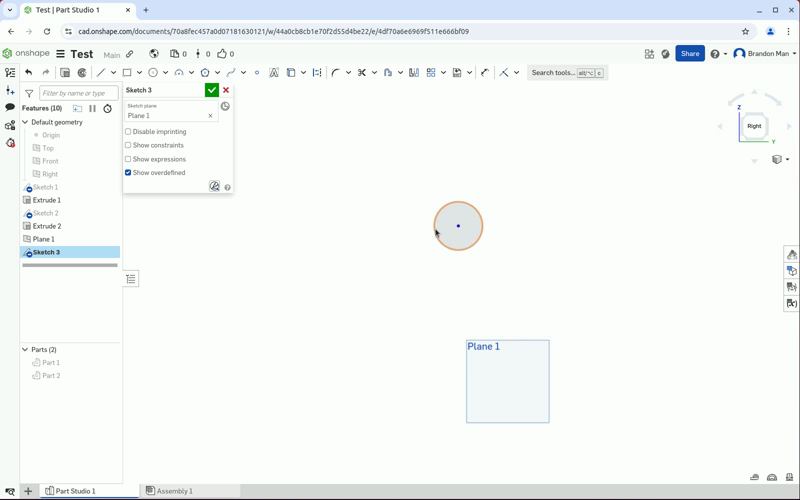
scroll(6)
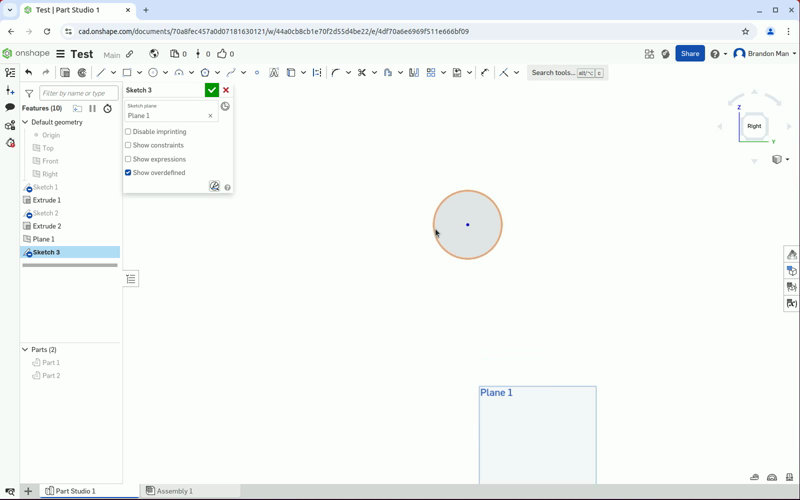
scroll(6)
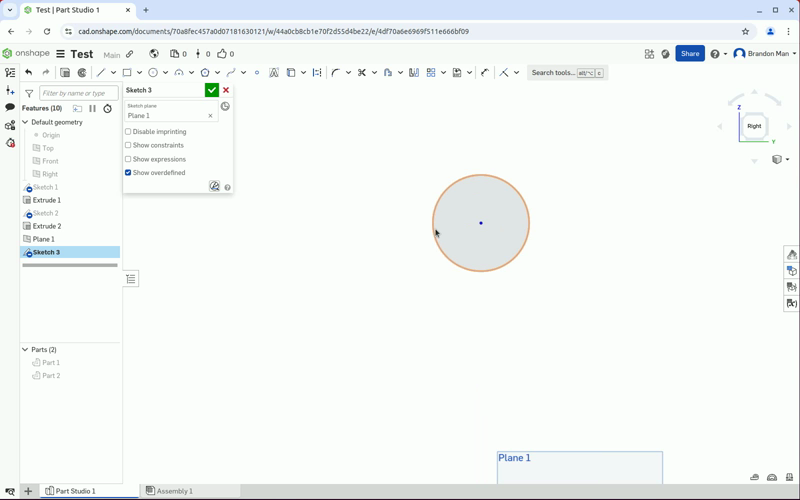
scroll(6)
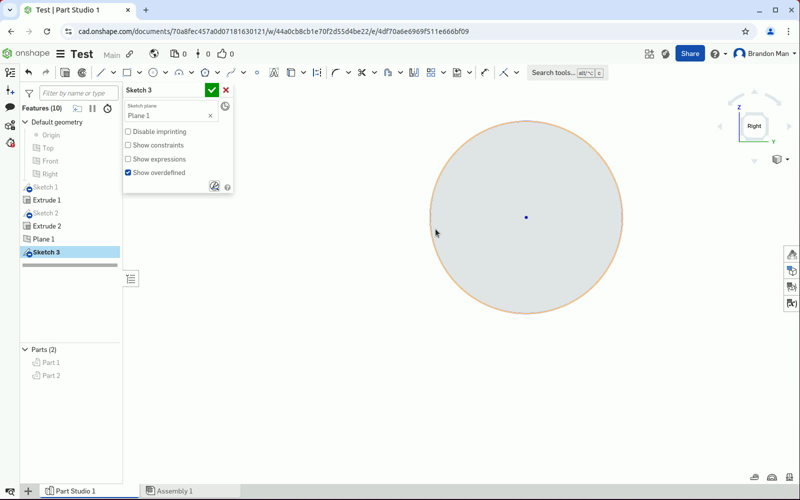
click(435, 228)
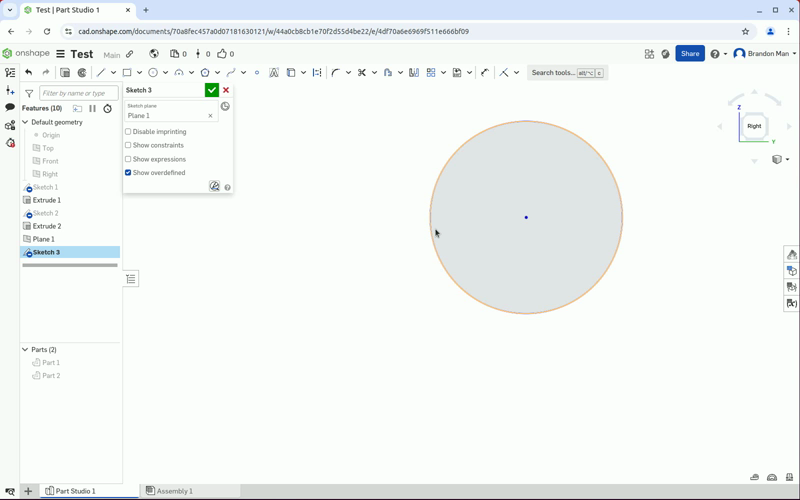
scroll(-6)
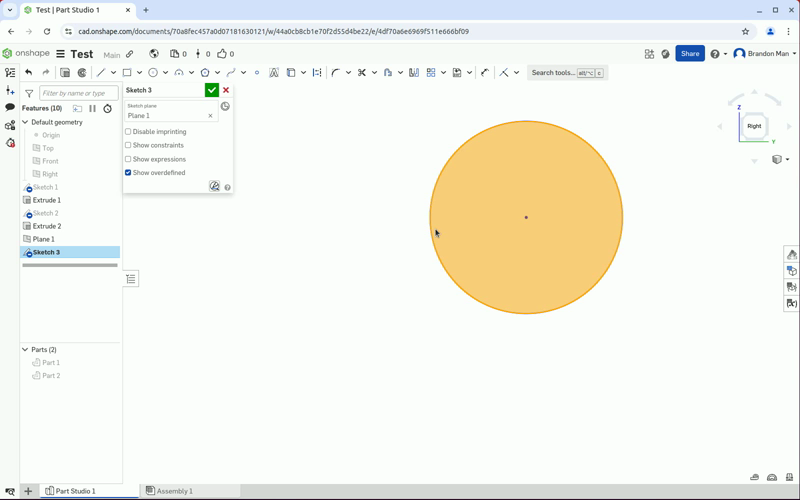
scroll(-6)
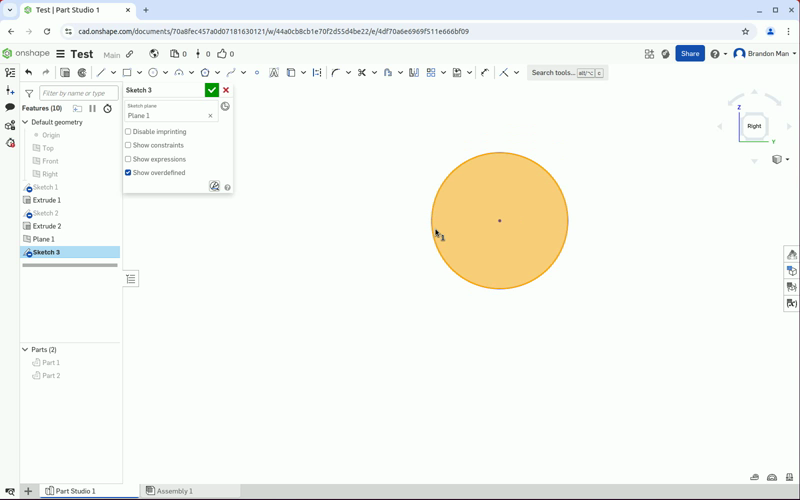
scroll(-6)
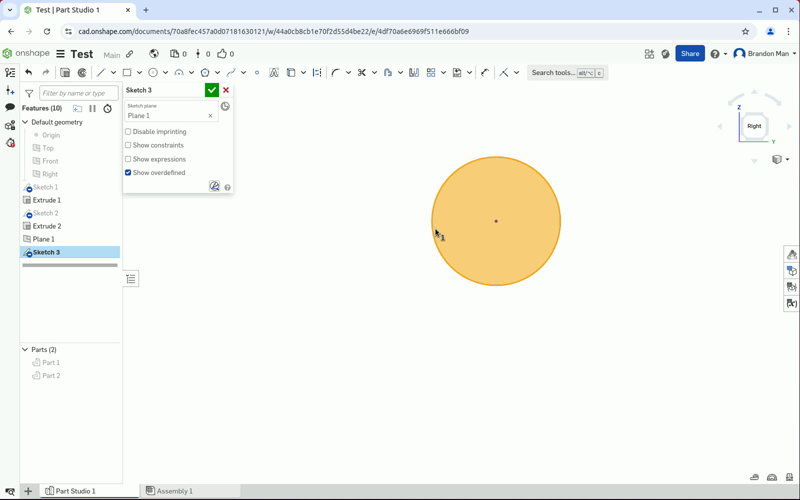
scroll(-6)
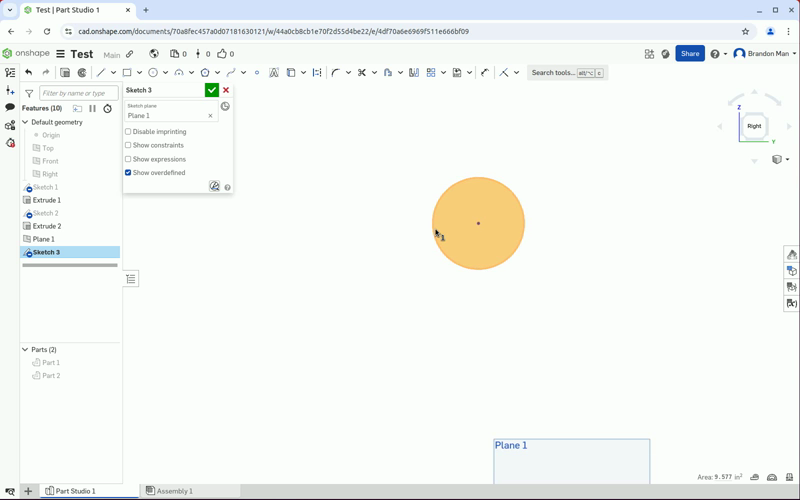
scroll(-6)
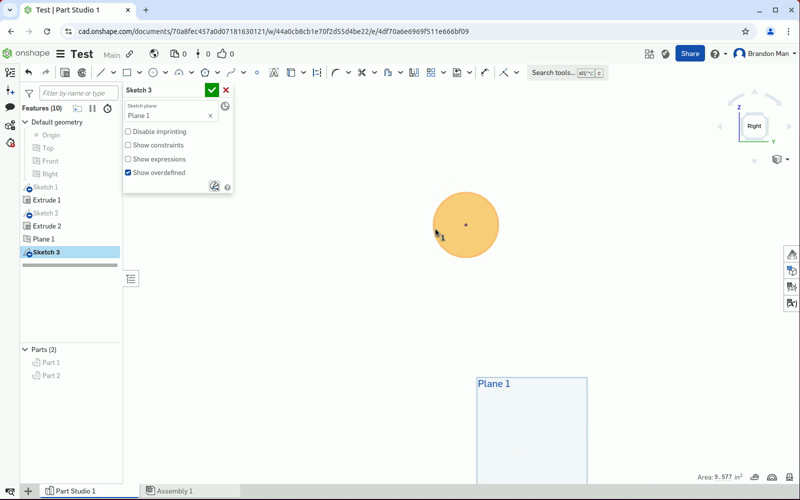
scroll(-6)
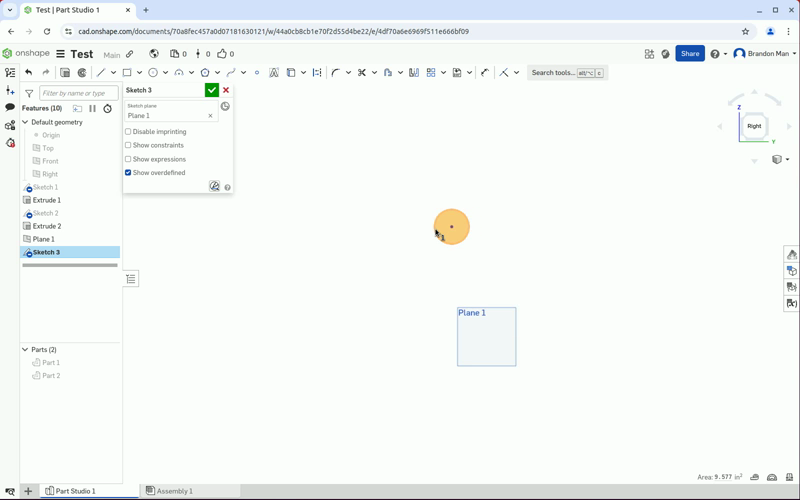
scroll(-6)
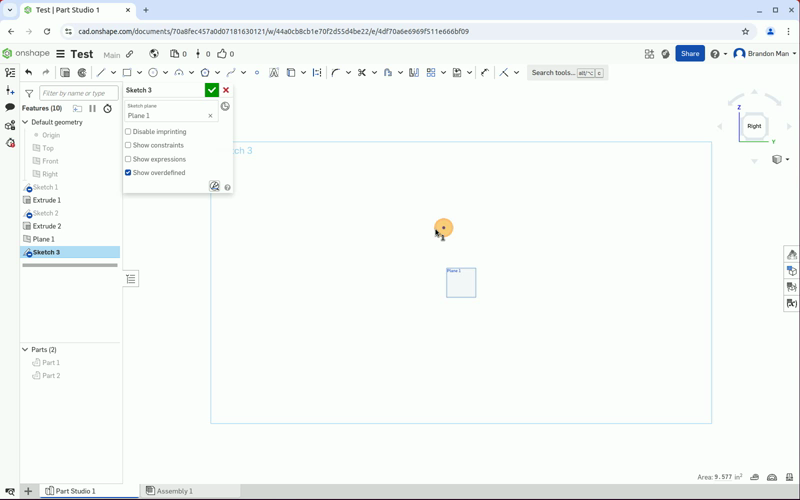
mouse_move(73, 352)
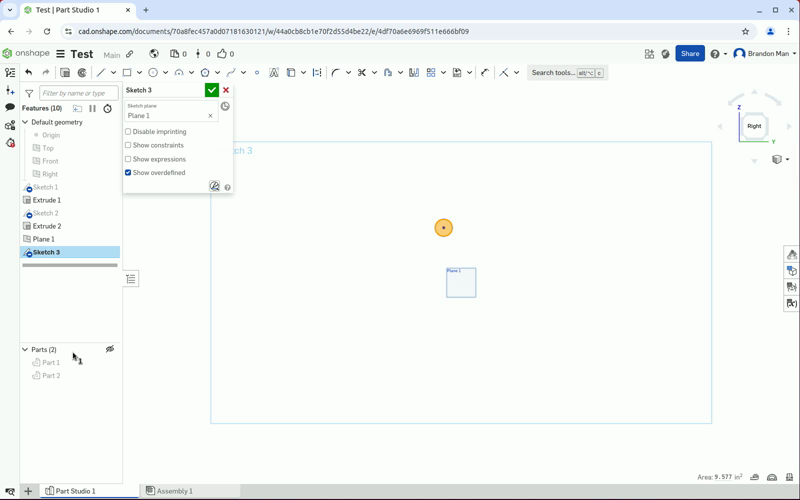
key(shift+y)
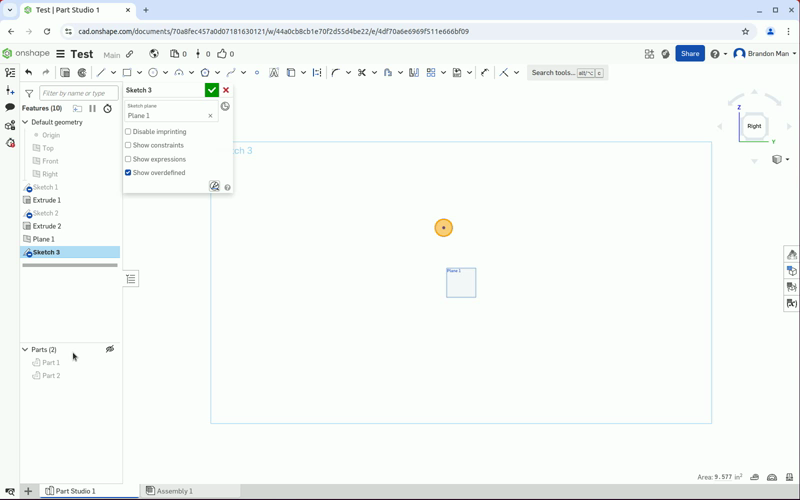
key(shift+e)
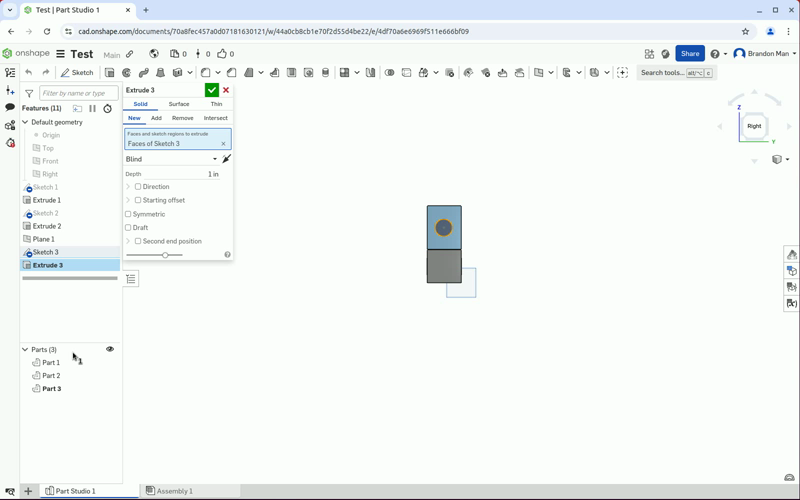
mouse_move(143, 106)
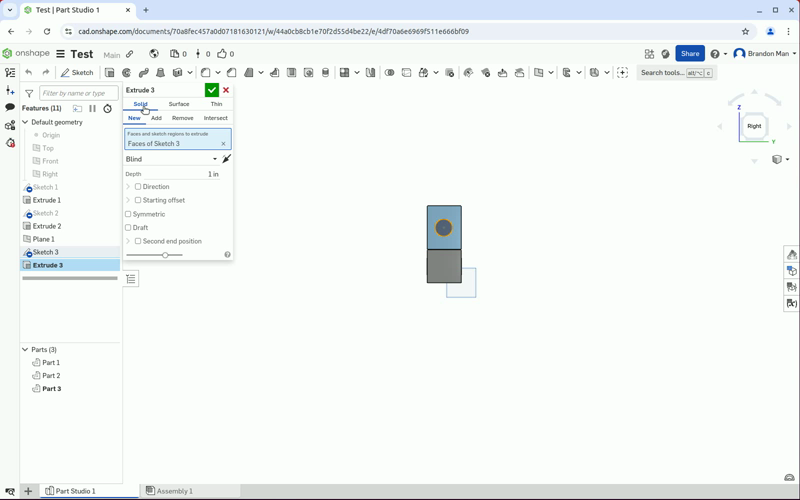
click(143, 106)
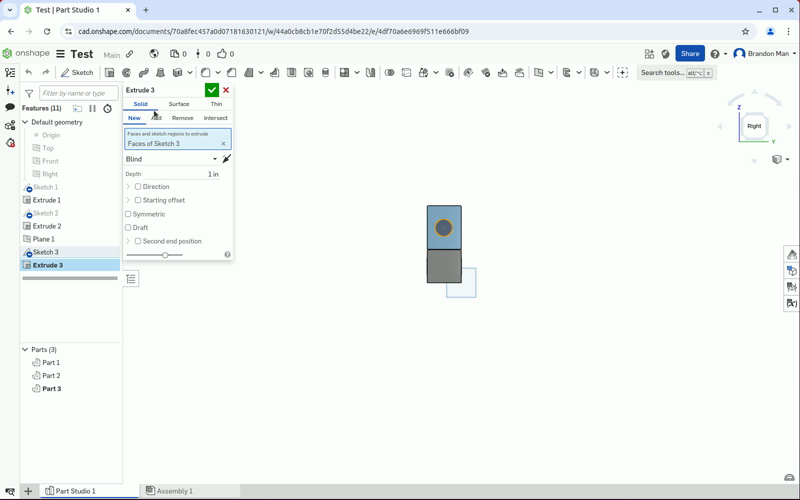
mouse_move(186, 120)
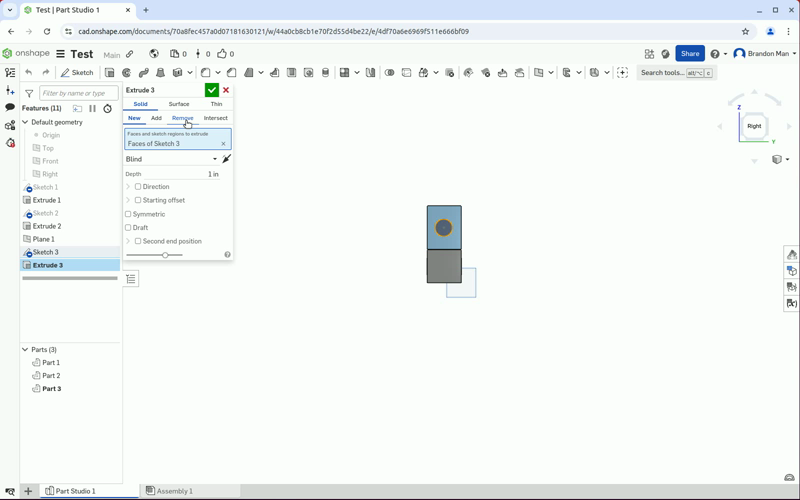
click(186, 120)
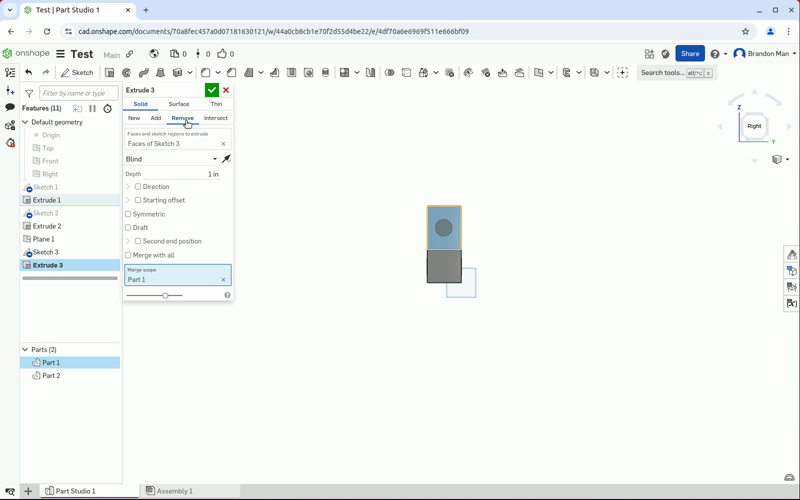
key(tab, 4)
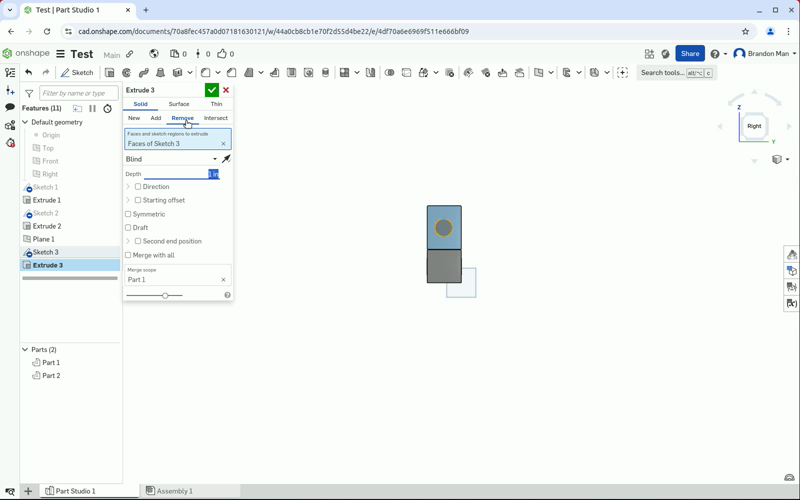
text(14.443)
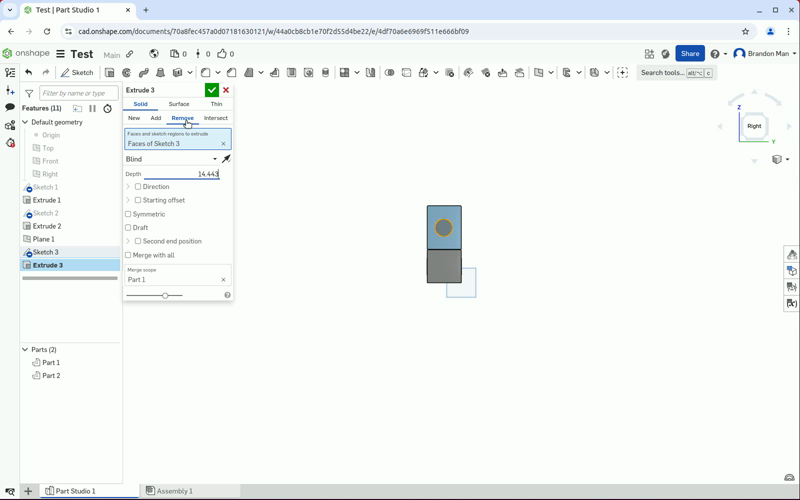
key(tab, 6)
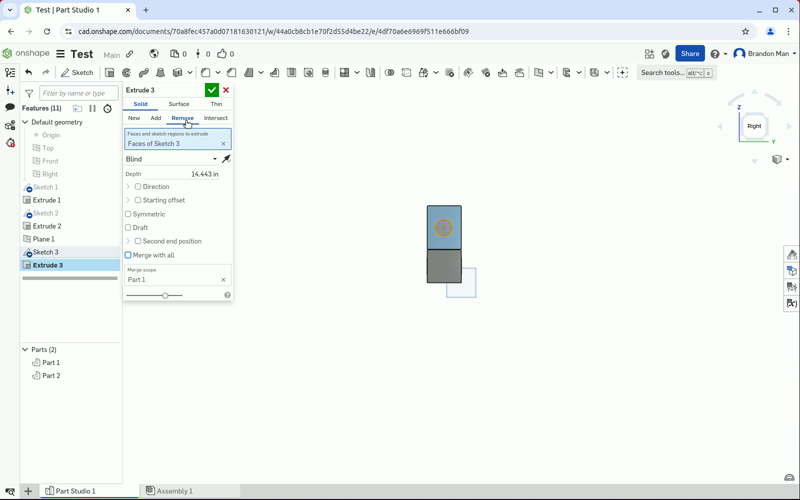
key(space)
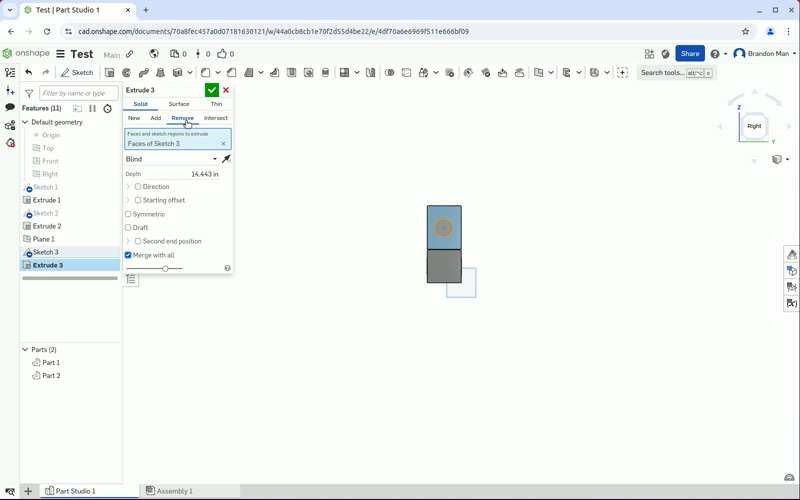
key(enter)
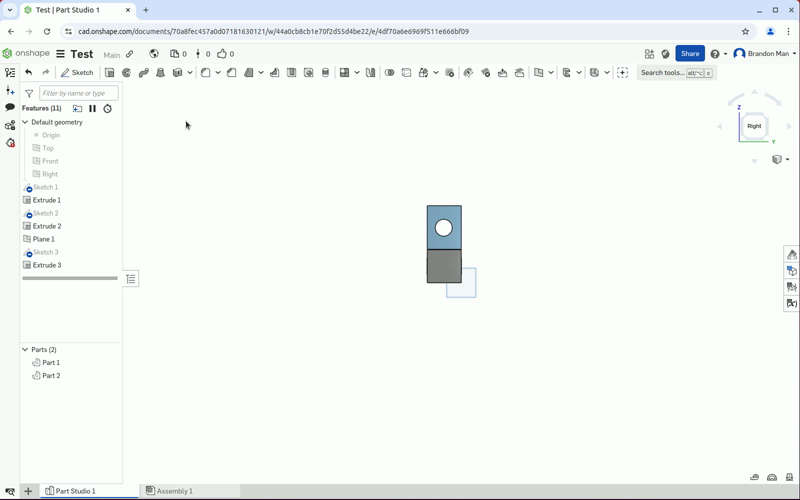
key(shift+h)
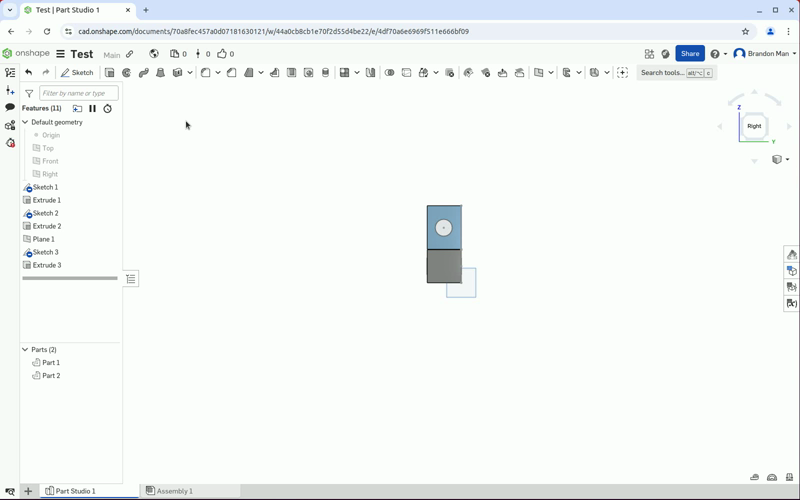
key(shift+h)
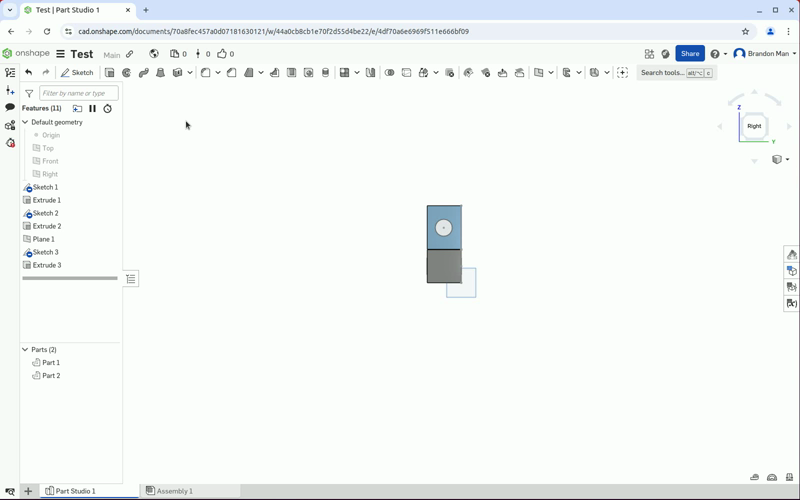
key(shift+7)
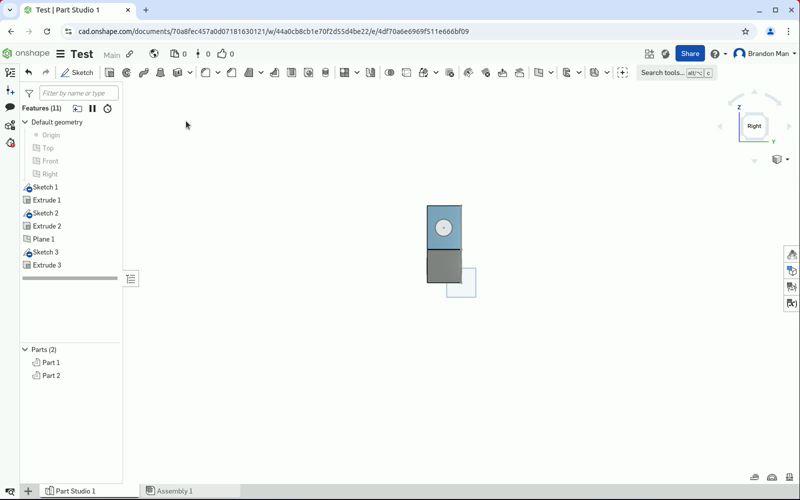
key(right, 2)
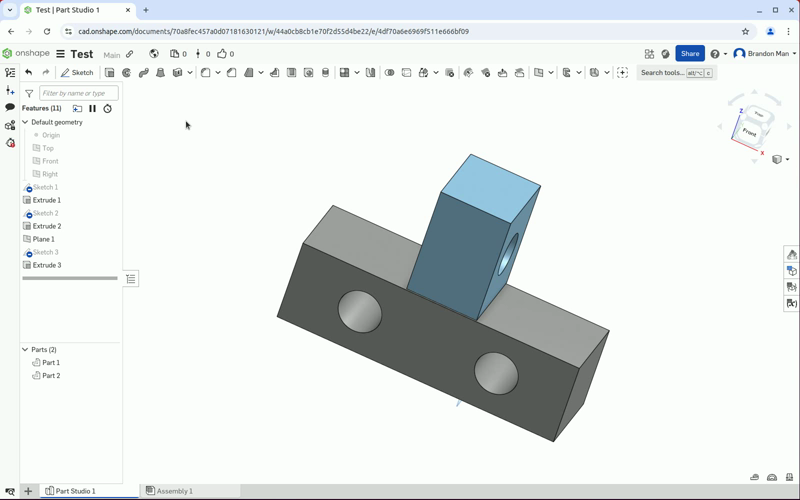
key(down, 2)
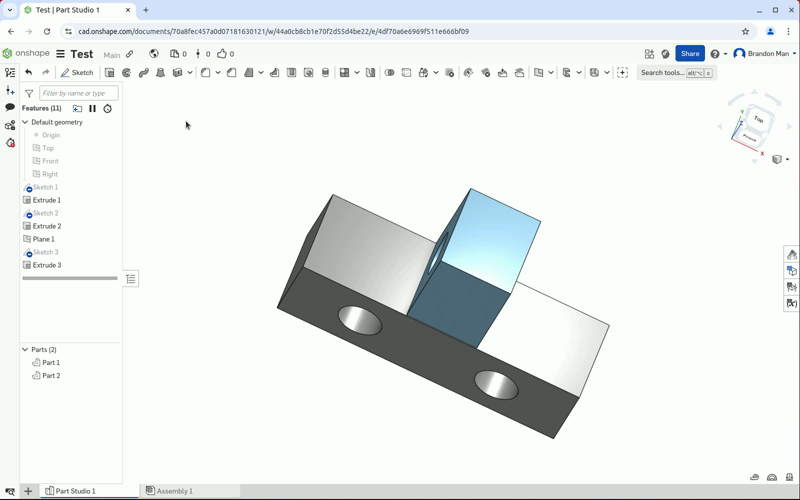
key(up, 2)
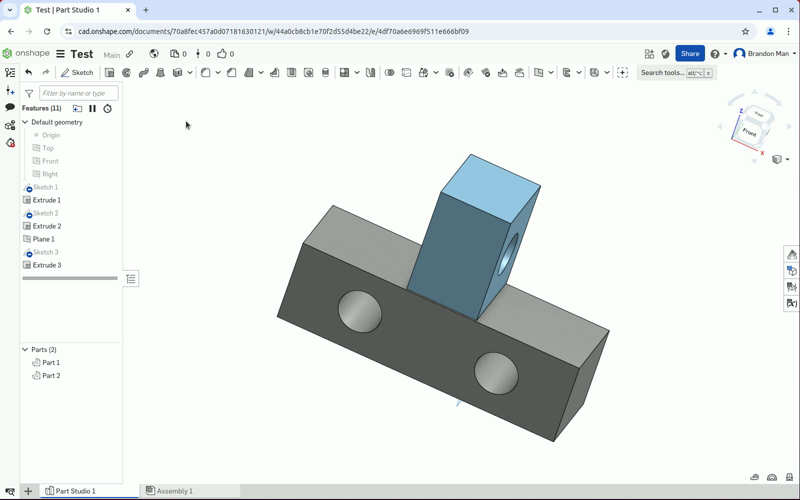
key(left, 2)
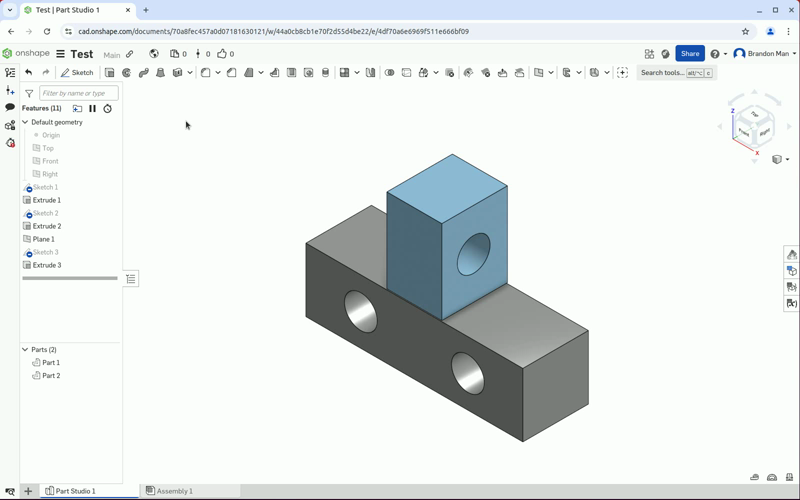
mouse_move(73, 189)
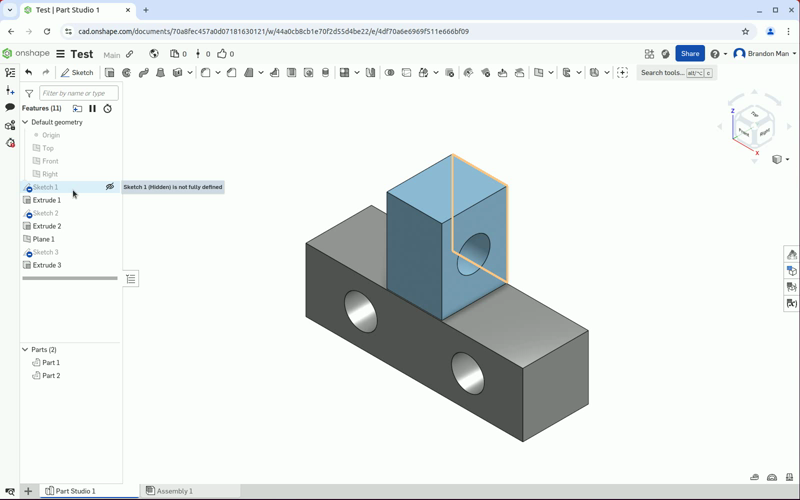
click(73, 189)